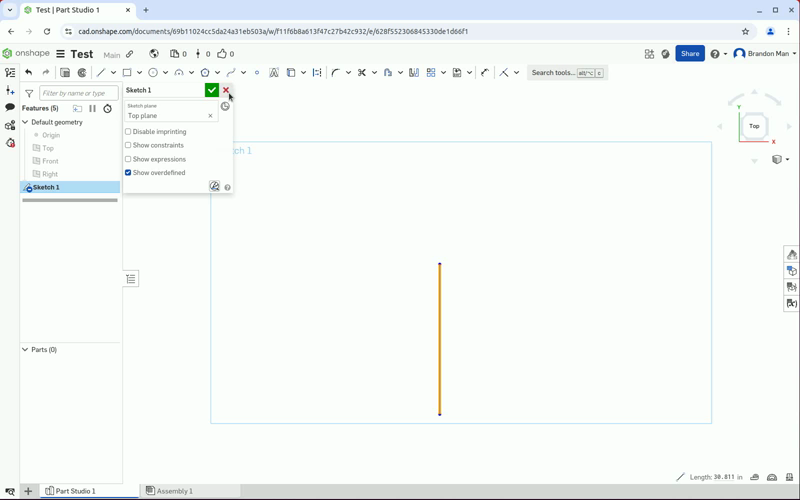
key(shift+h)
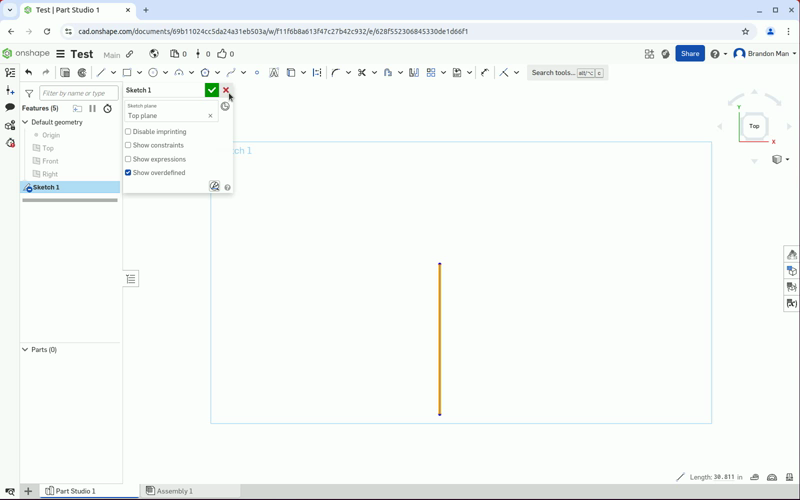
key(shift+s)
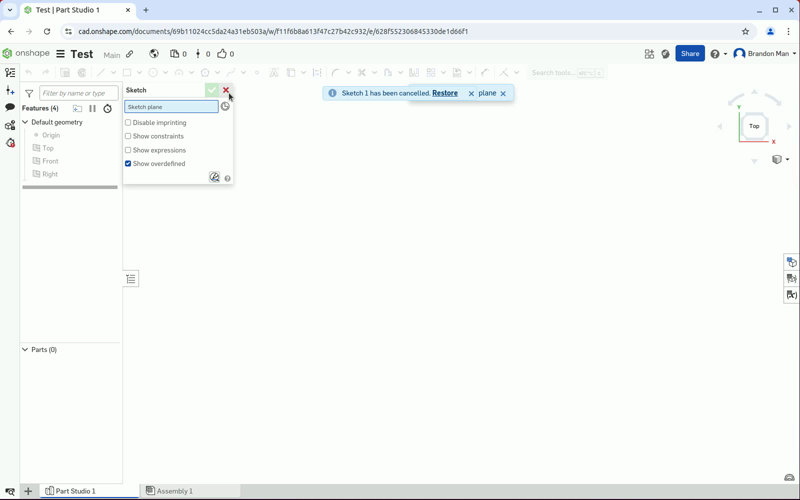
mouse_move(73, 150)
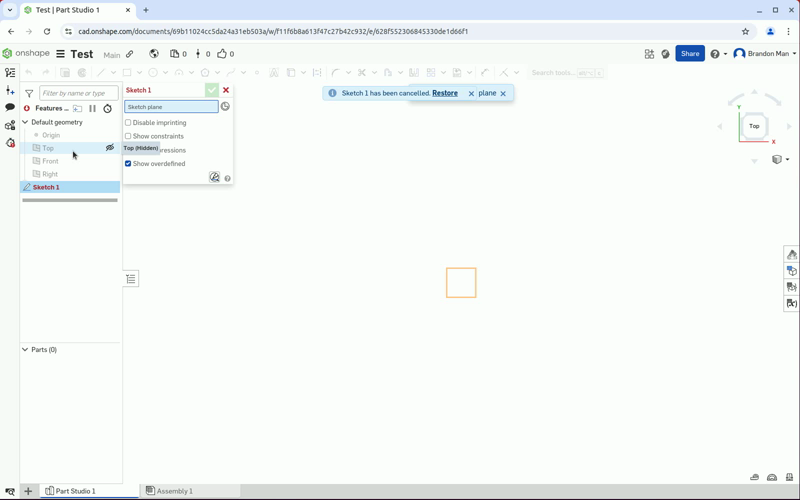
click(73, 150)
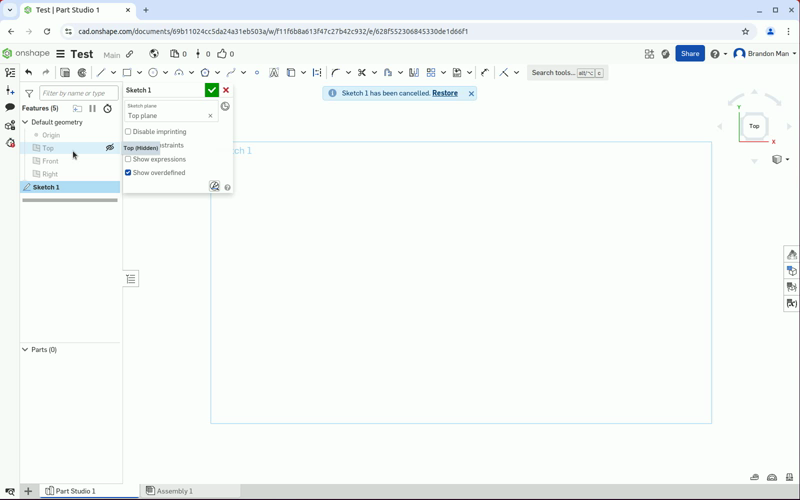
mouse_move(73, 352)
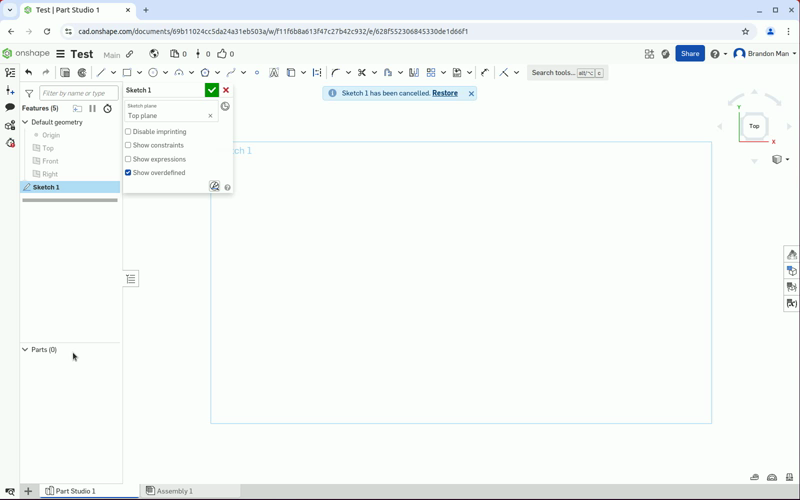
key(y)
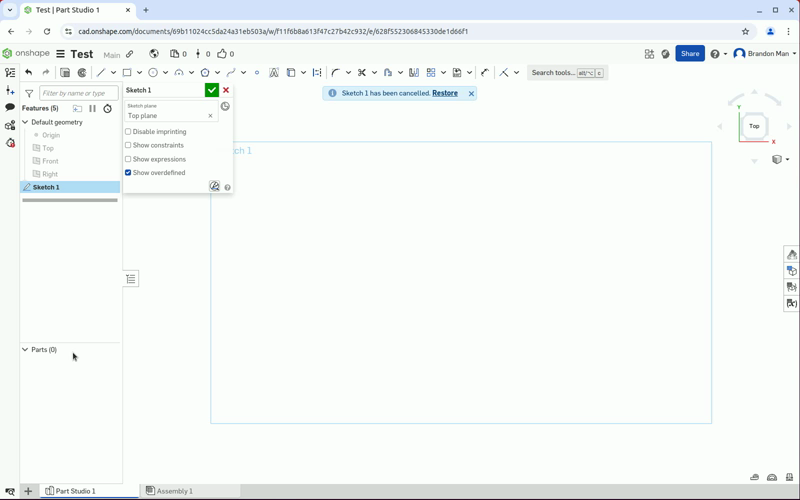
key(l)
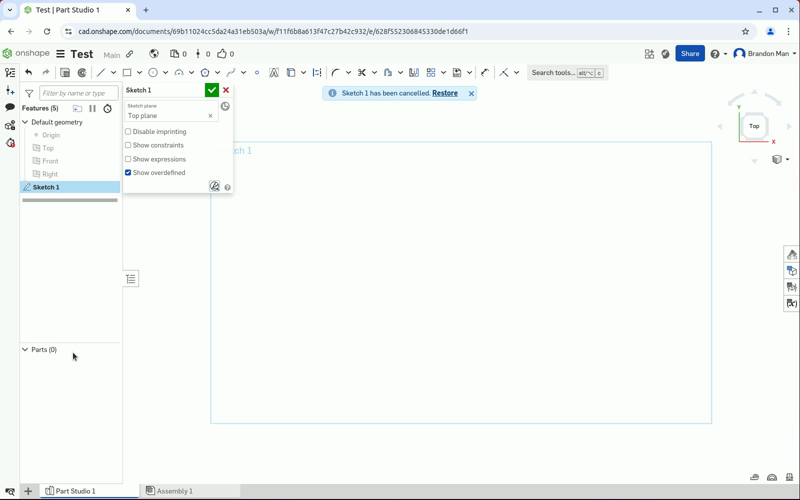
key_down(shift)
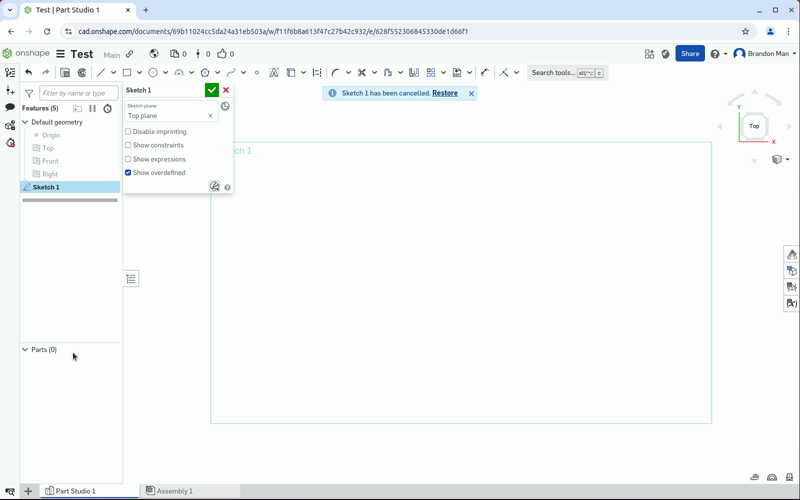
mouse_move(376, 339)
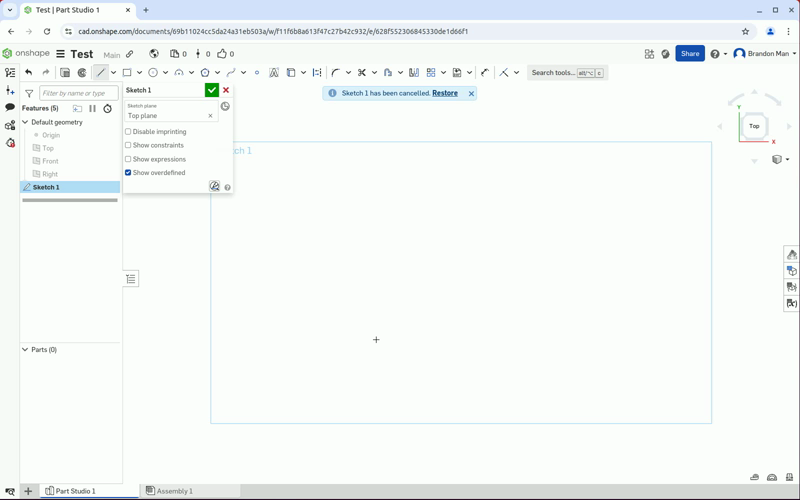
click(376, 339)
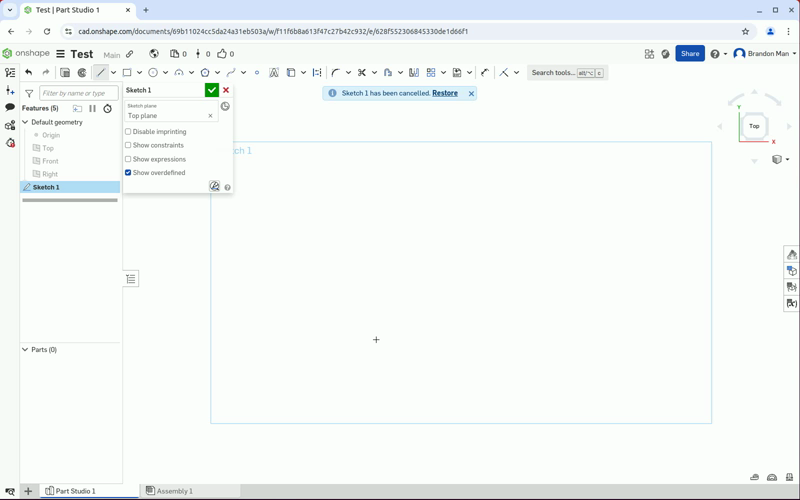
key_up(shift)
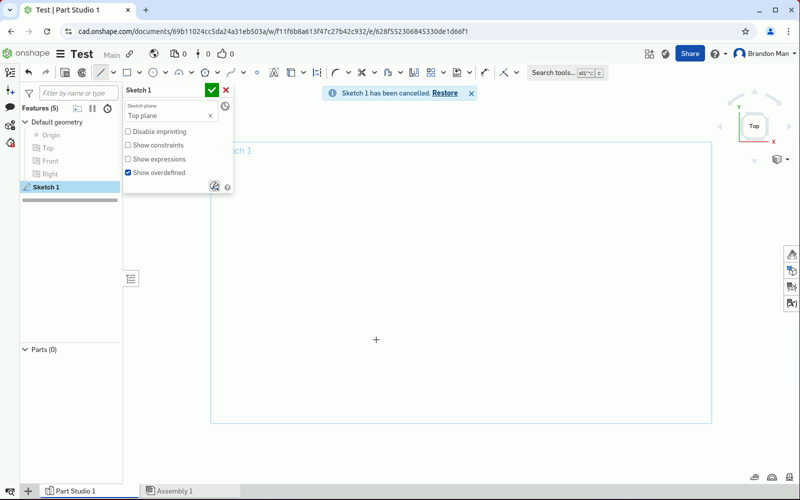
key_down(shift)
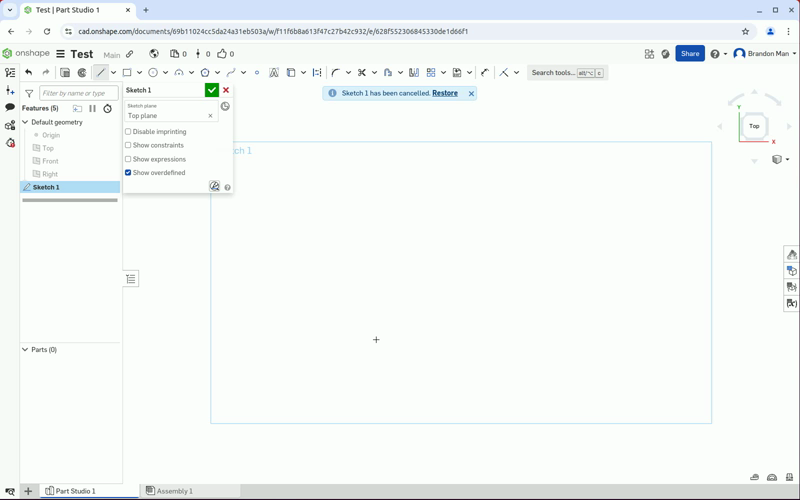
mouse_move(544, 339)
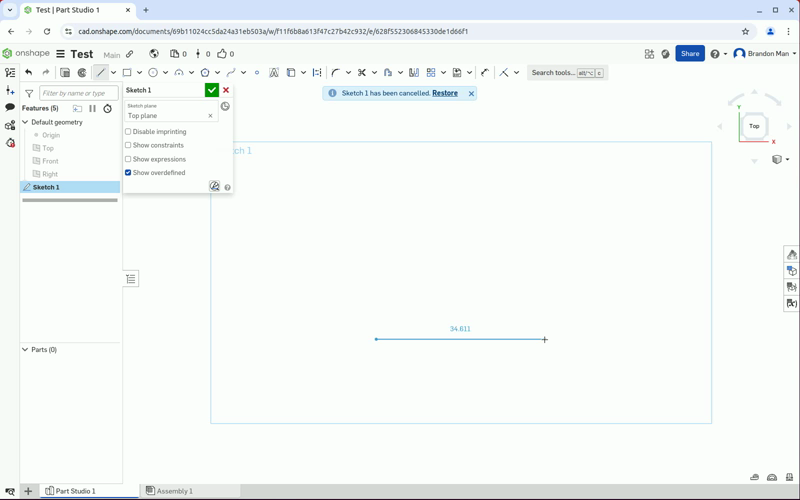
click(544, 339)
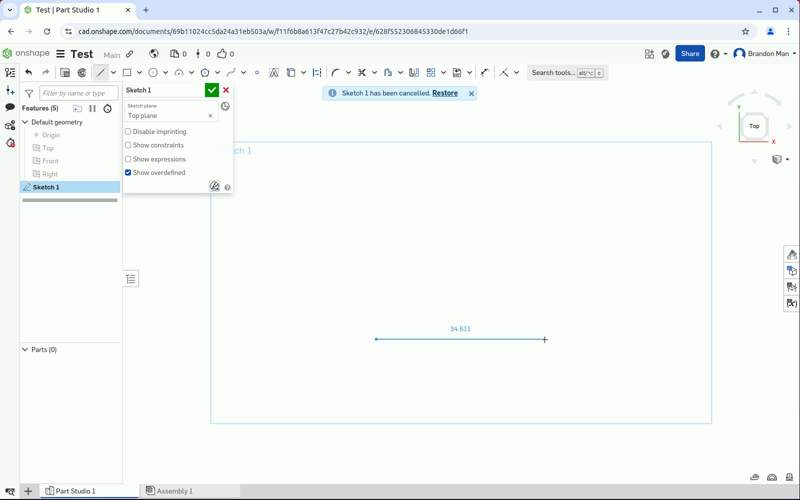
key_up(shift)
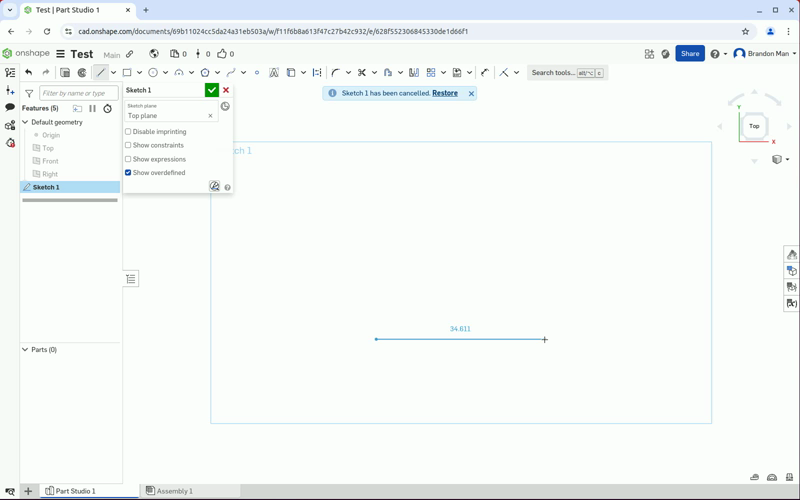
key_down(shift)
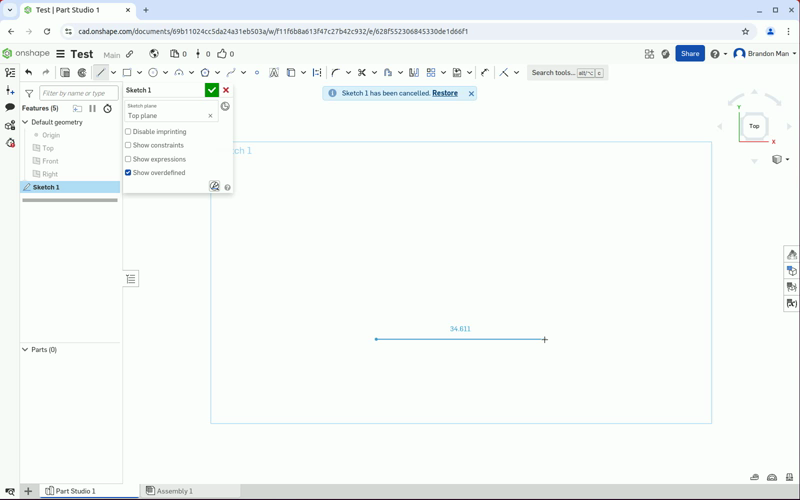
mouse_move(544, 227)
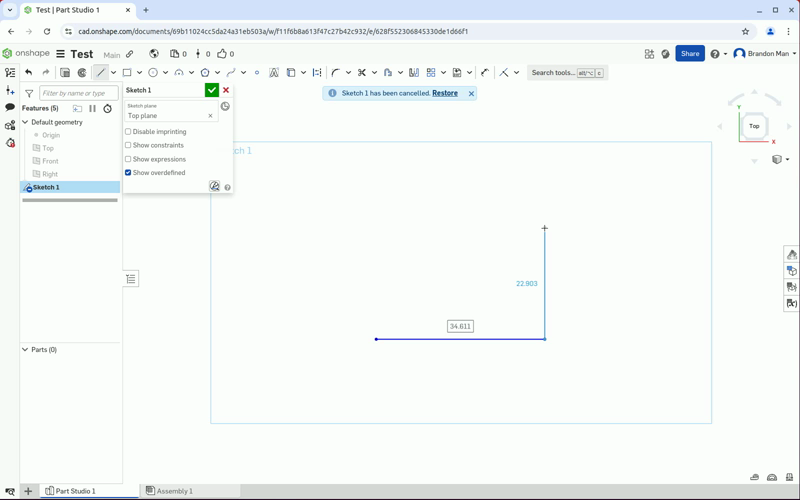
click(544, 227)
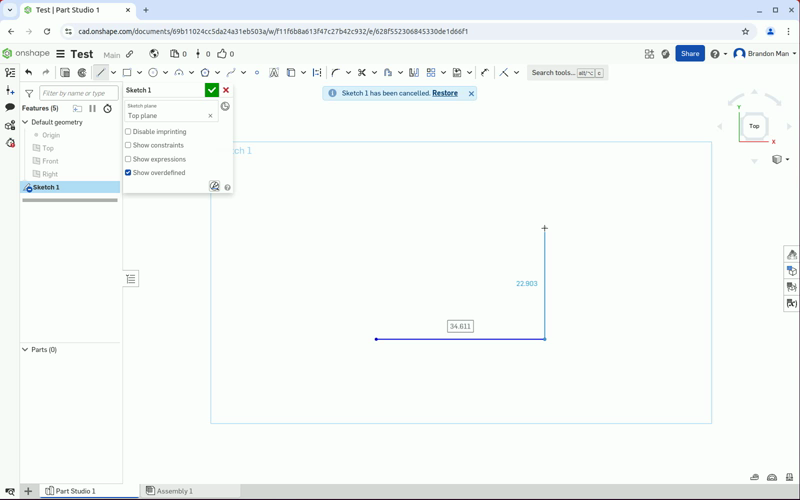
key_up(shift)
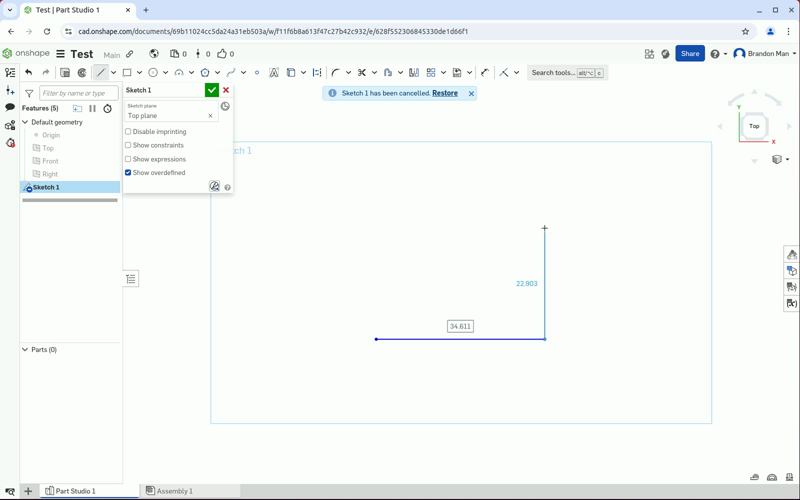
key_down(shift)
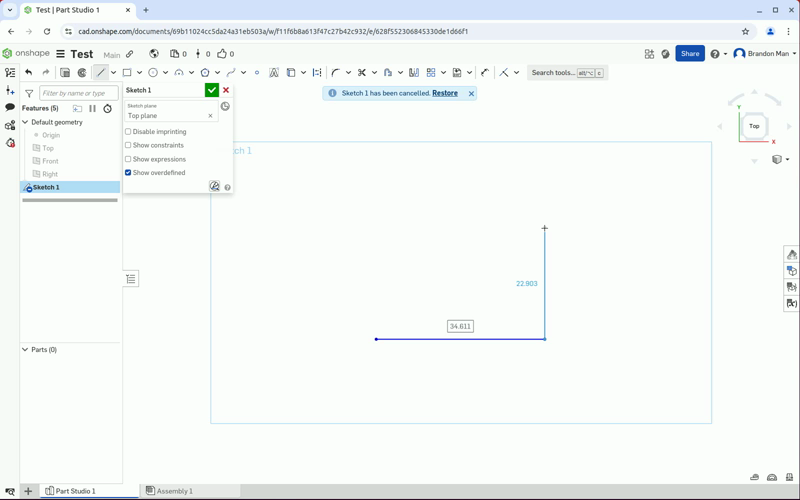
mouse_move(376, 227)
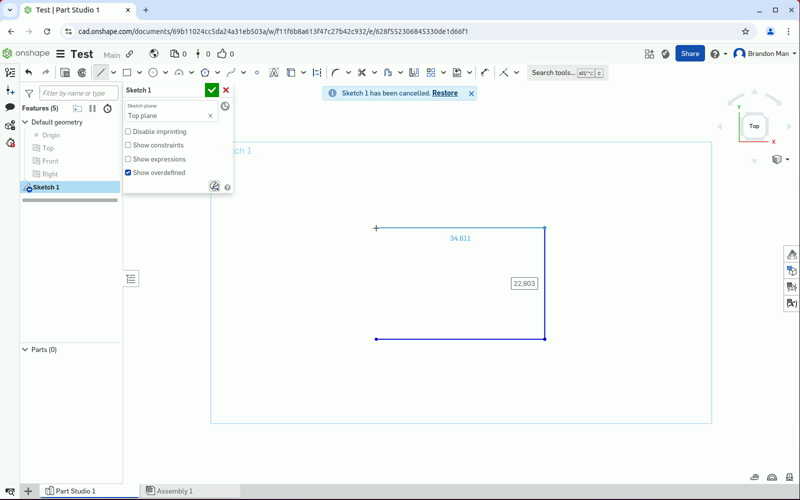
click(376, 227)
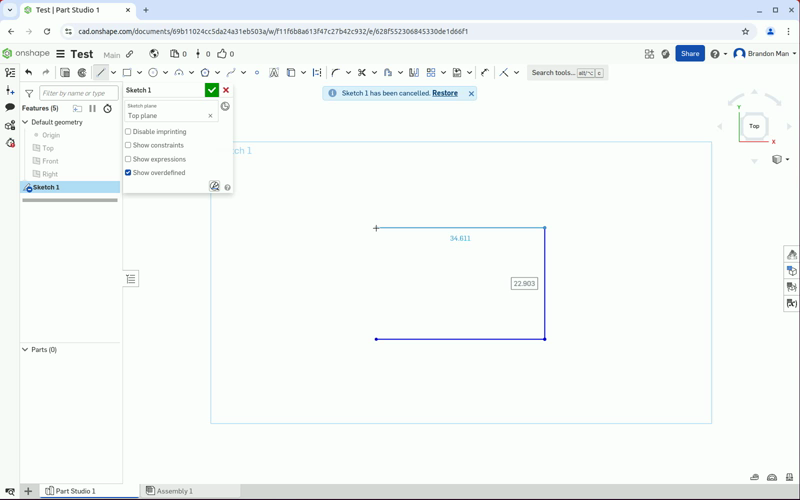
key_up(shift)
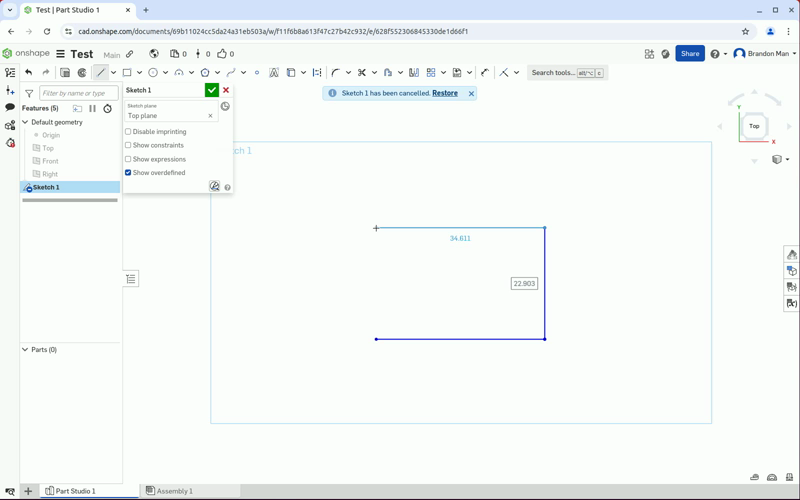
key_down(shift)
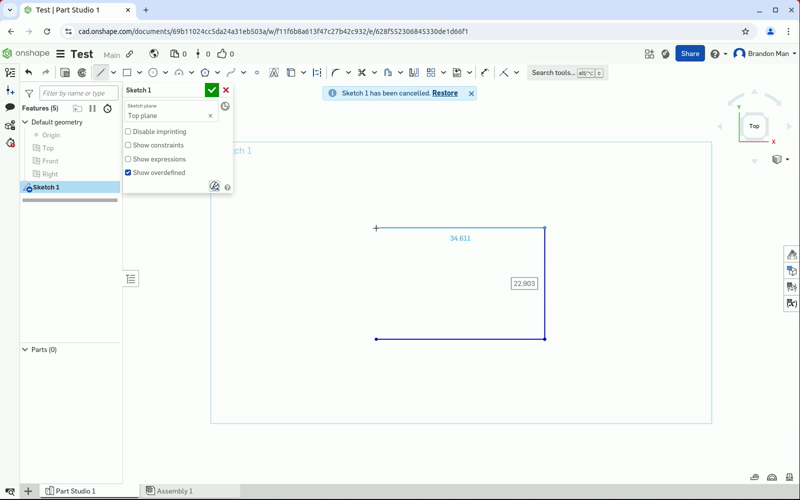
mouse_move(376, 339)
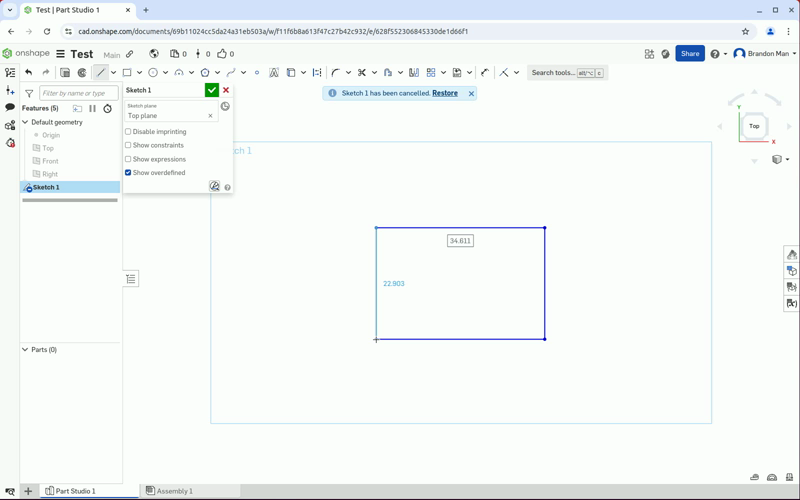
key_up(shift)
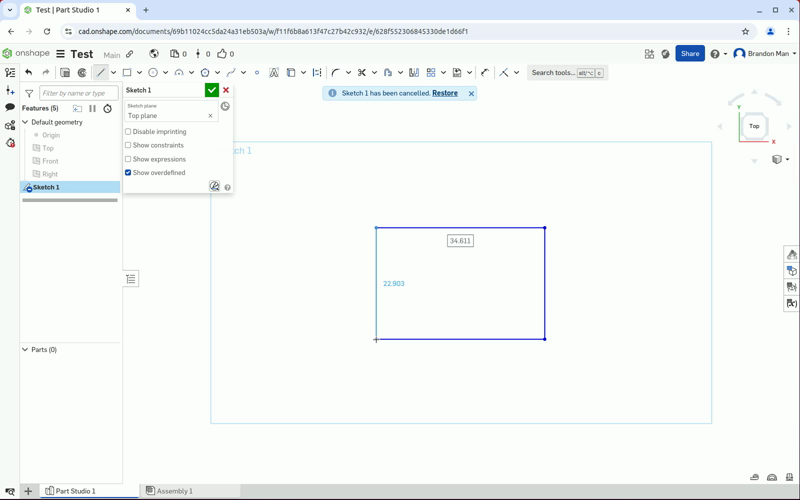
click(376, 339)
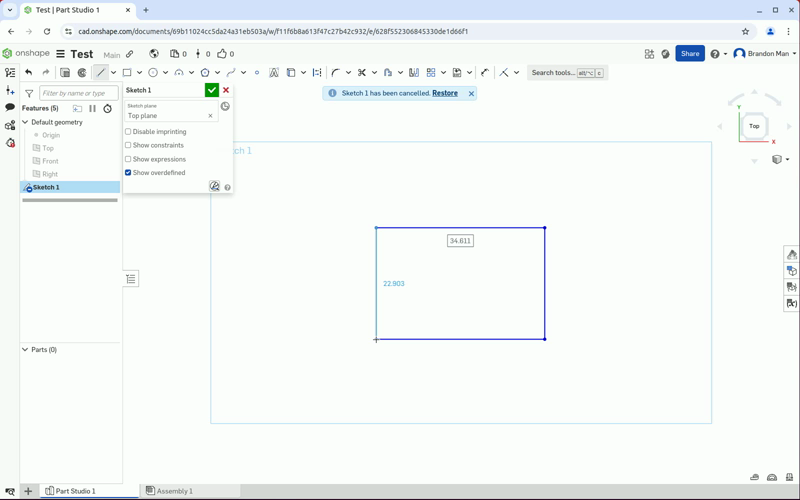
key(esc)
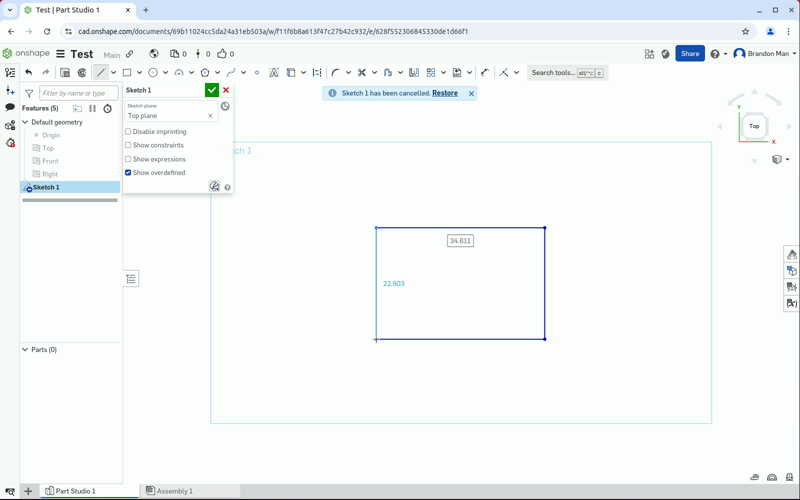
key(c)
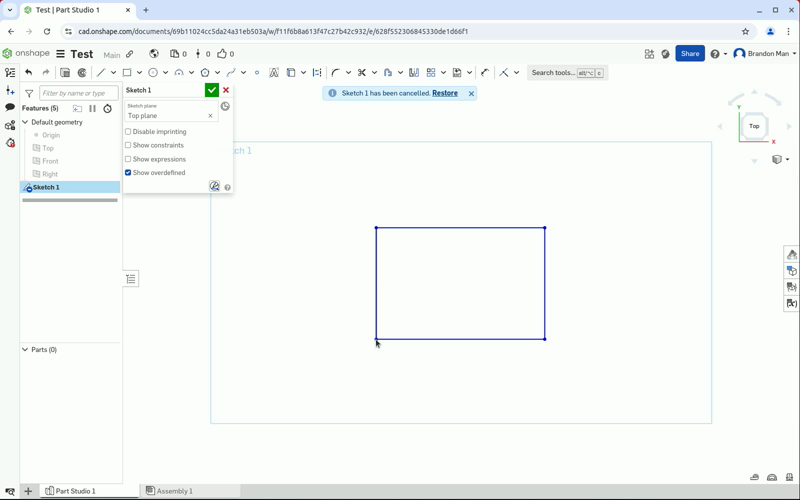
key_down(shift)
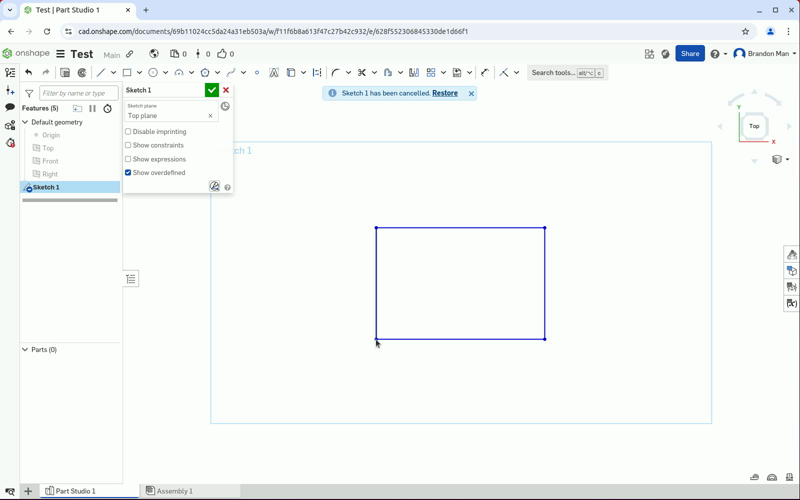
mouse_move(461, 282)
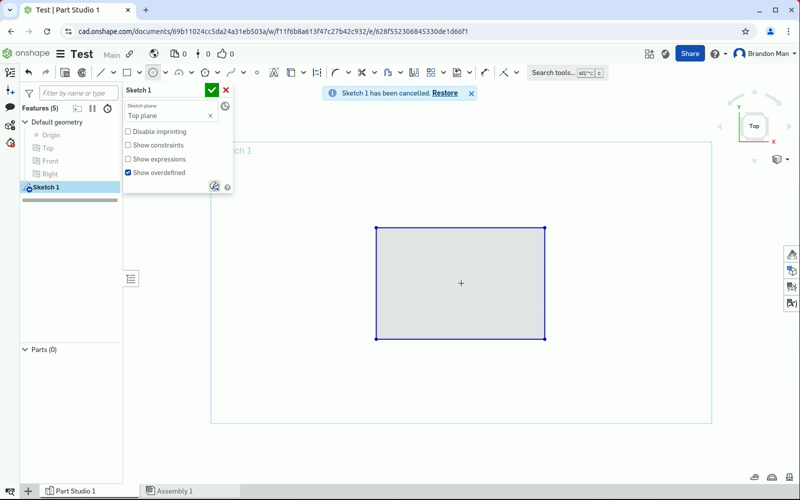
click(461, 282)
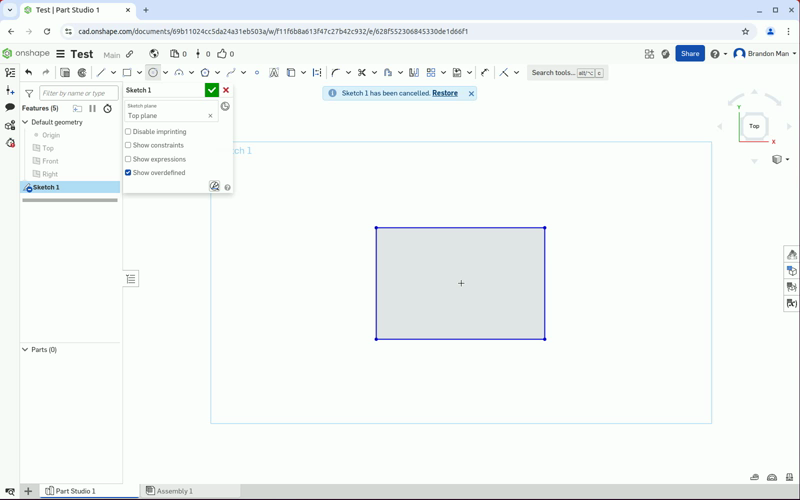
key_up(shift)
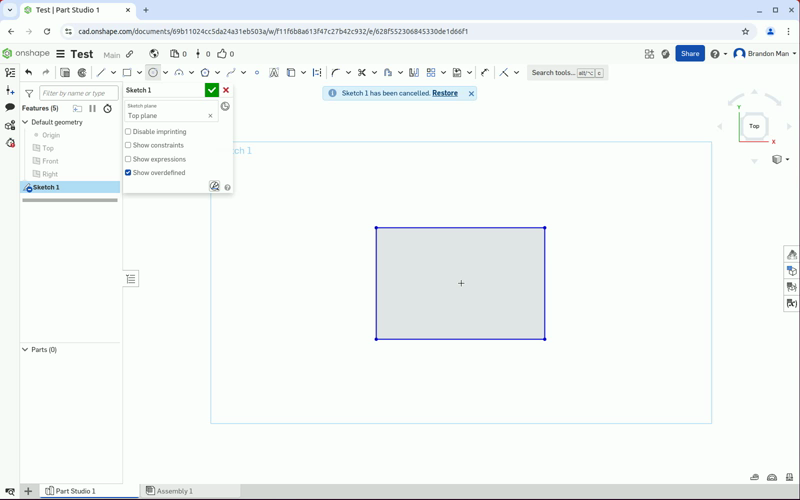
mouse_move(489, 282)
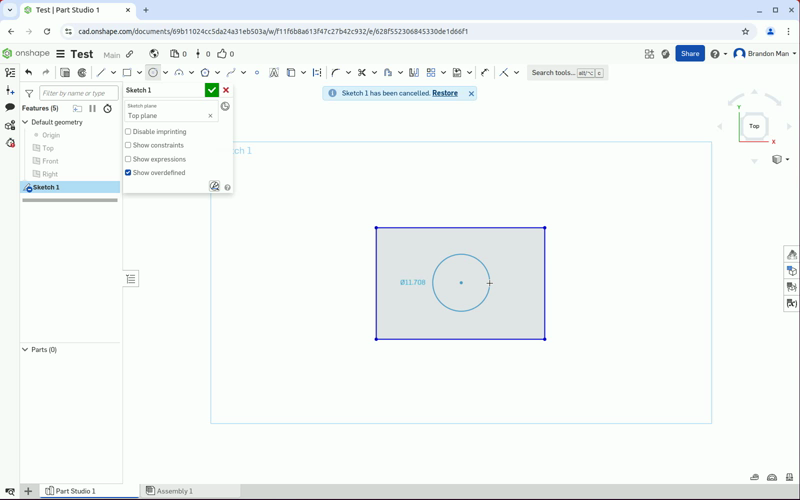
click(489, 282)
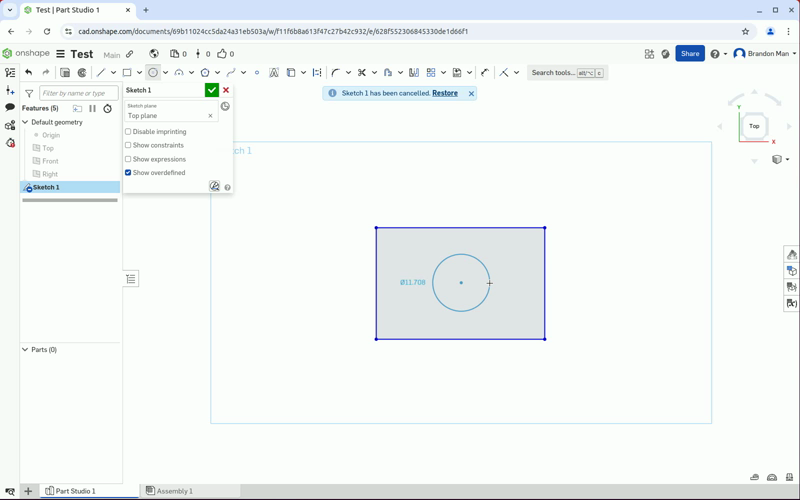
key(esc)
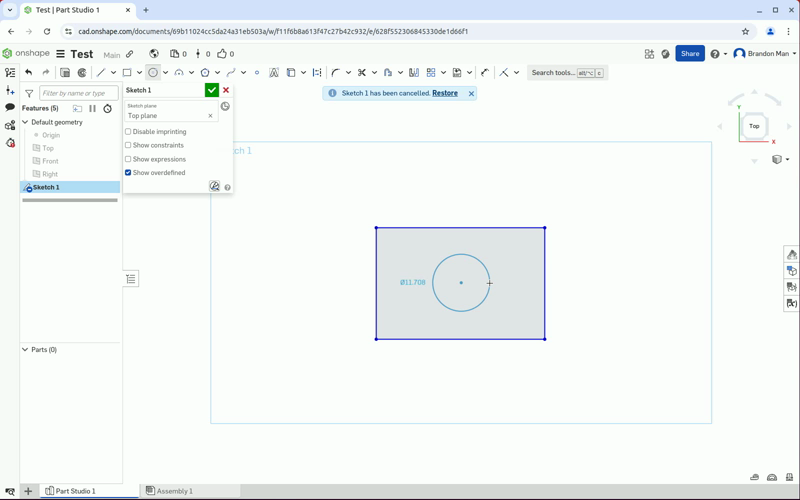
mouse_move(394, 270)
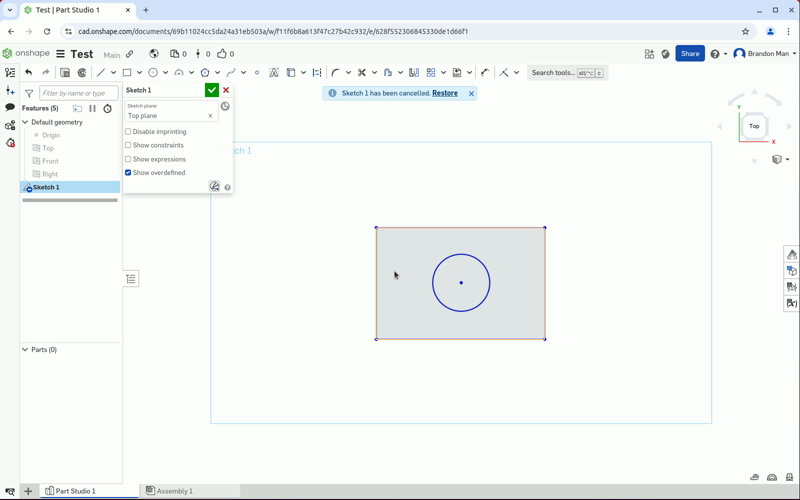
click(394, 270)
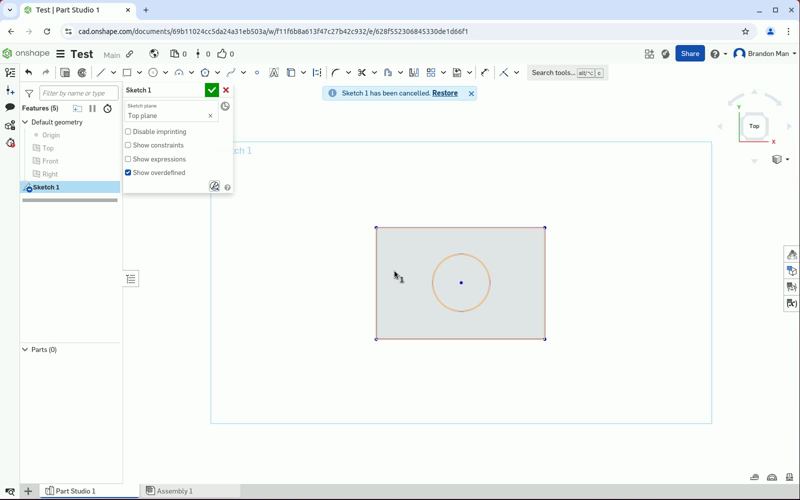
mouse_move(73, 352)
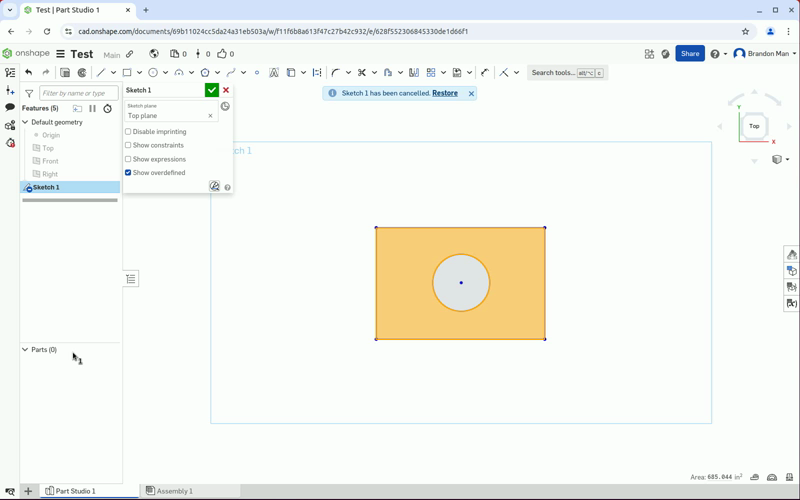
key(shift+y)
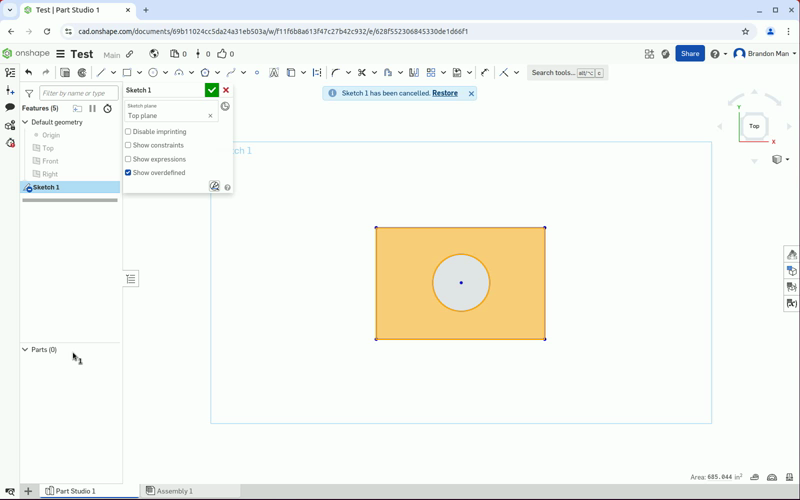
key(shift+e)
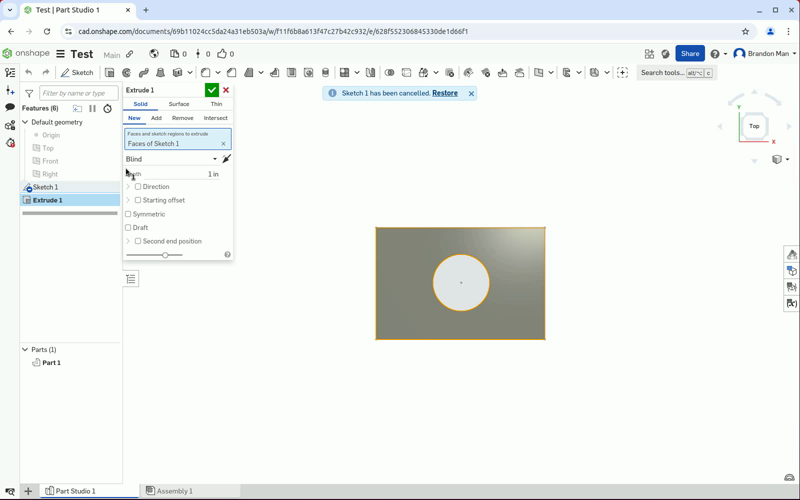
mouse_move(143, 106)
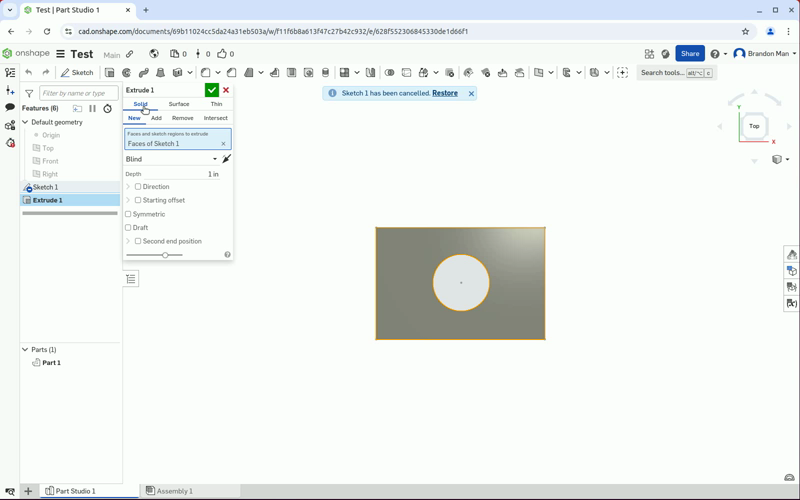
click(143, 106)
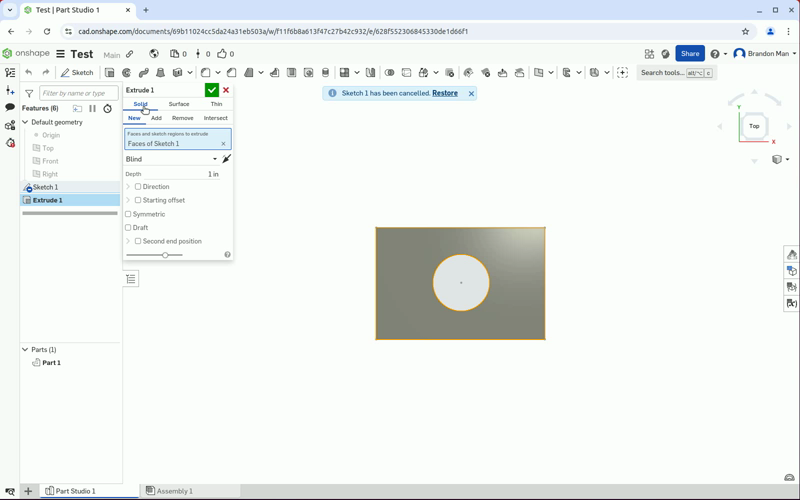
mouse_move(137, 120)
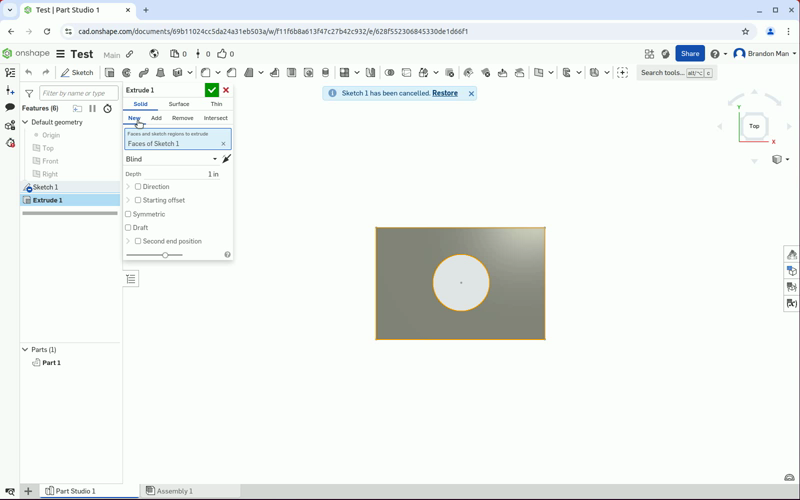
click(137, 120)
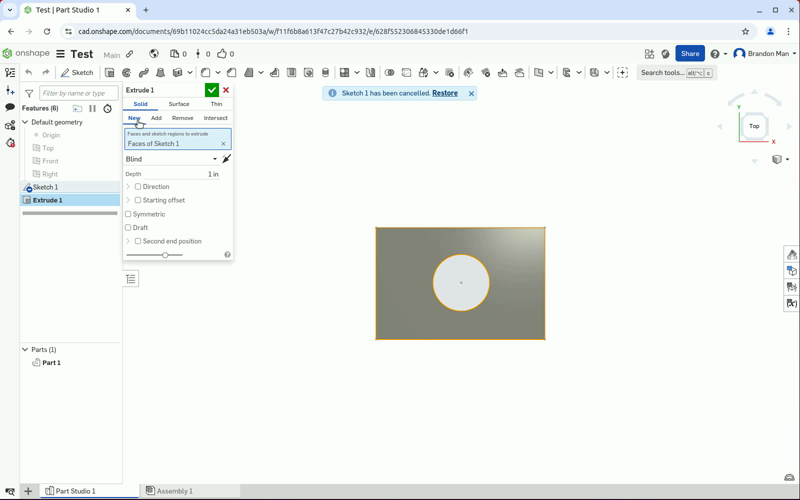
key(tab, 4)
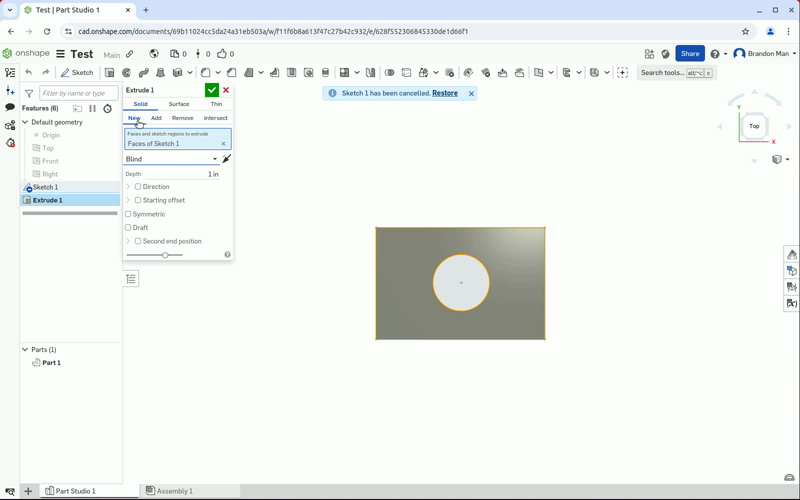
text(5.777)
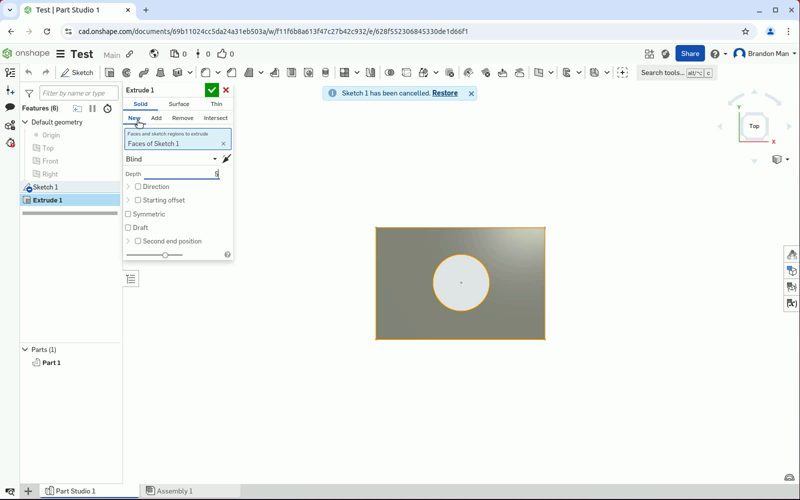
key(enter)
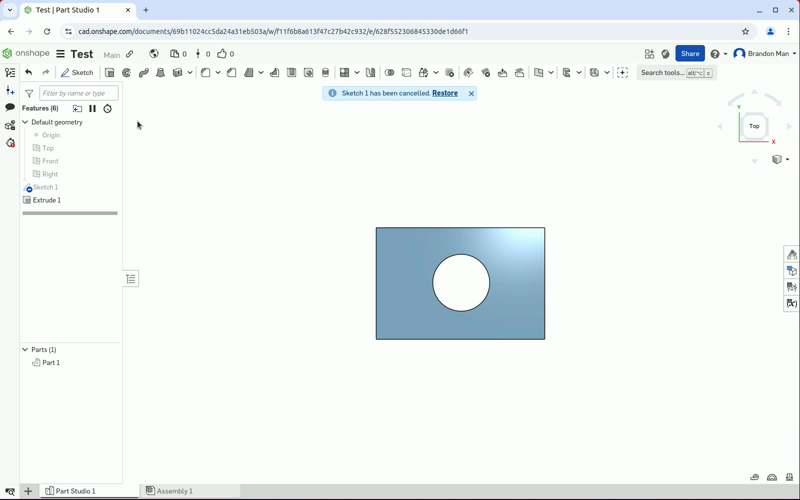
key(shift+h)
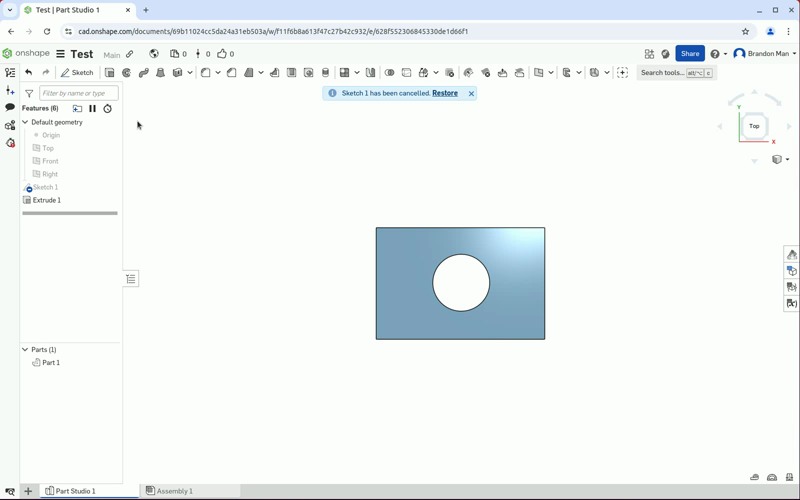
key(shift+h)
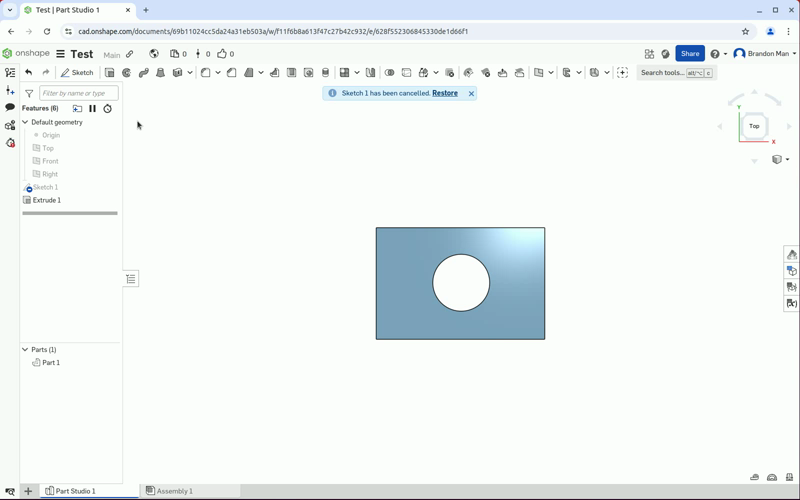
mouse_move(73, 189)
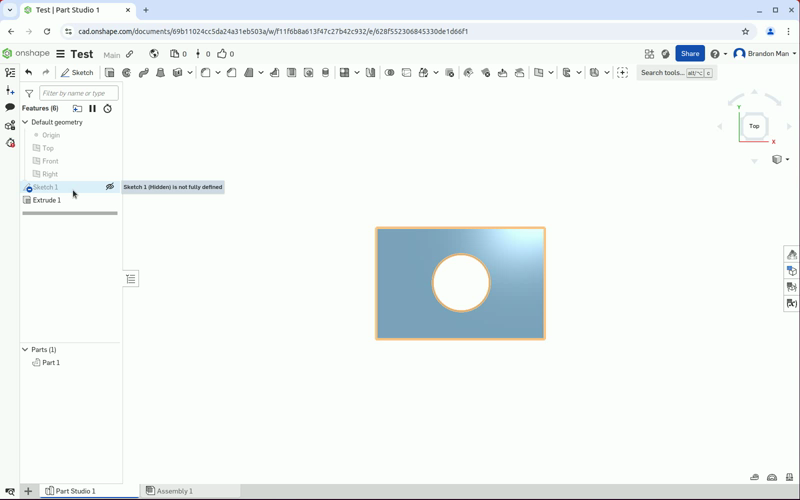
click(73, 189)
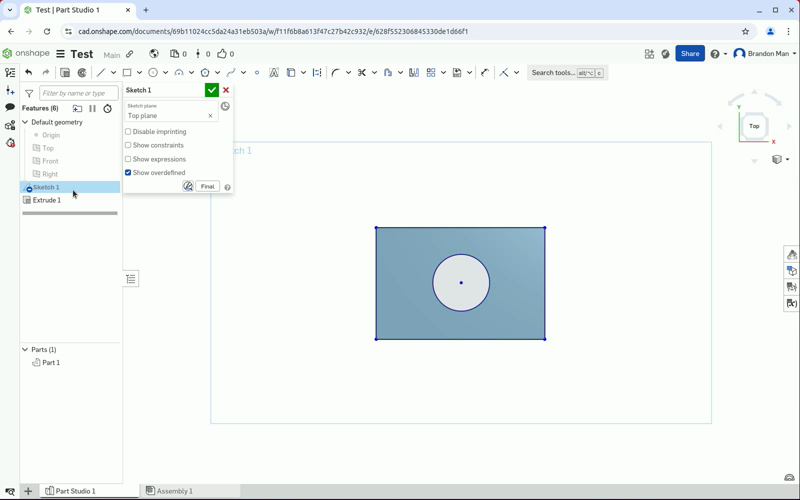
mouse_move(229, 92)
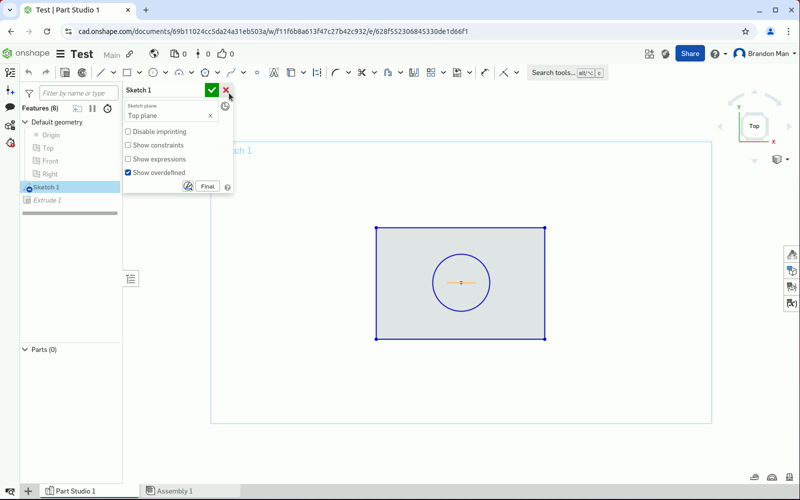
click(229, 92)
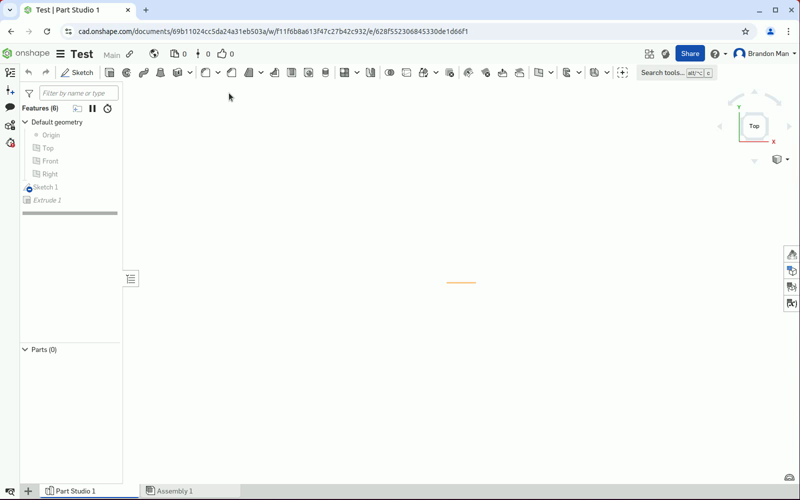
mouse_move(541, 75)
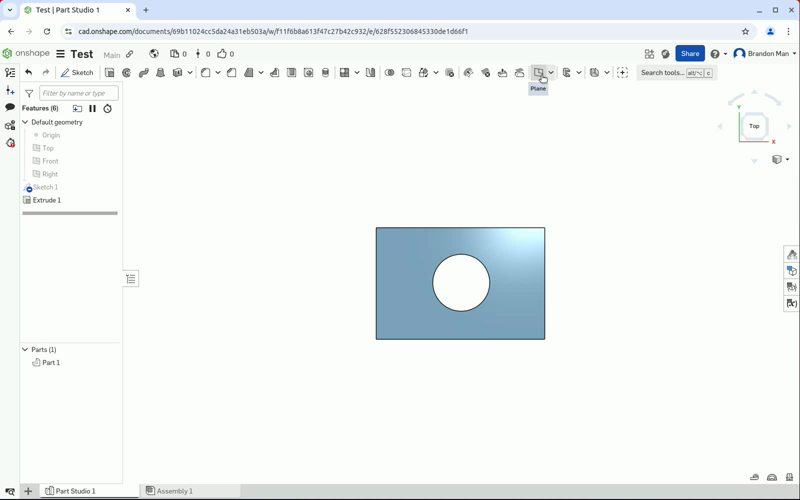
click(541, 75)
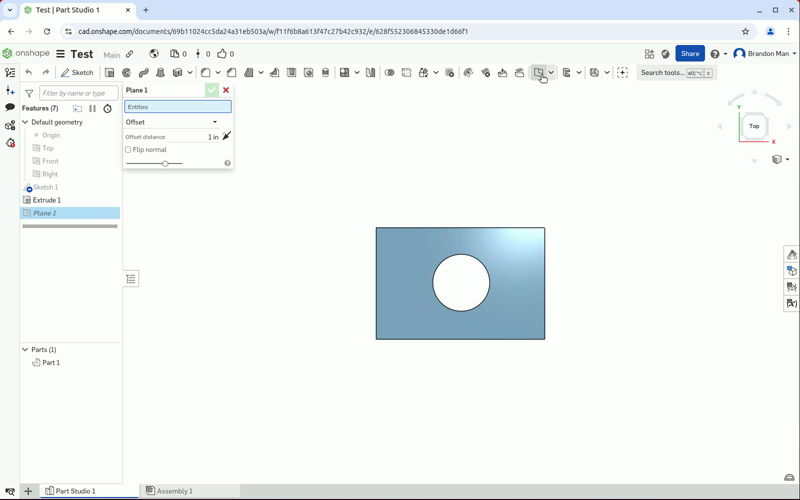
mouse_move(73, 150)
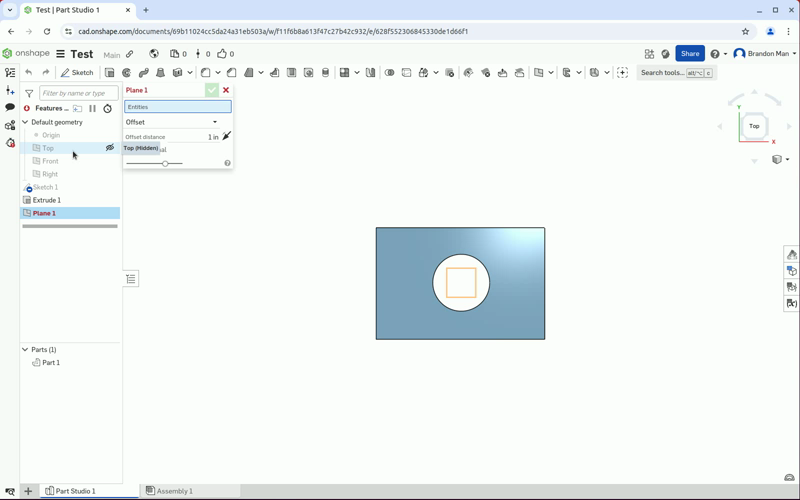
click(73, 150)
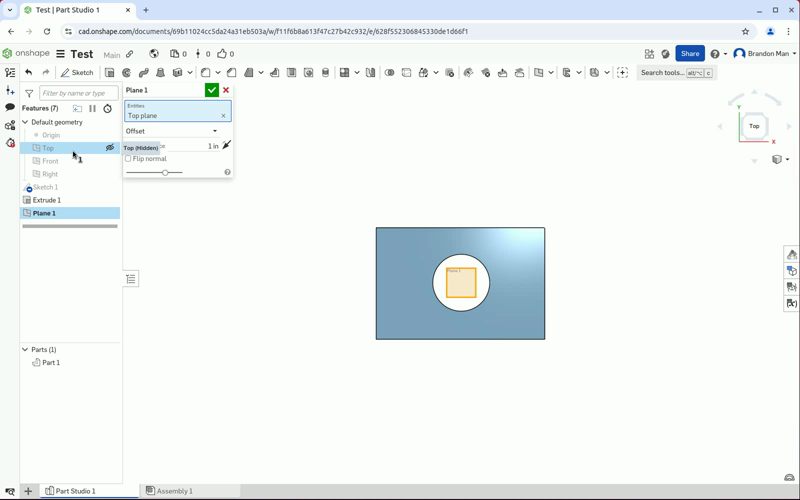
key(tab, 2)
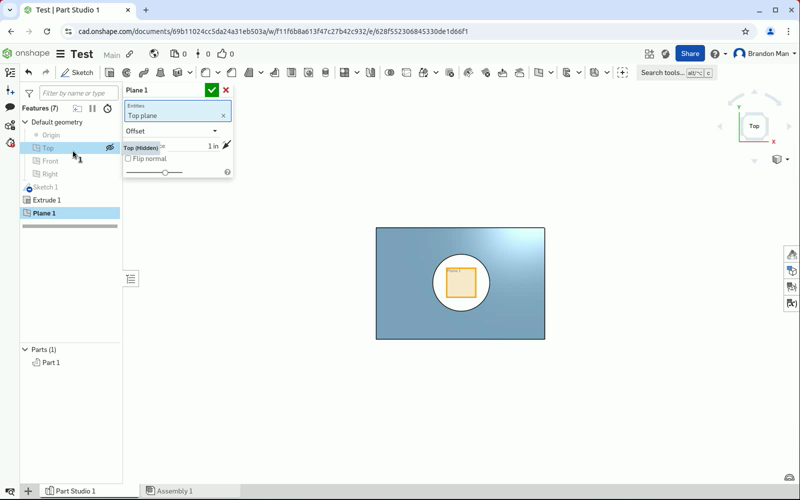
text(5.792)
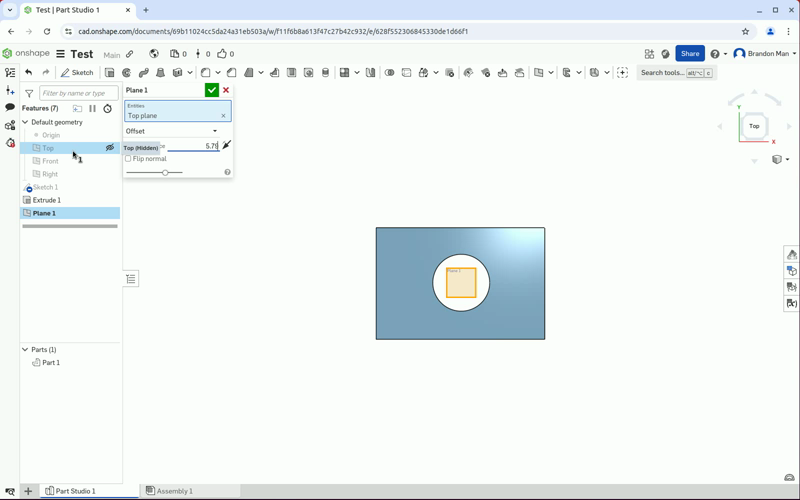
key(enter, 2)
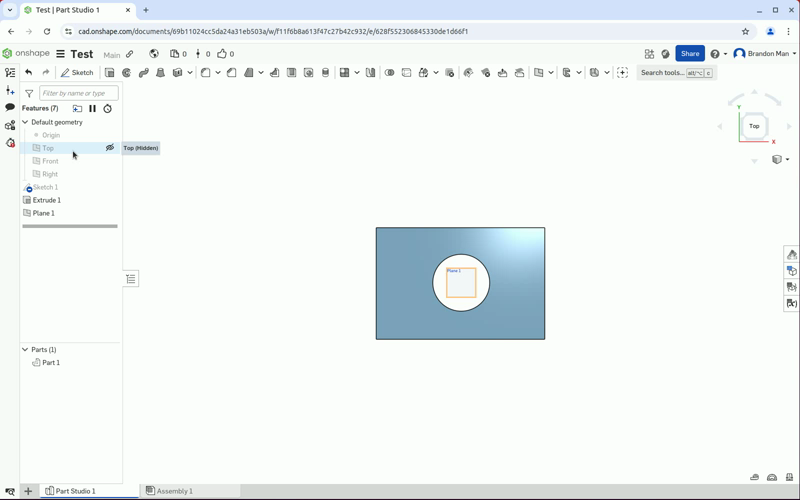
key(shift+s)
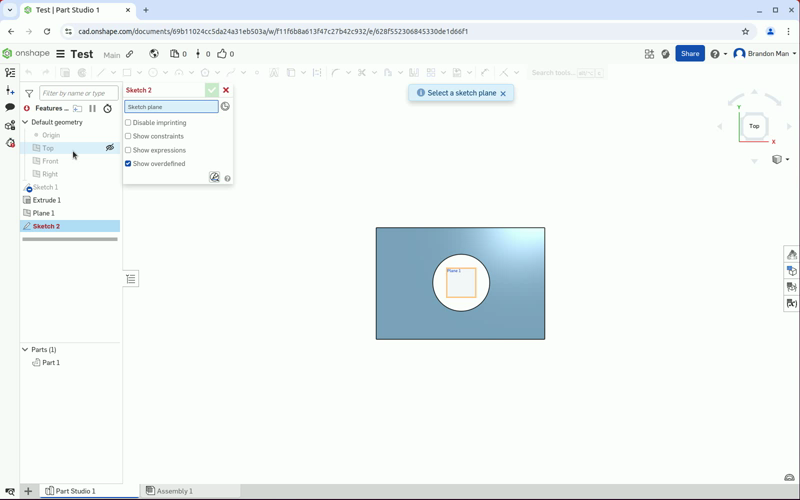
mouse_move(73, 215)
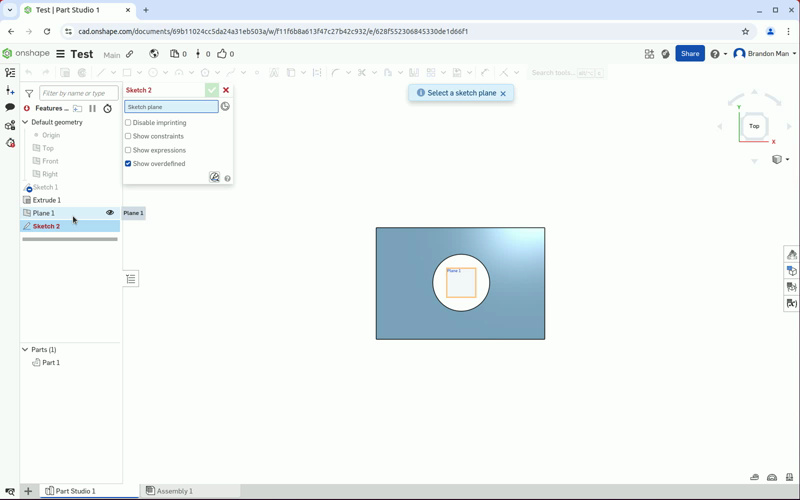
click(73, 215)
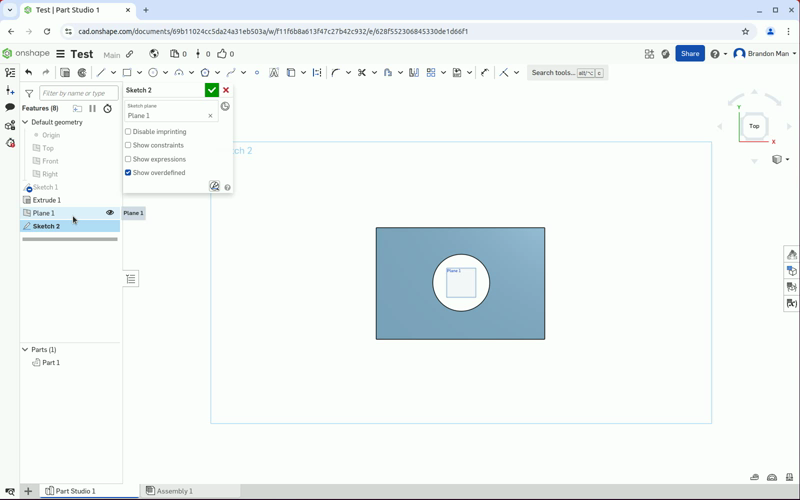
mouse_move(73, 352)
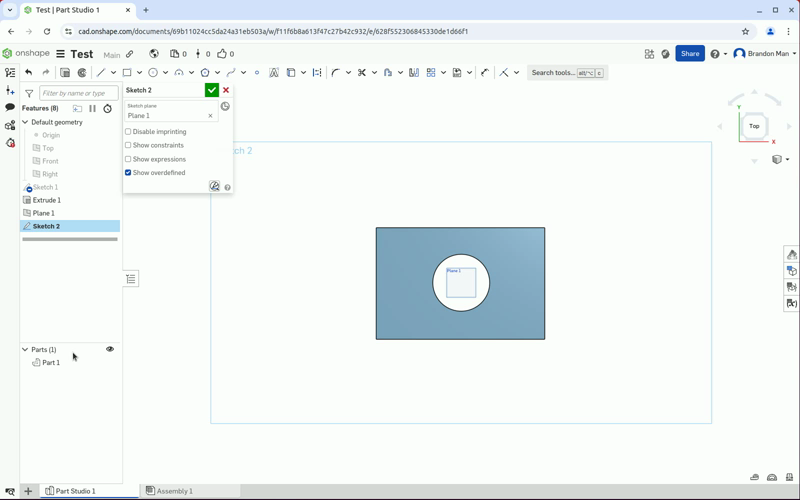
key(y)
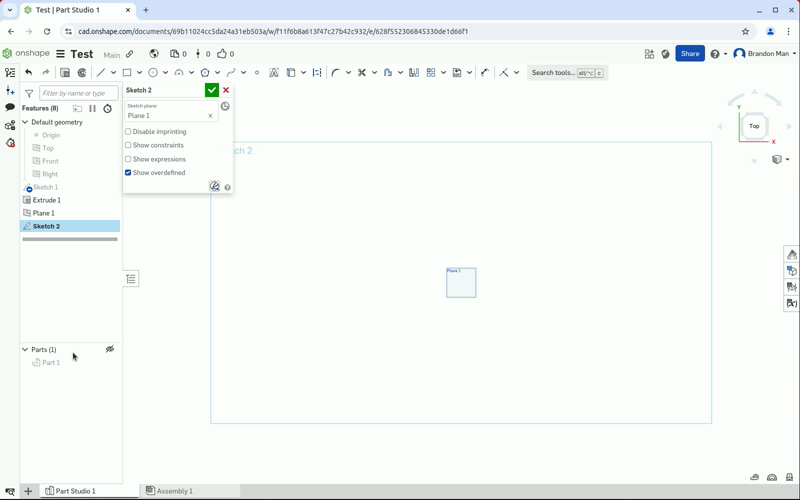
key(l)
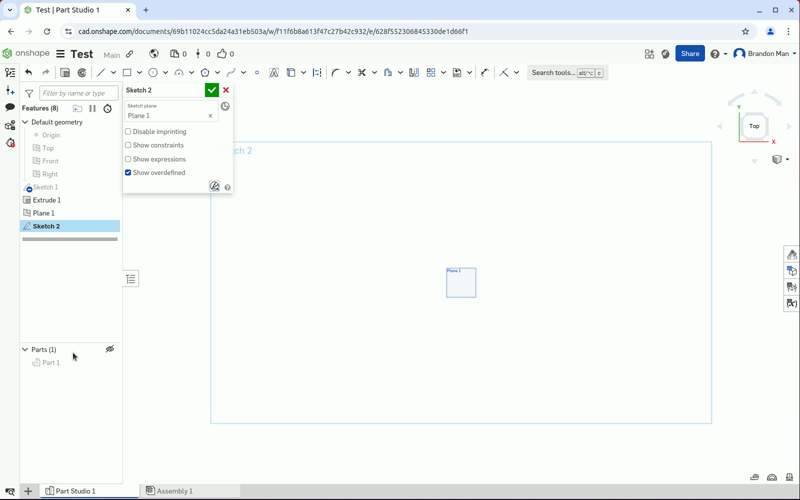
key_down(shift)
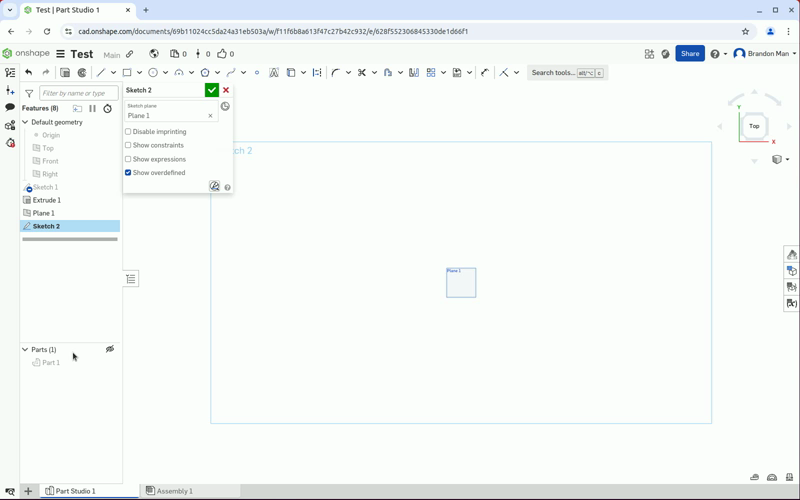
mouse_move(398, 339)
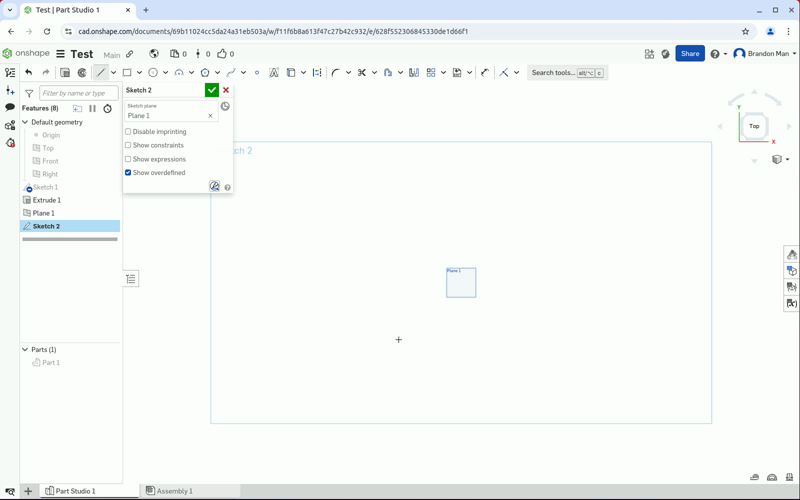
click(398, 339)
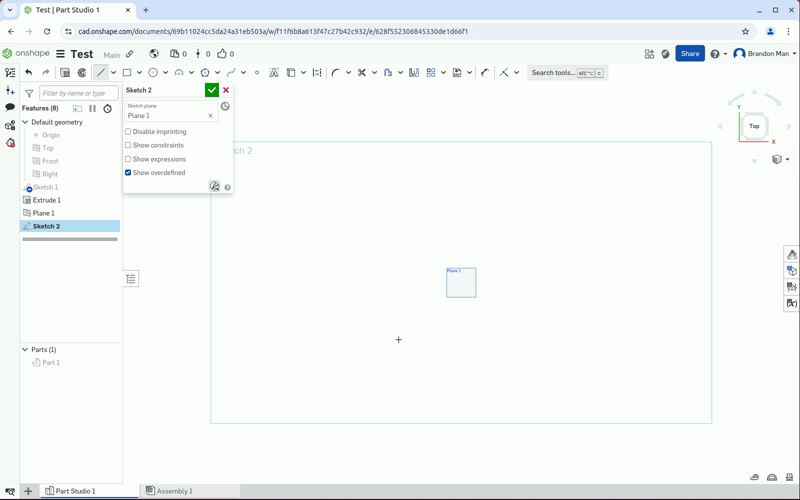
key_up(shift)
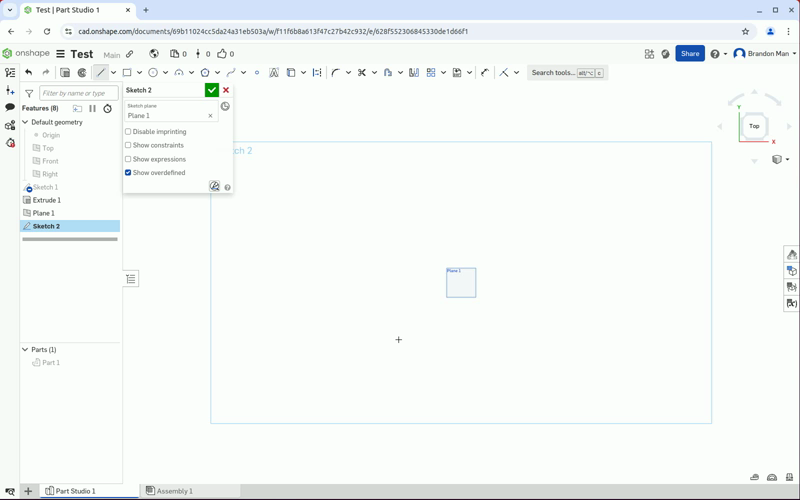
key_down(shift)
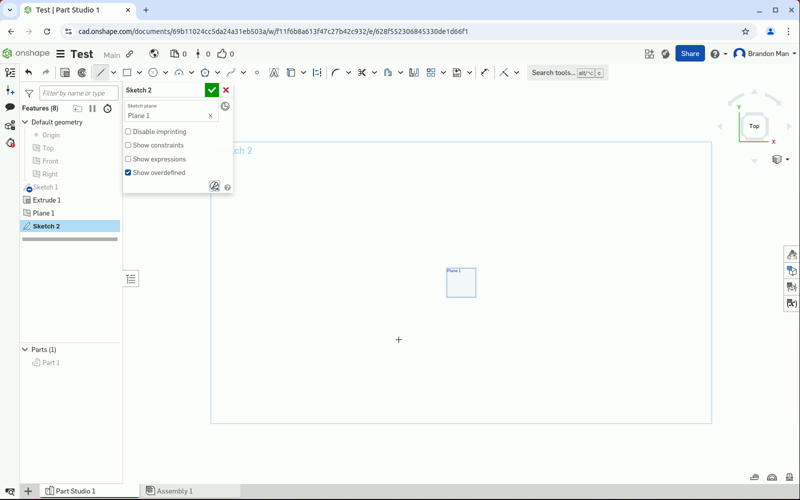
mouse_move(428, 339)
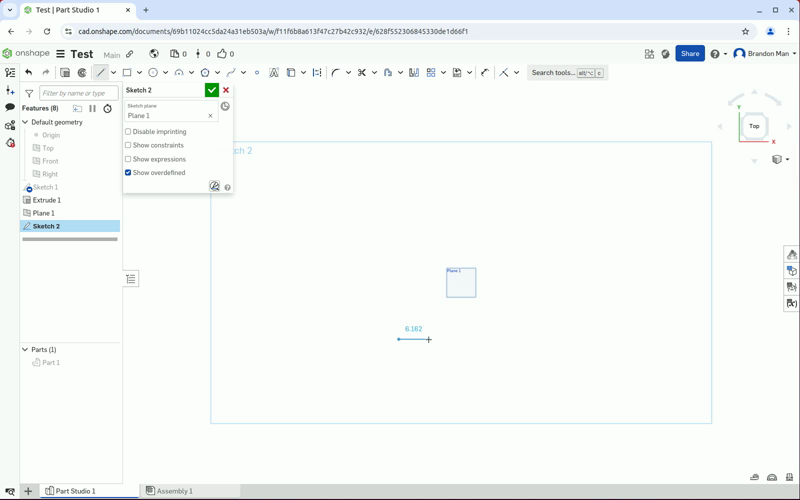
mouse_move(401, 339)
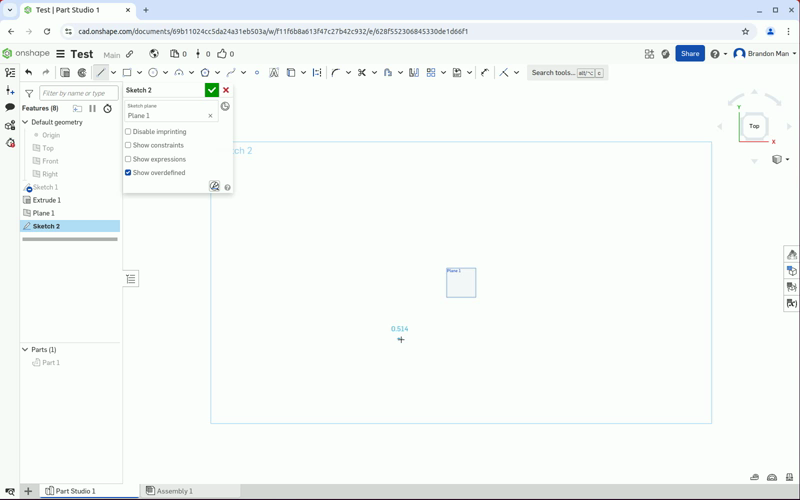
scroll(6)
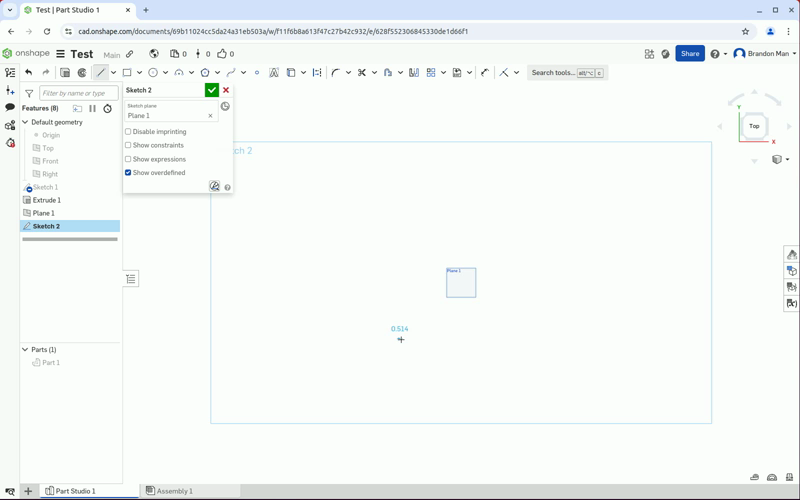
scroll(6)
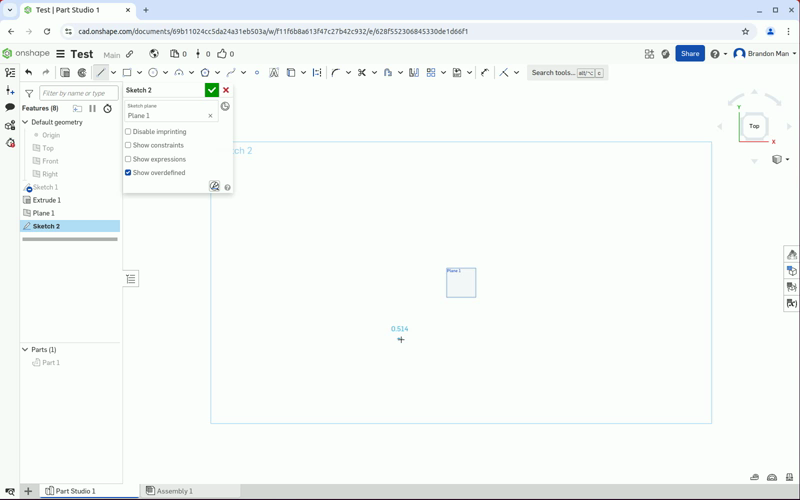
scroll(6)
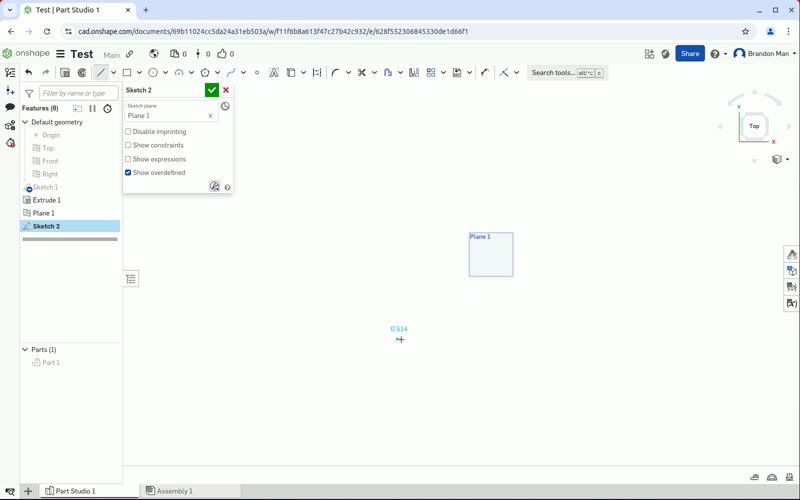
scroll(6)
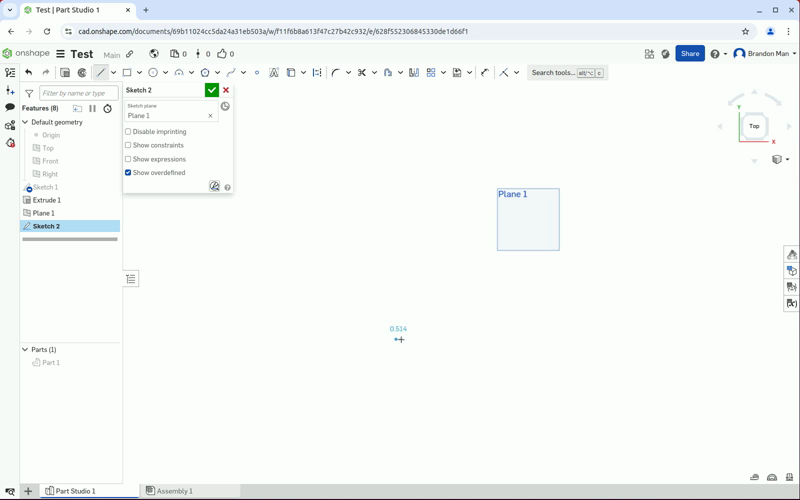
scroll(6)
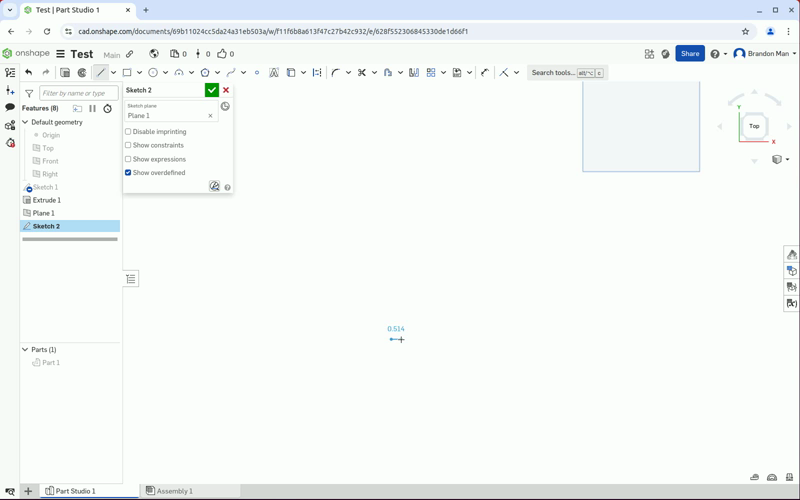
scroll(6)
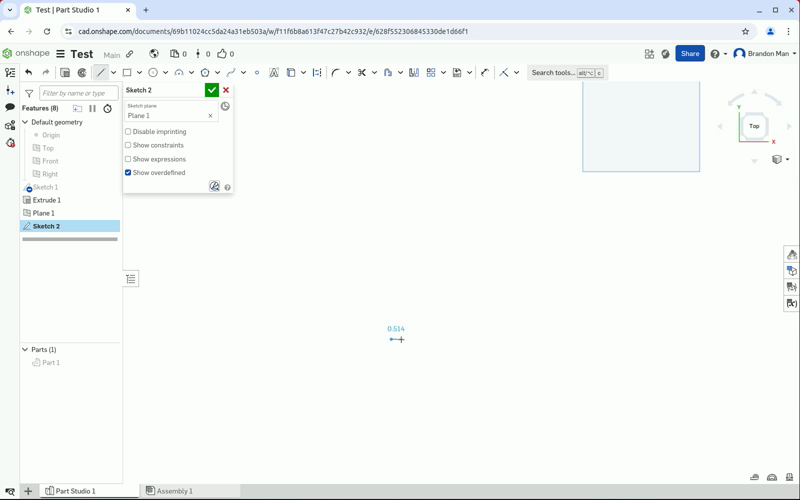
scroll(6)
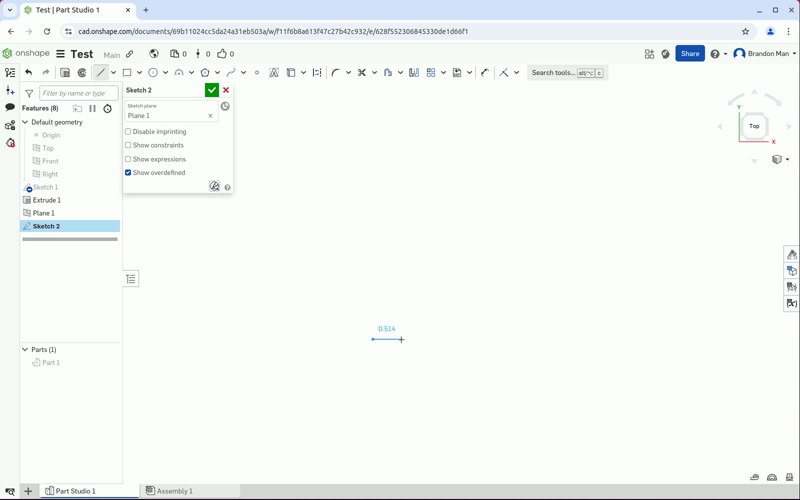
click(401, 339)
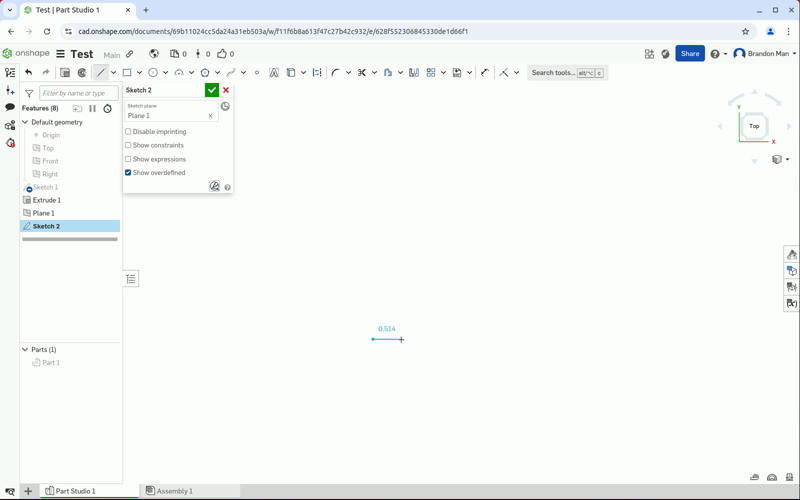
scroll(-6)
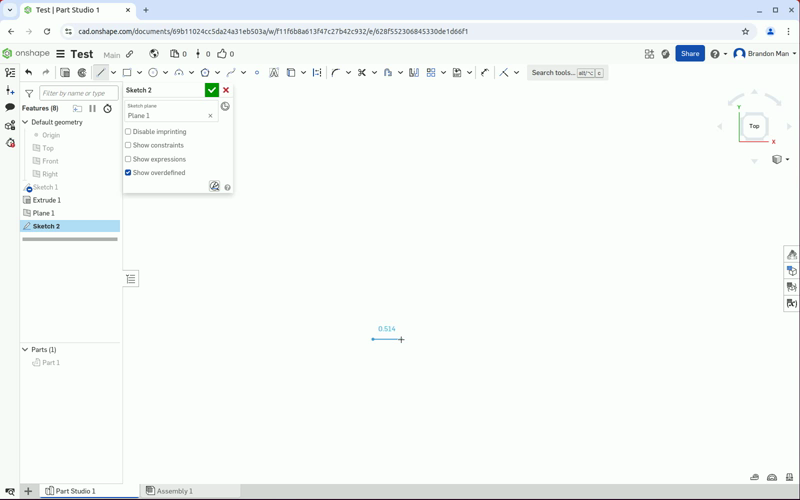
scroll(-6)
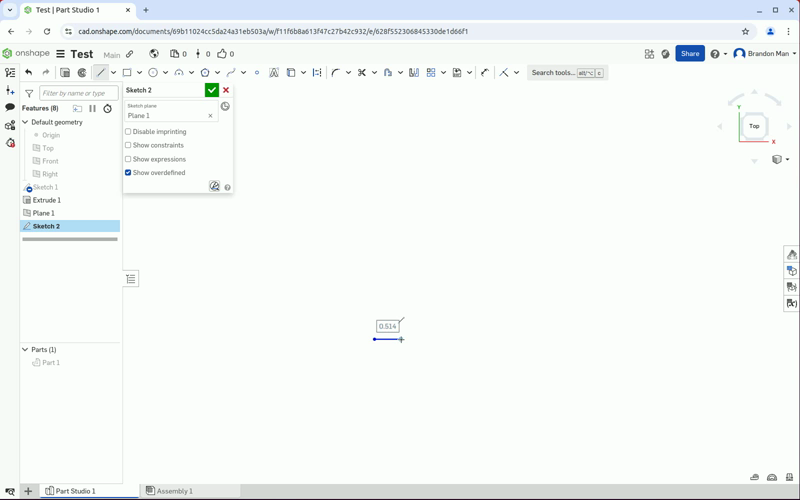
scroll(-6)
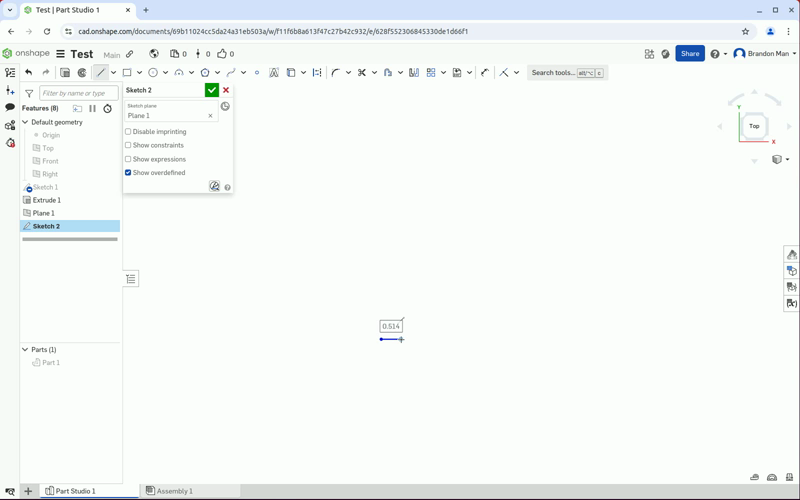
scroll(-6)
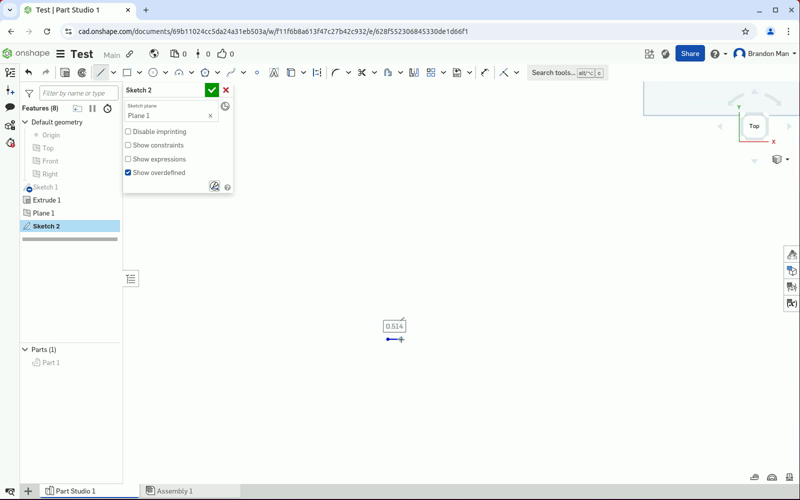
scroll(-6)
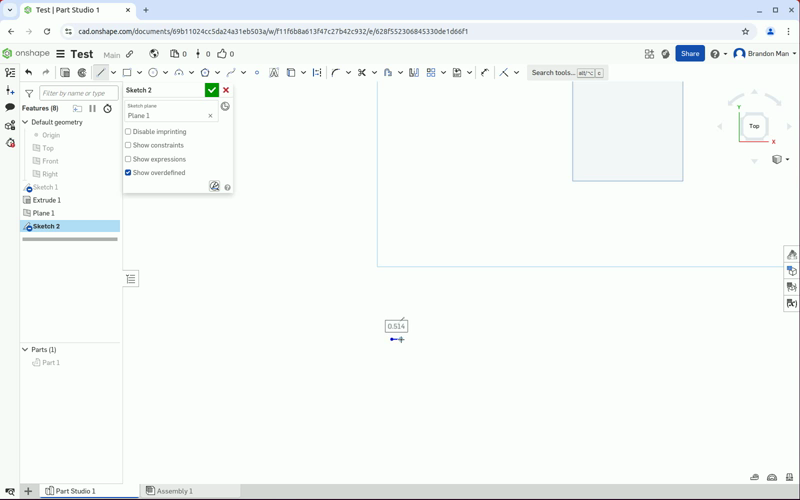
scroll(-6)
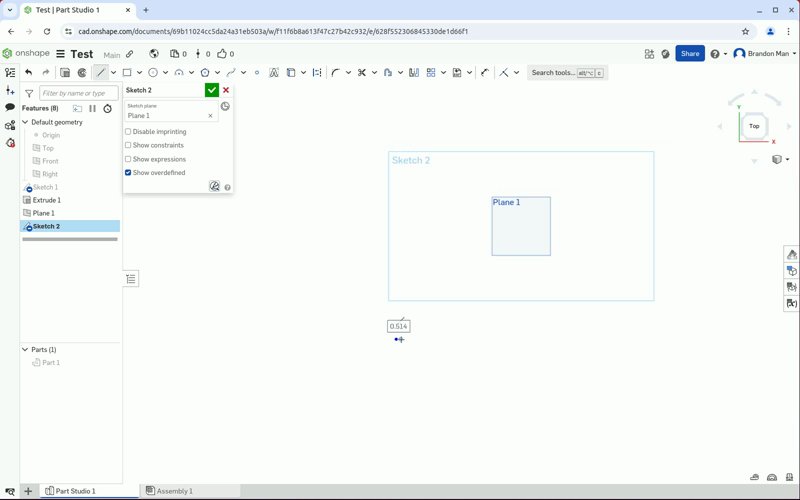
scroll(-6)
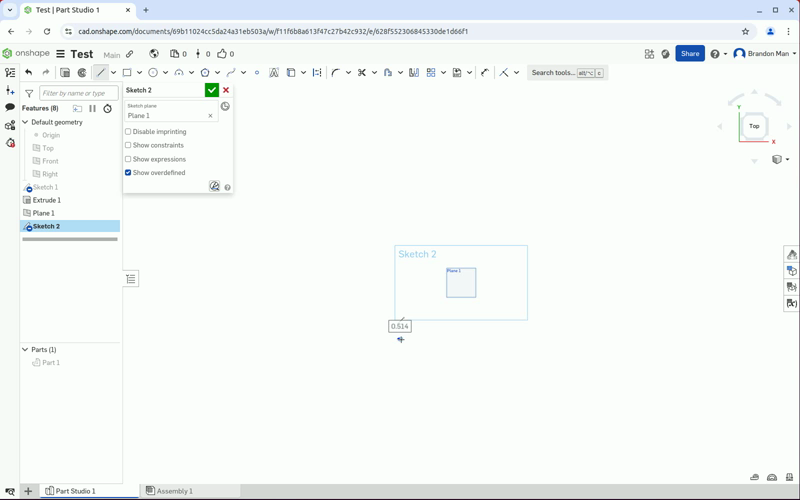
key_up(shift)
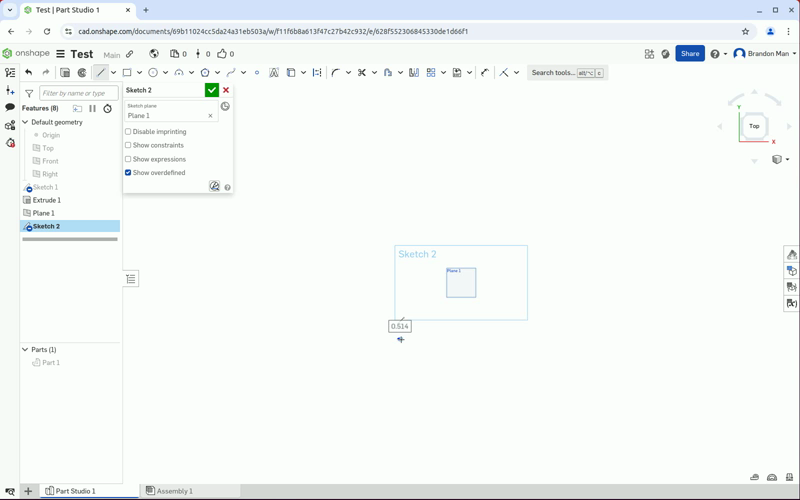
key_down(shift)
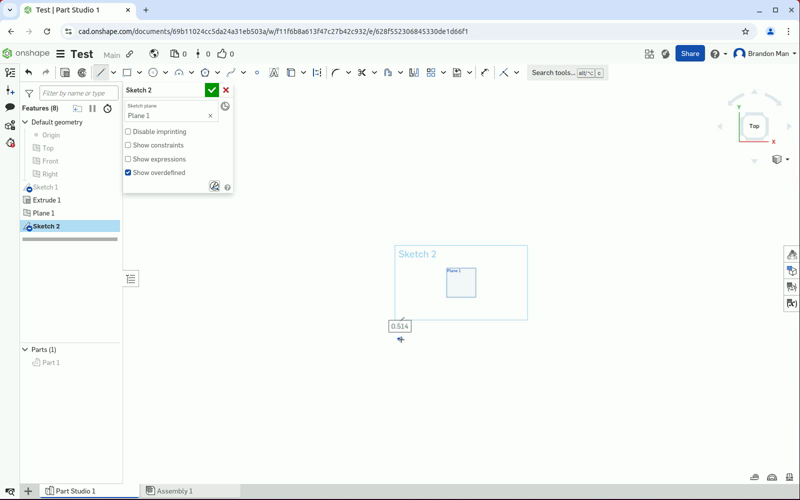
mouse_move(401, 226)
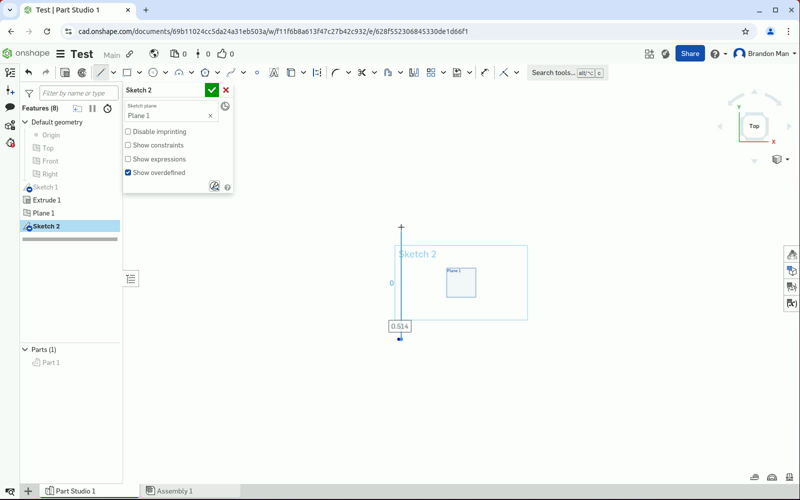
click(401, 226)
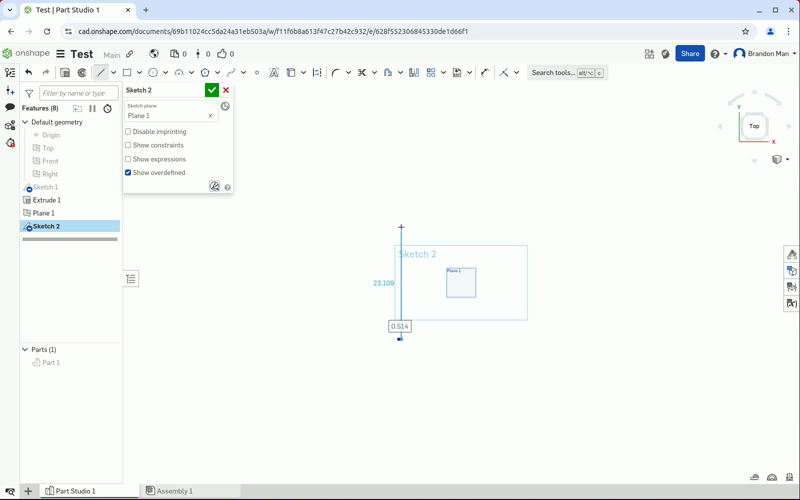
key_up(shift)
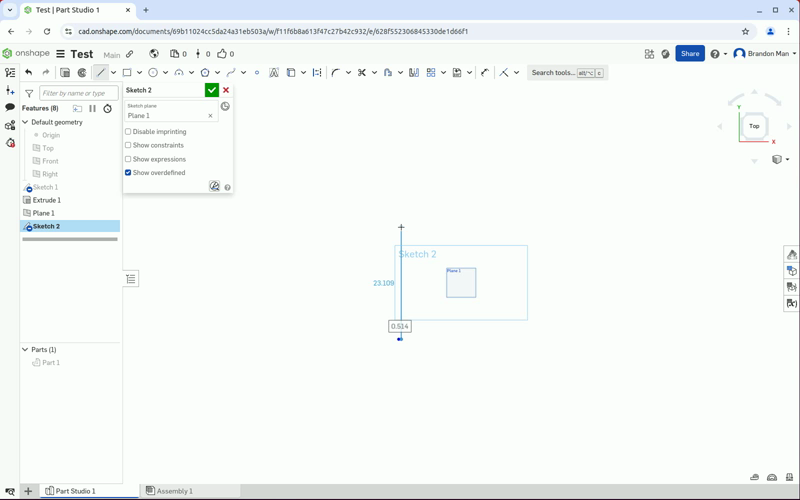
key_down(shift)
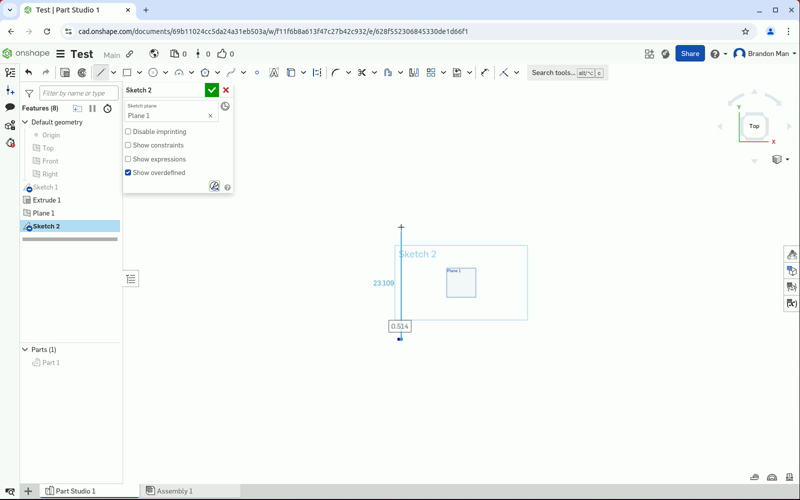
mouse_move(431, 226)
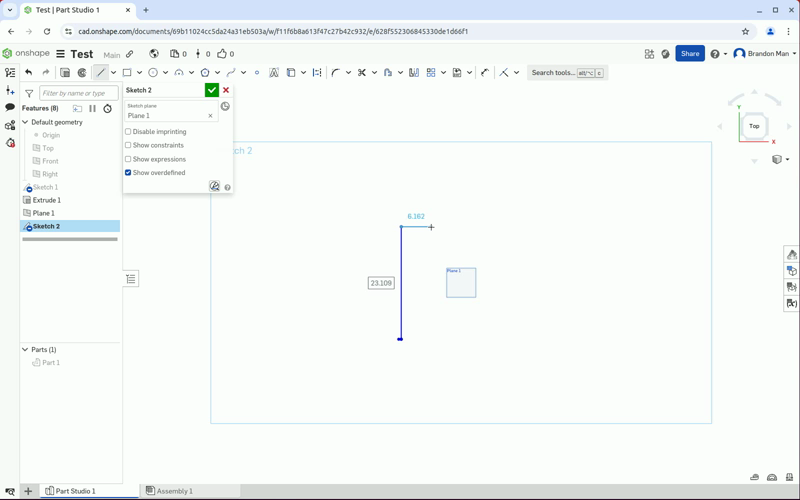
mouse_move(398, 226)
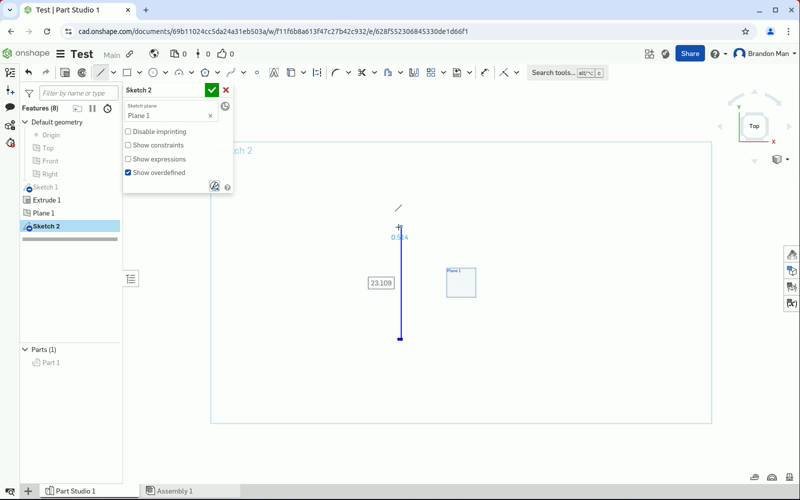
scroll(6)
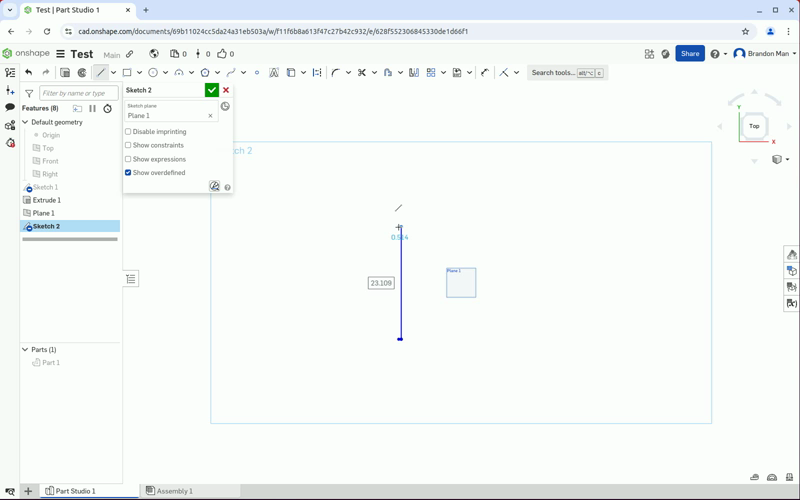
scroll(6)
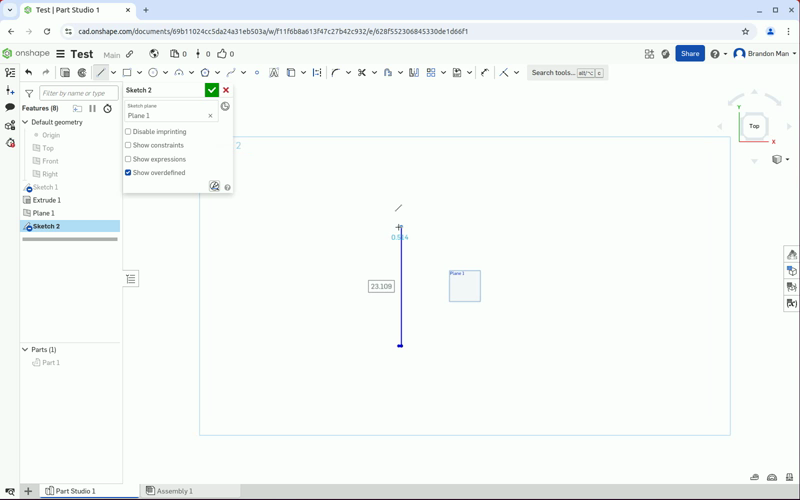
scroll(6)
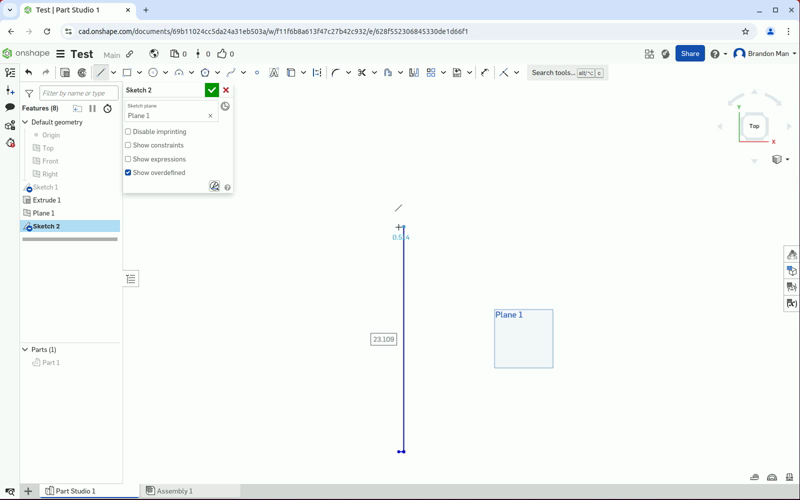
scroll(6)
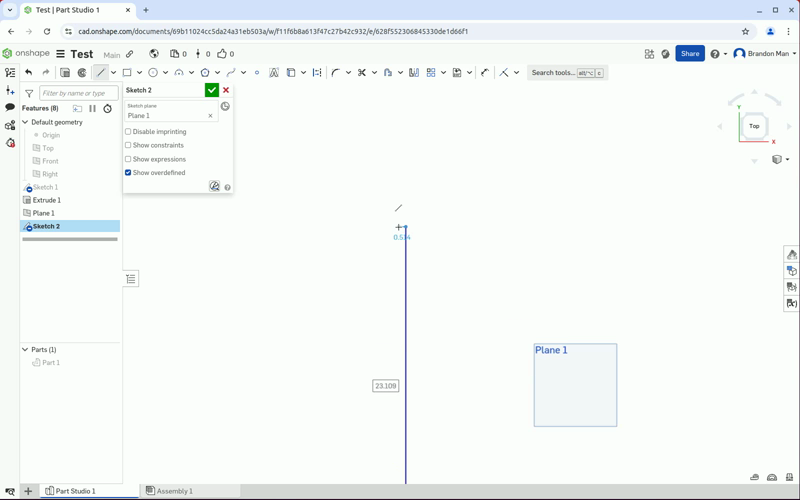
scroll(6)
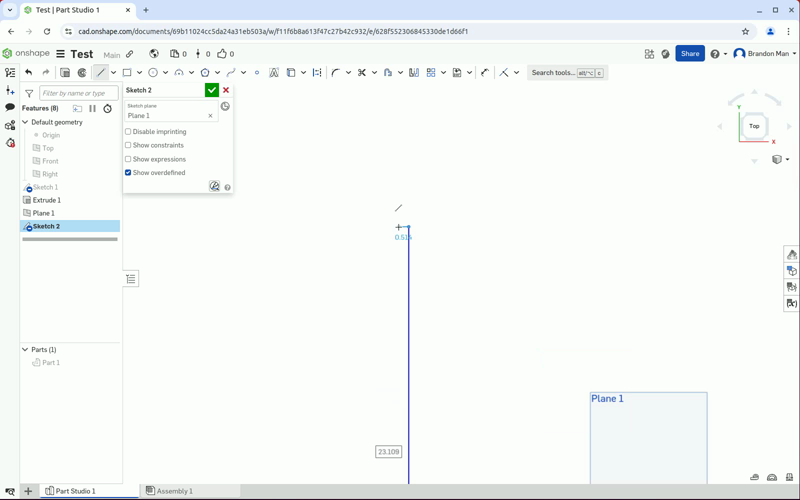
scroll(6)
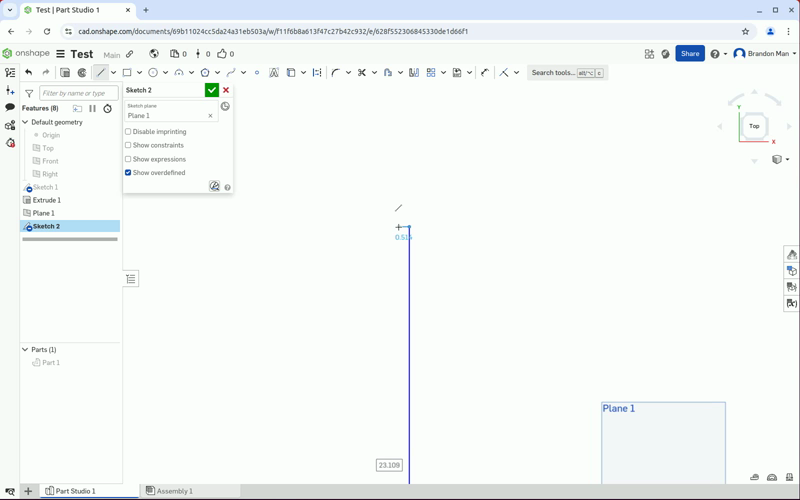
scroll(6)
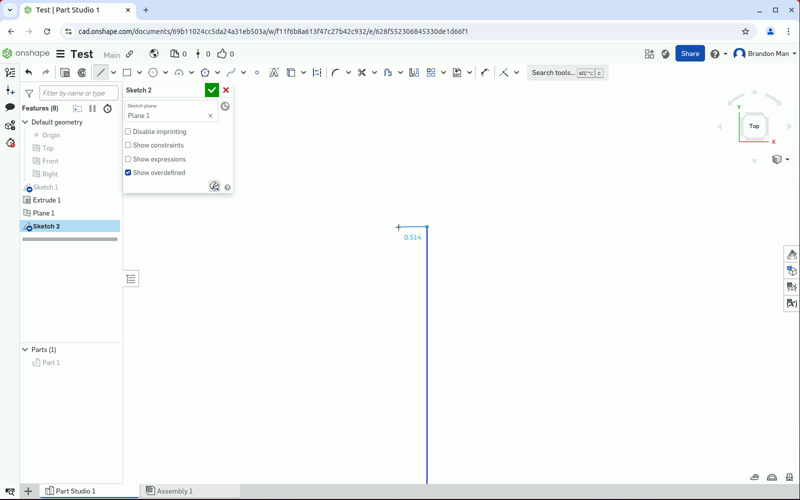
click(398, 226)
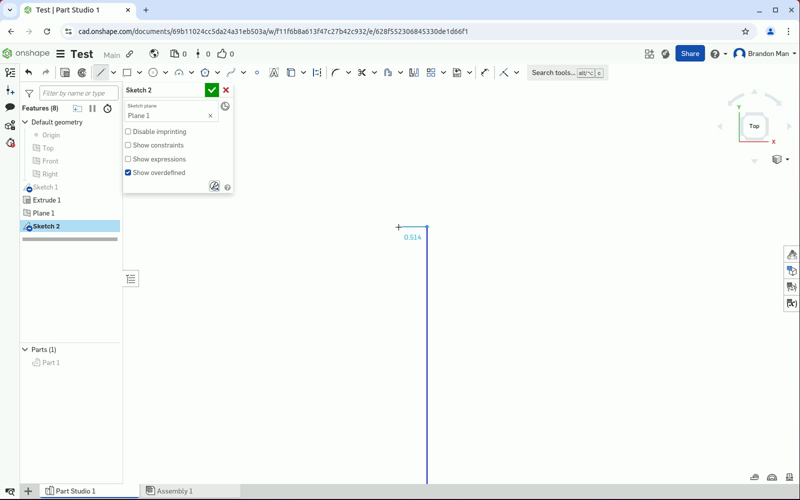
scroll(-6)
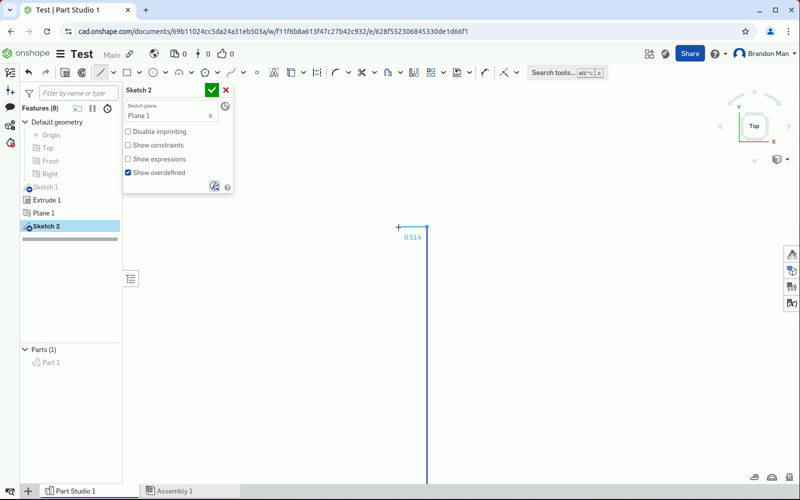
scroll(-6)
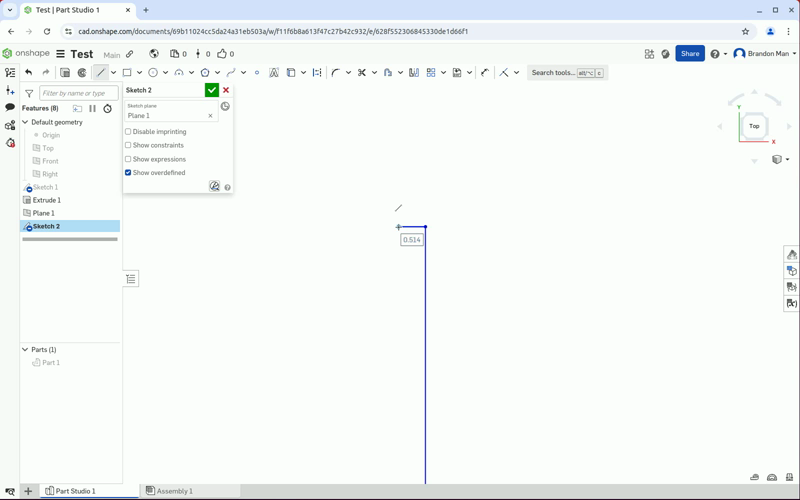
scroll(-6)
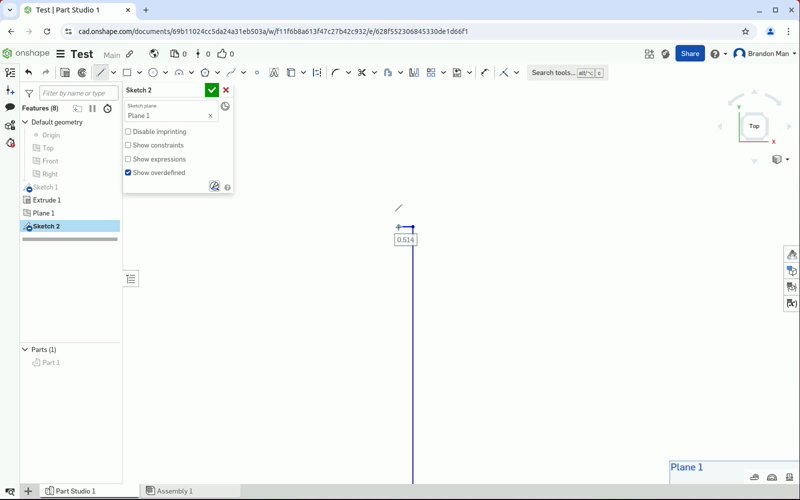
scroll(-6)
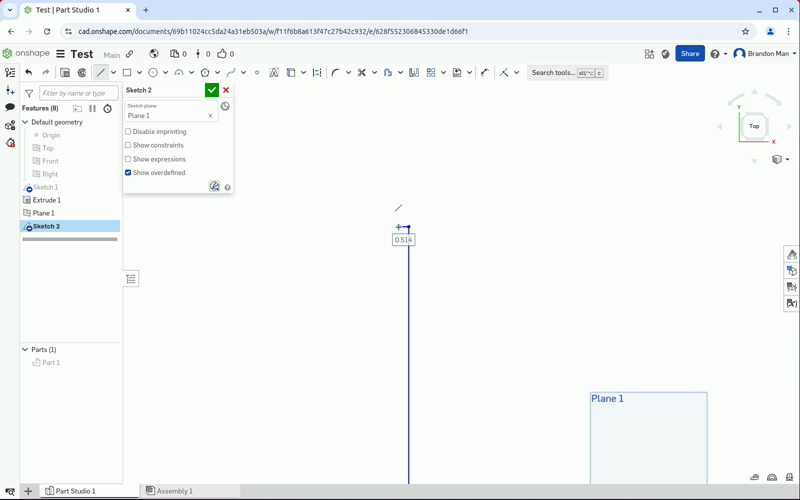
scroll(-6)
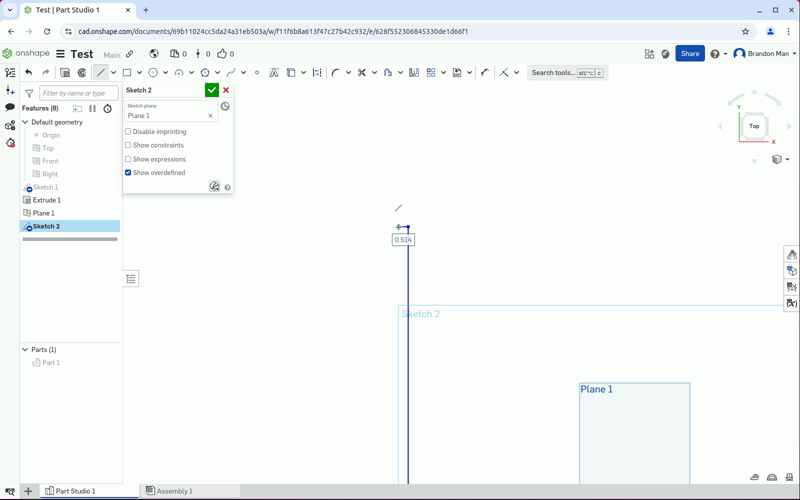
scroll(-6)
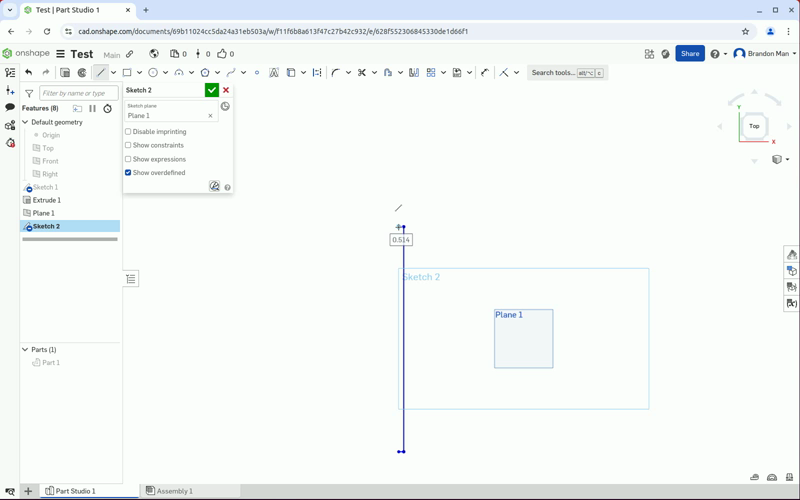
scroll(-6)
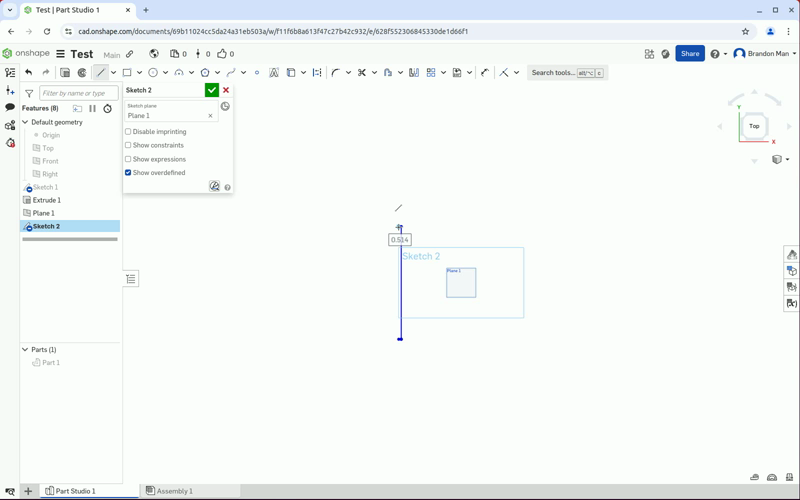
key_up(shift)
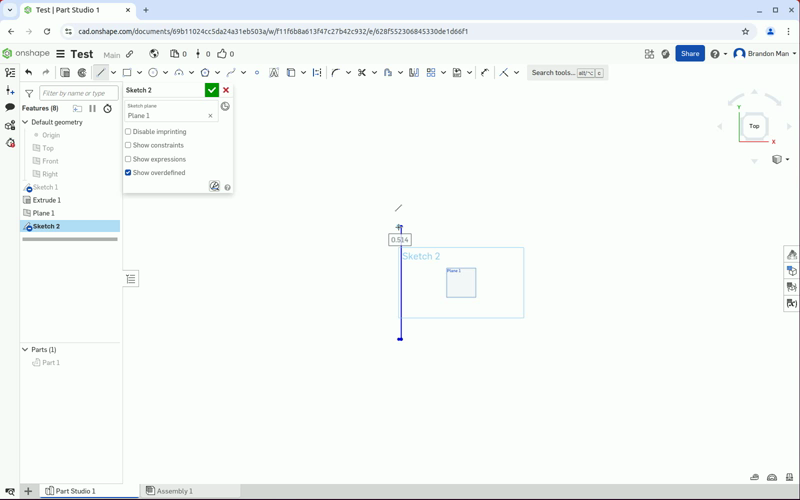
key_down(shift)
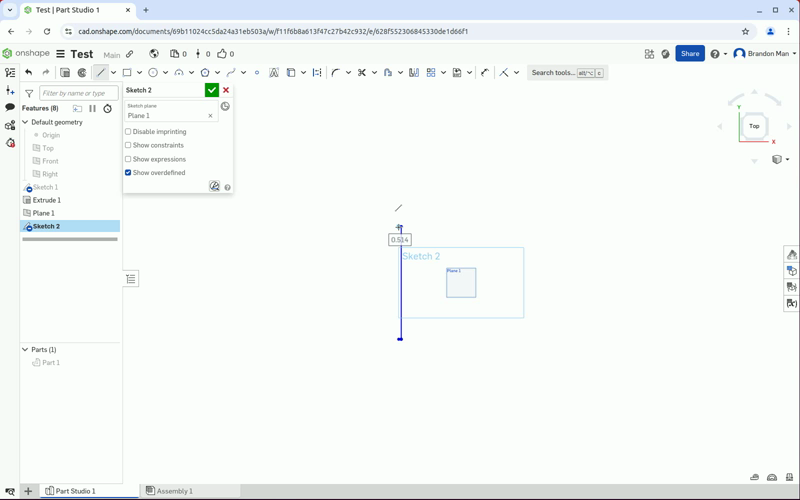
mouse_move(398, 339)
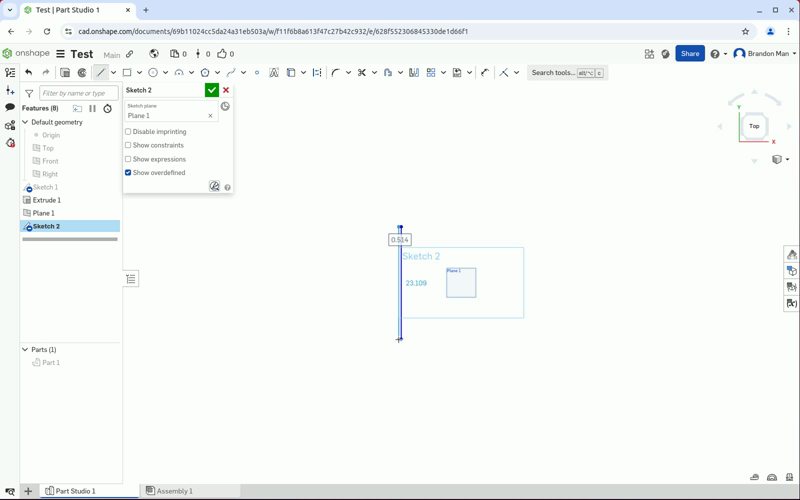
scroll(6)
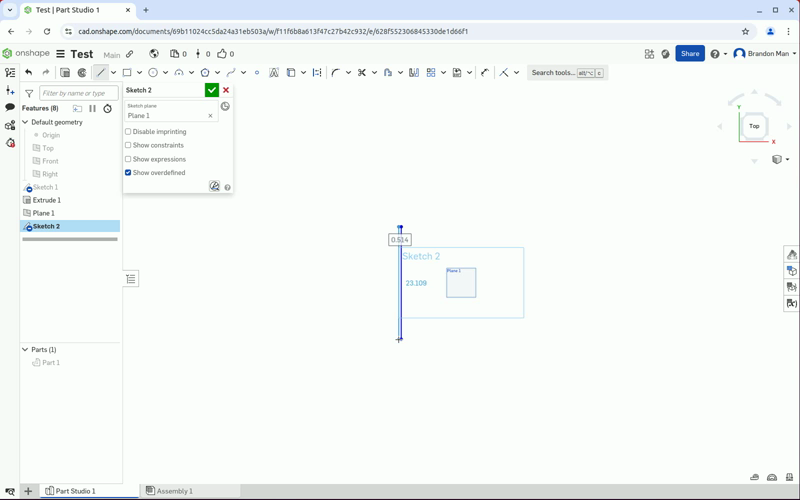
scroll(6)
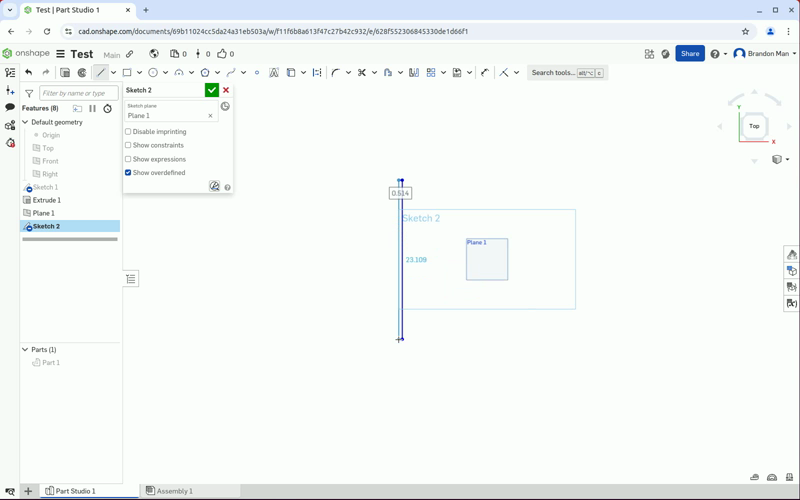
scroll(6)
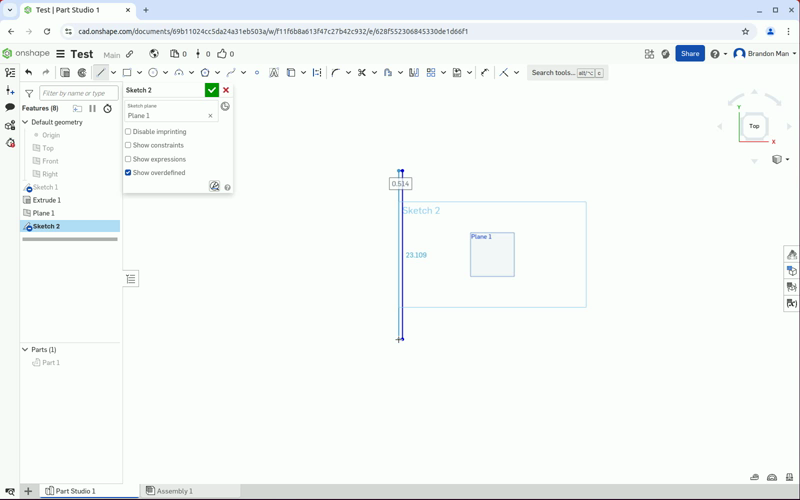
scroll(6)
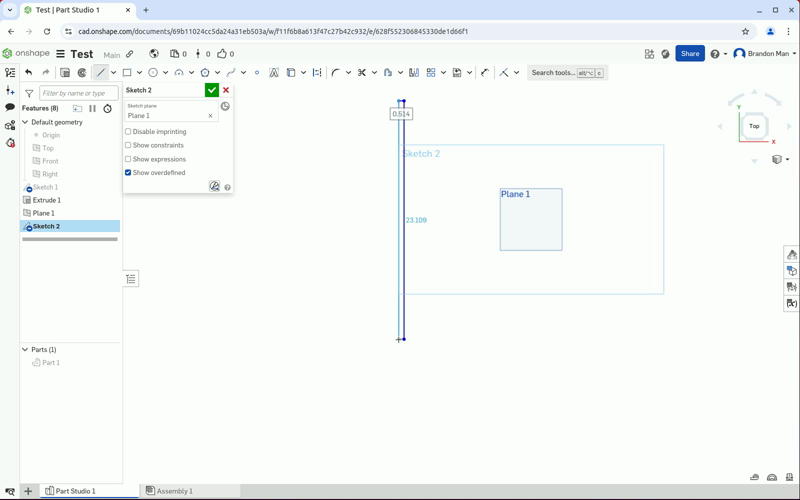
scroll(6)
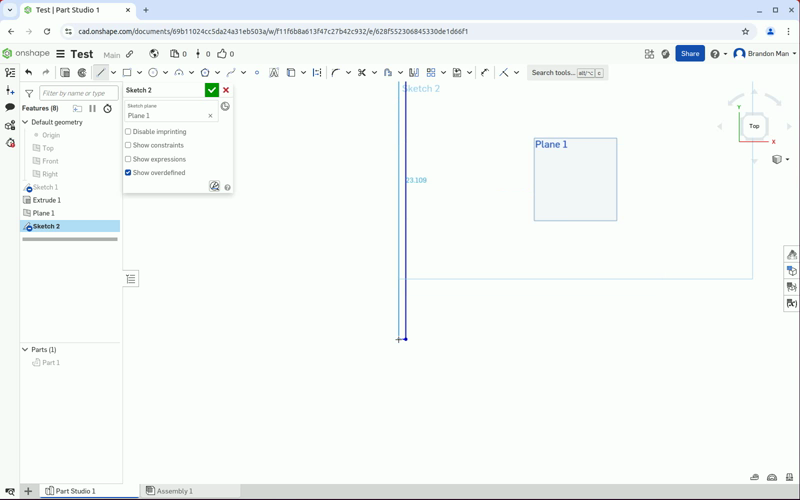
scroll(6)
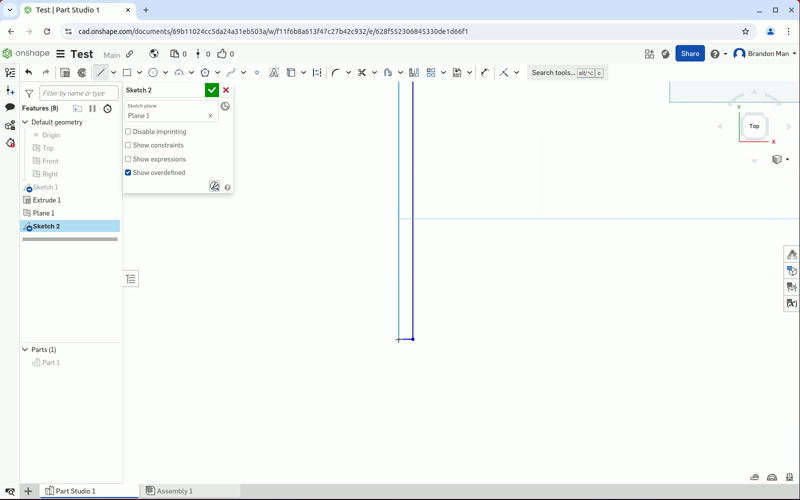
scroll(6)
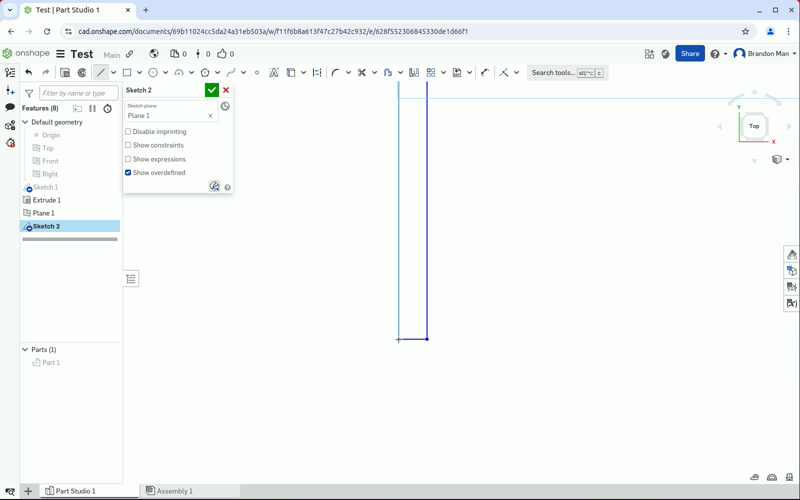
key_up(shift)
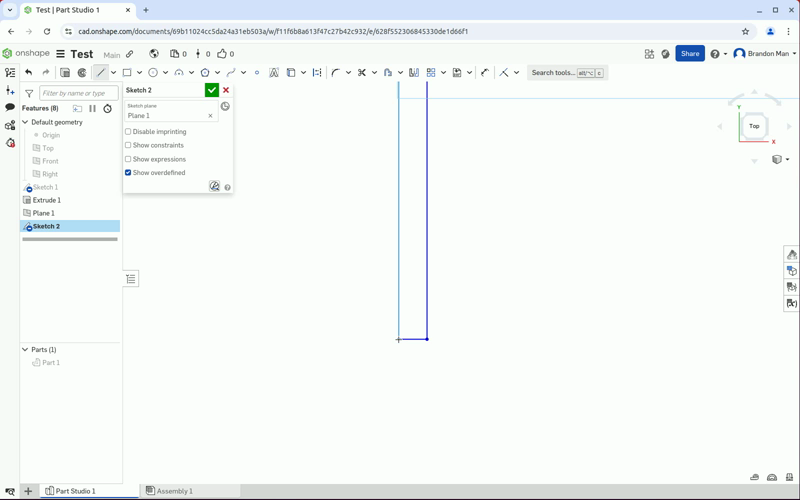
click(398, 339)
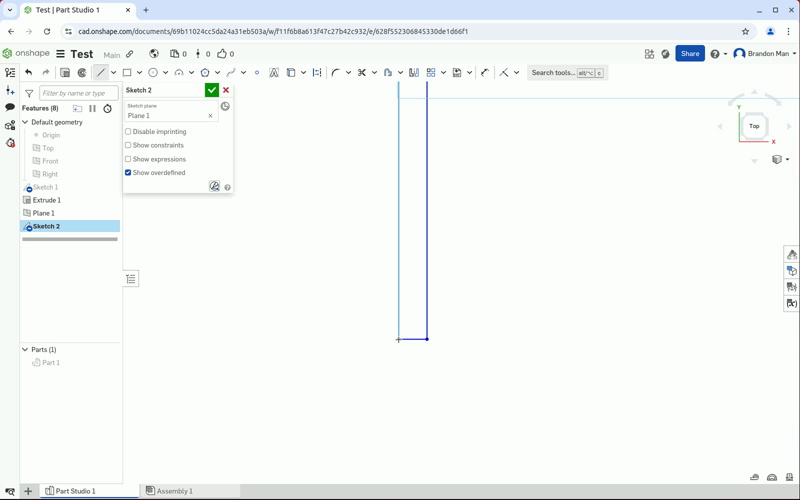
scroll(-6)
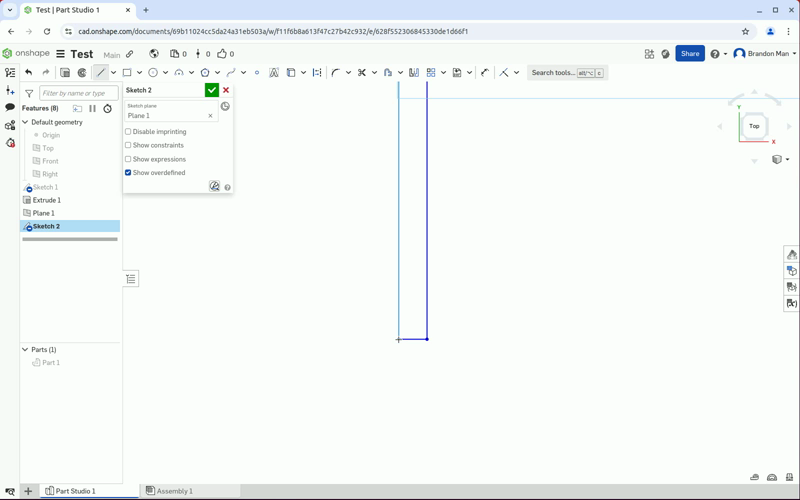
scroll(-6)
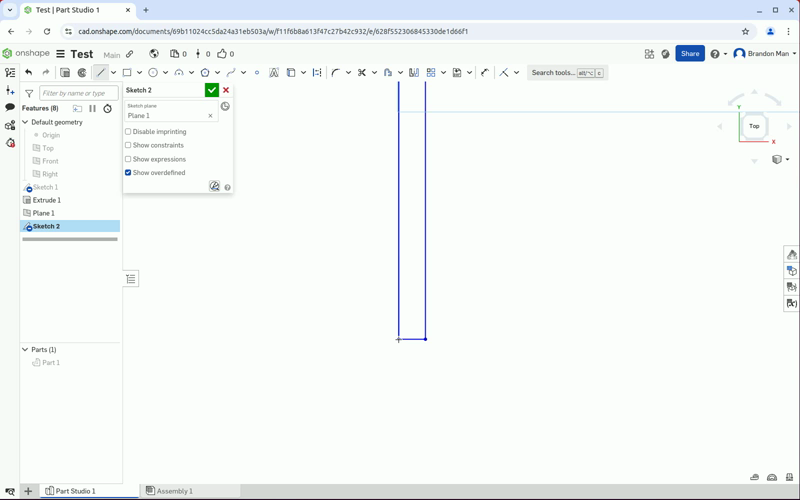
scroll(-6)
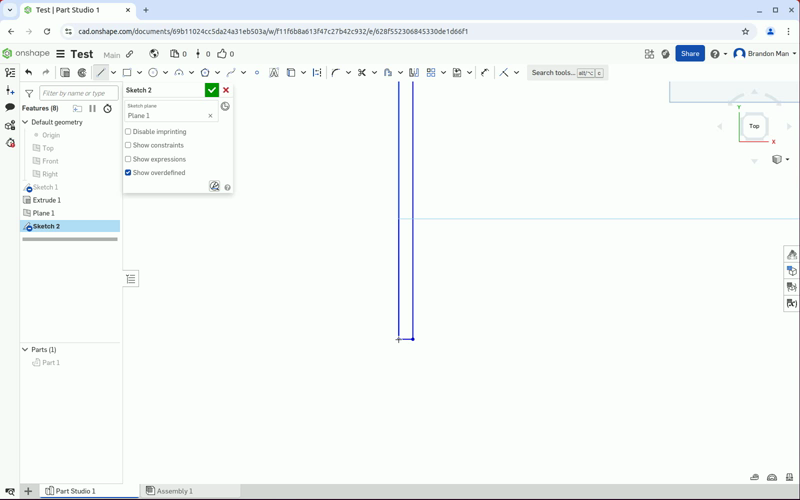
scroll(-6)
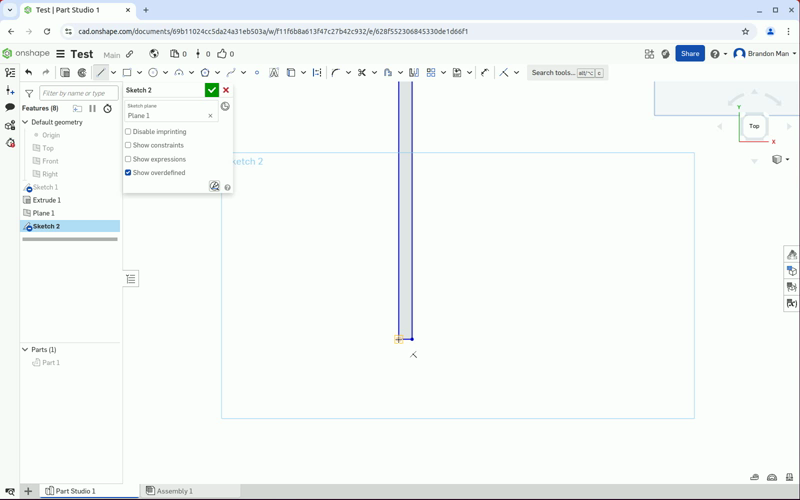
scroll(-6)
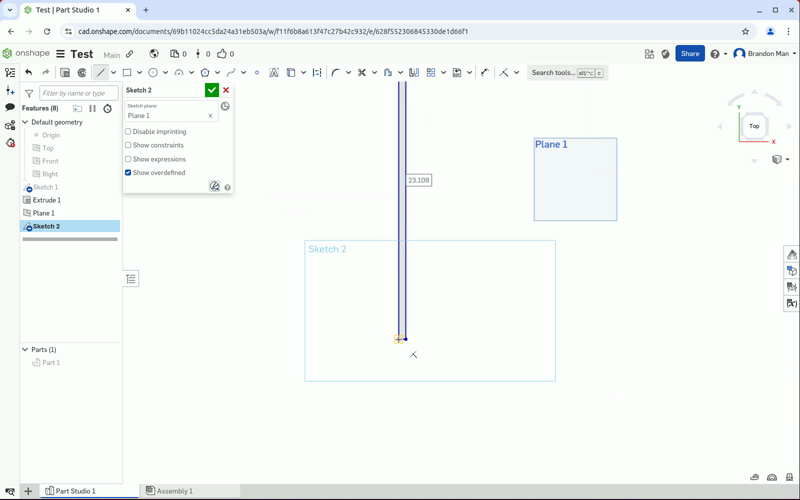
scroll(-6)
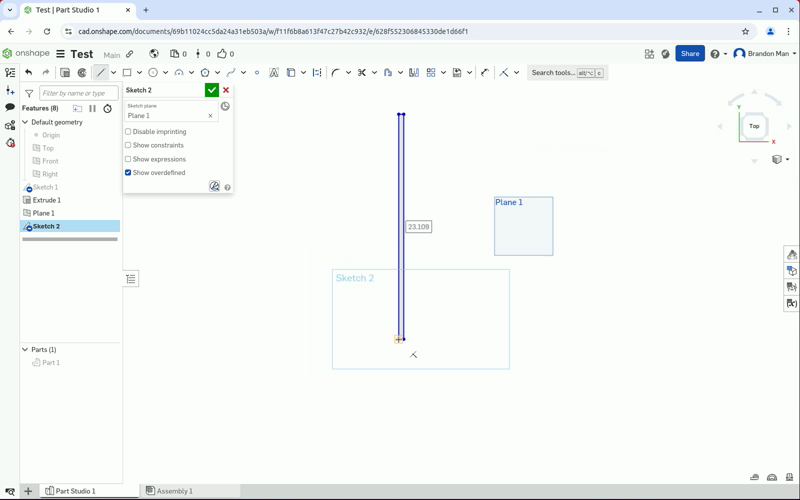
scroll(-6)
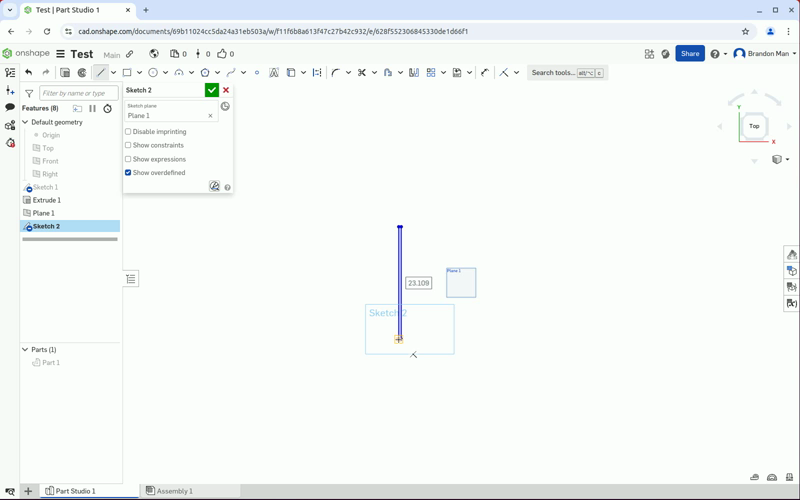
key(esc)
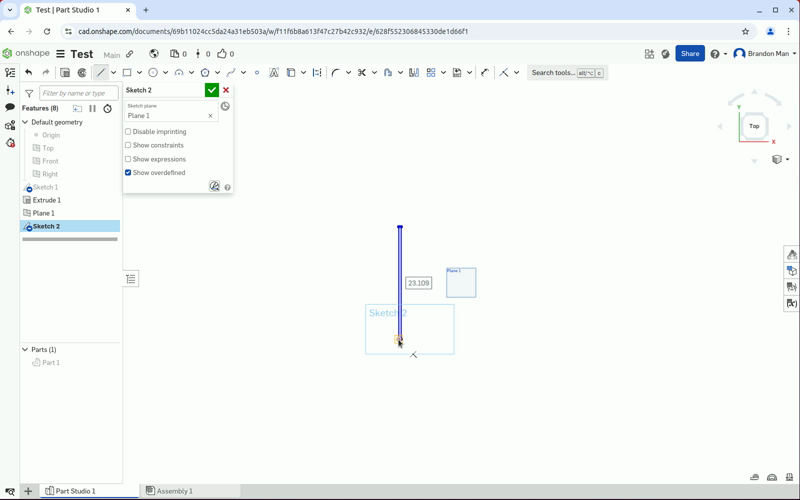
mouse_move(399, 295)
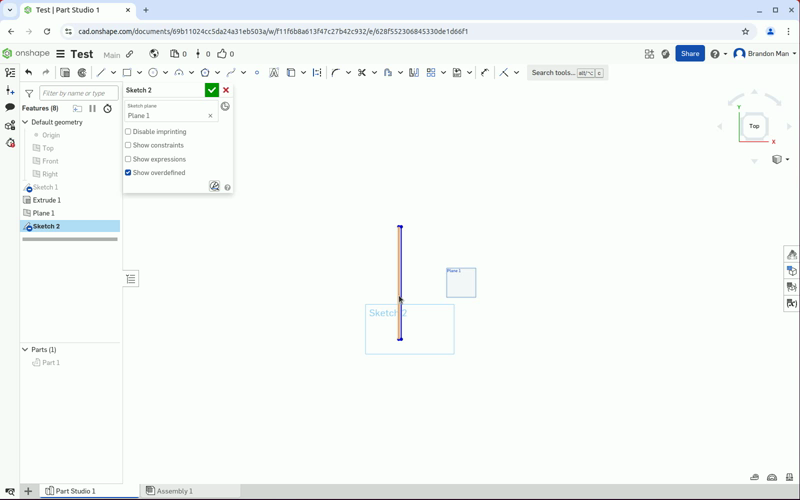
scroll(6)
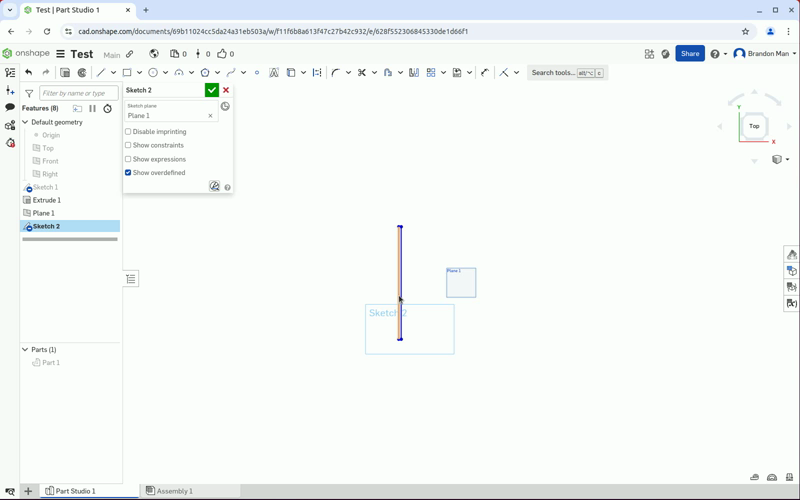
scroll(6)
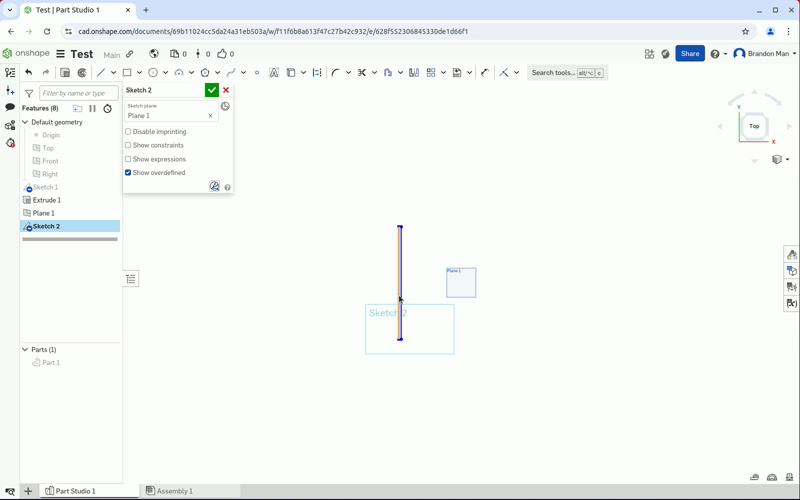
scroll(6)
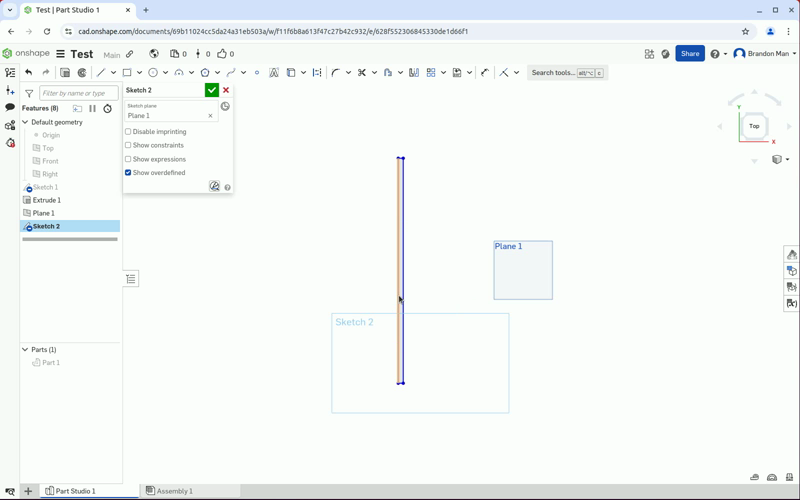
scroll(6)
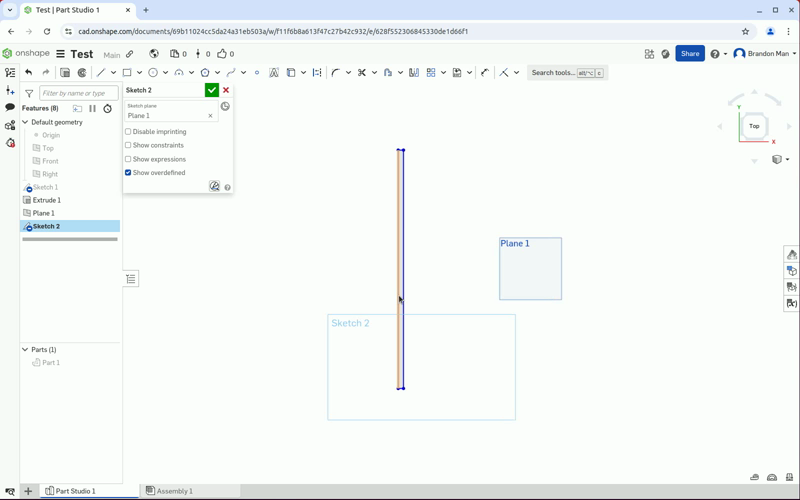
scroll(6)
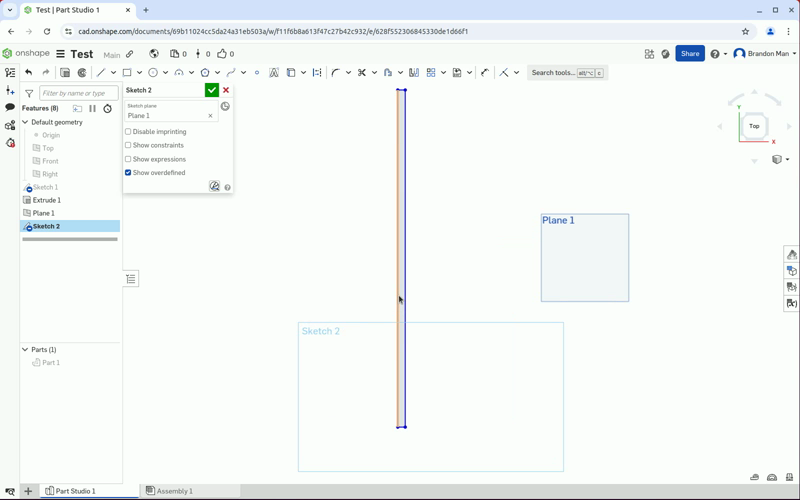
scroll(6)
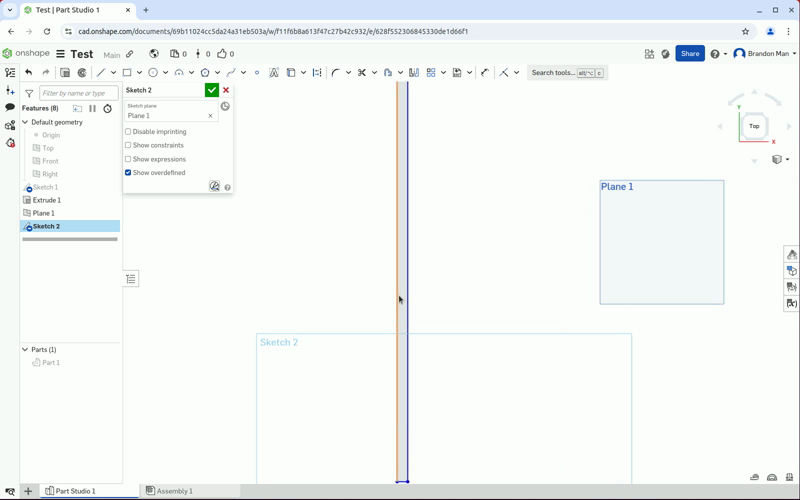
scroll(6)
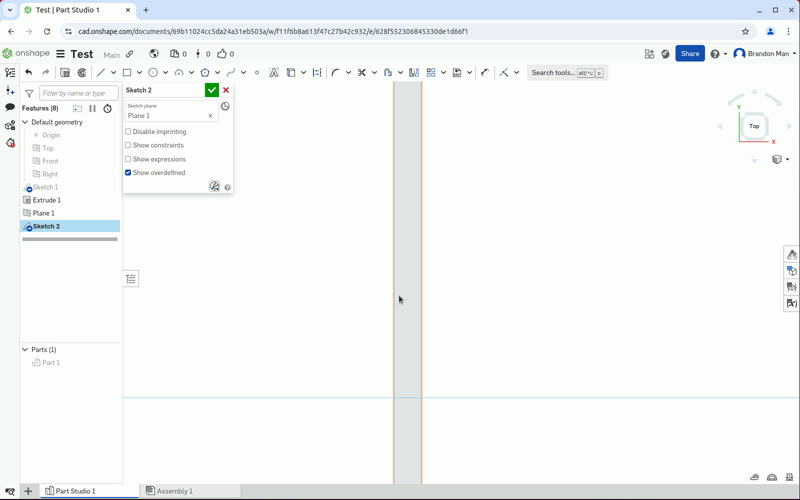
click(399, 295)
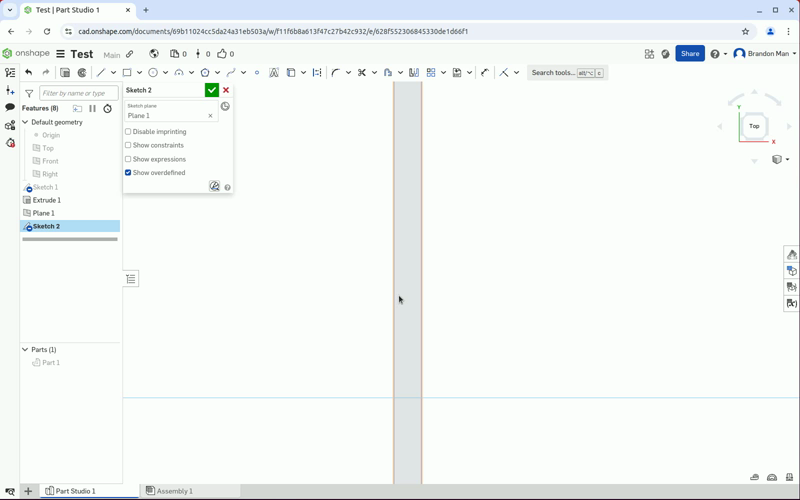
scroll(-6)
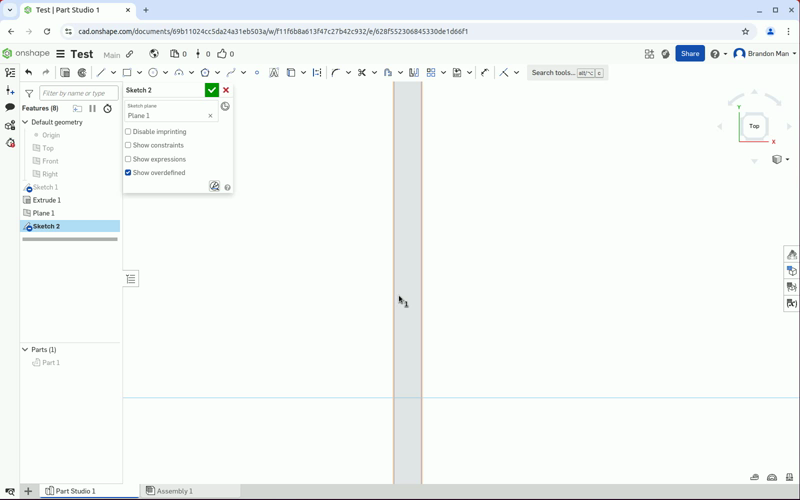
scroll(-6)
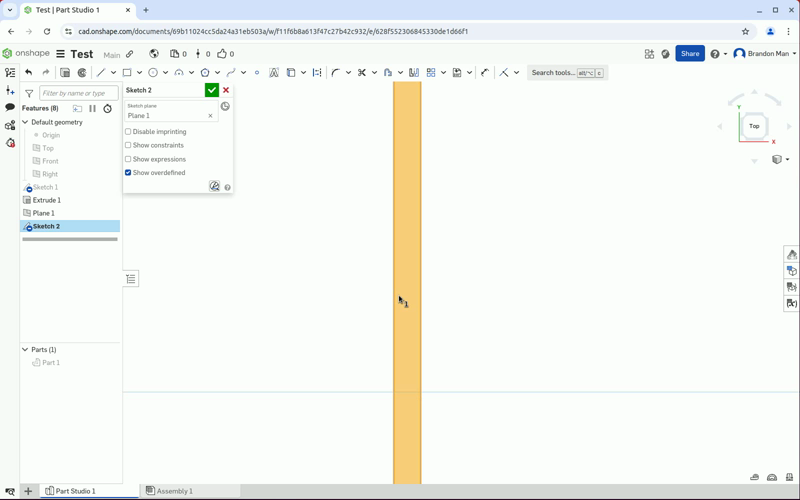
scroll(-6)
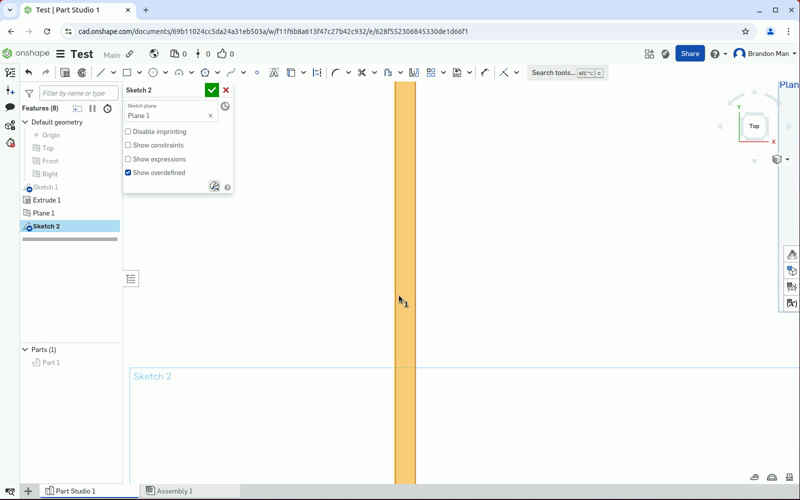
scroll(-6)
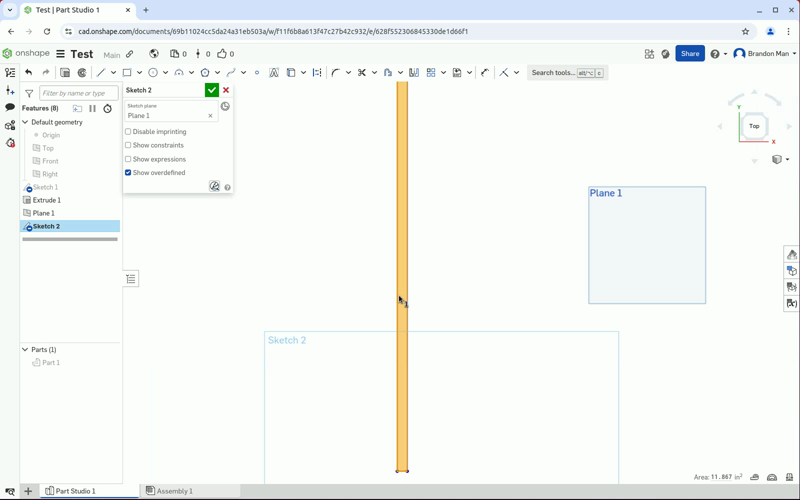
scroll(-6)
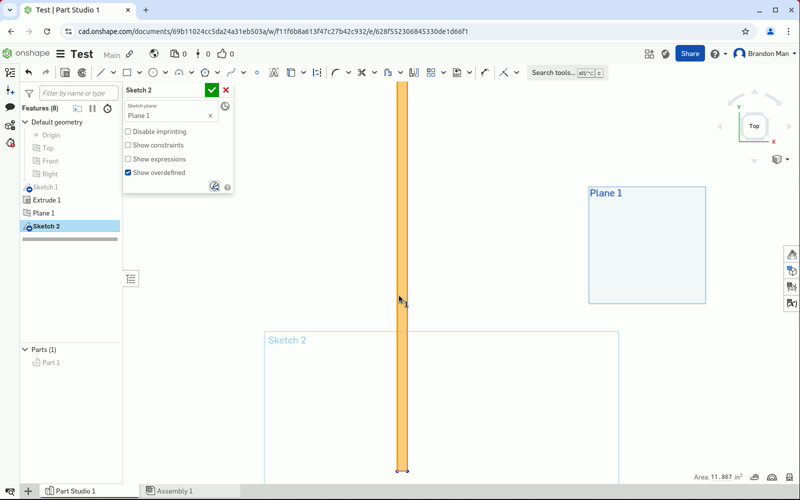
scroll(-6)
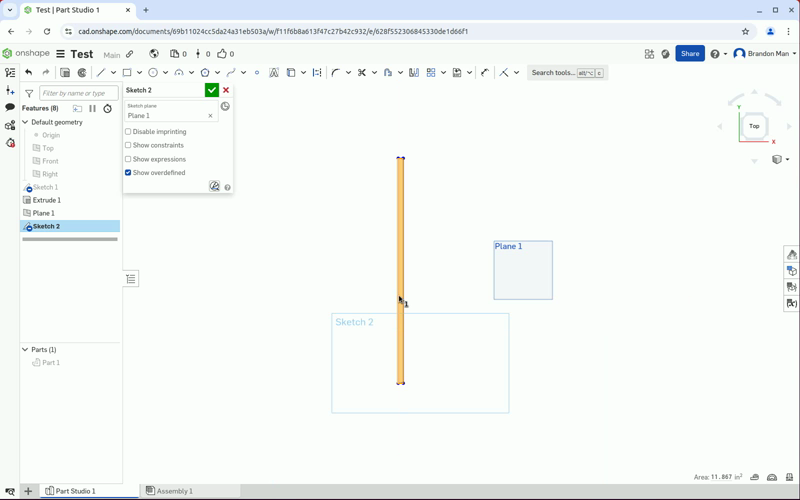
scroll(-6)
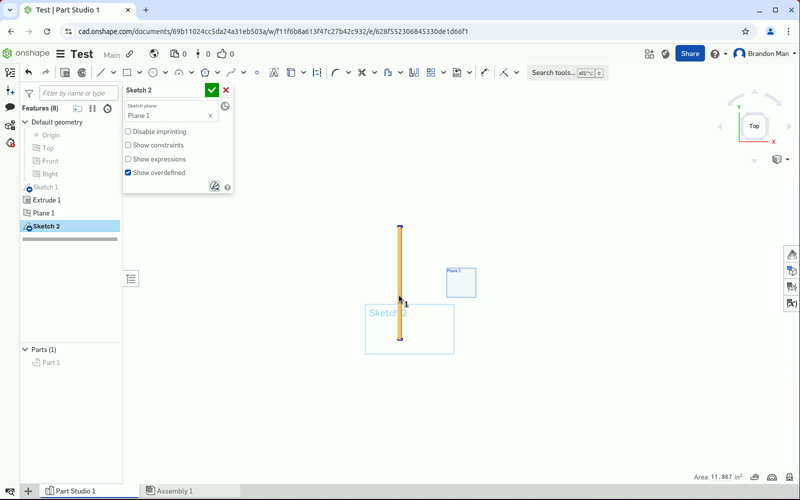
mouse_move(73, 352)
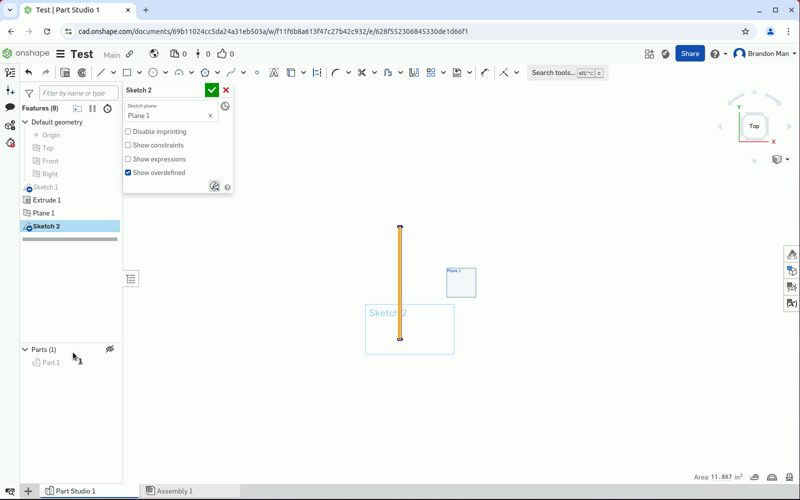
key(shift+y)
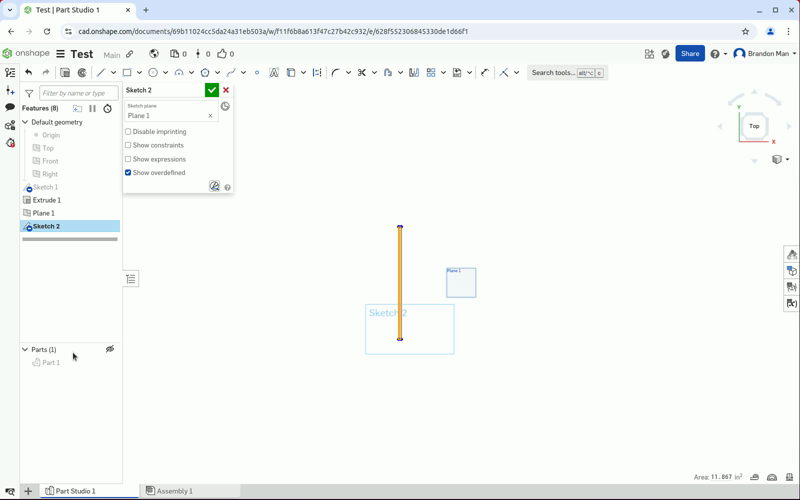
key(shift+e)
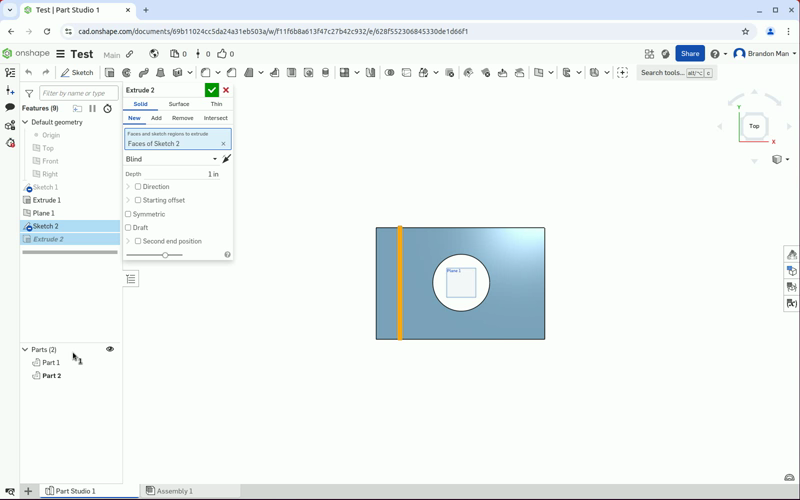
mouse_move(143, 106)
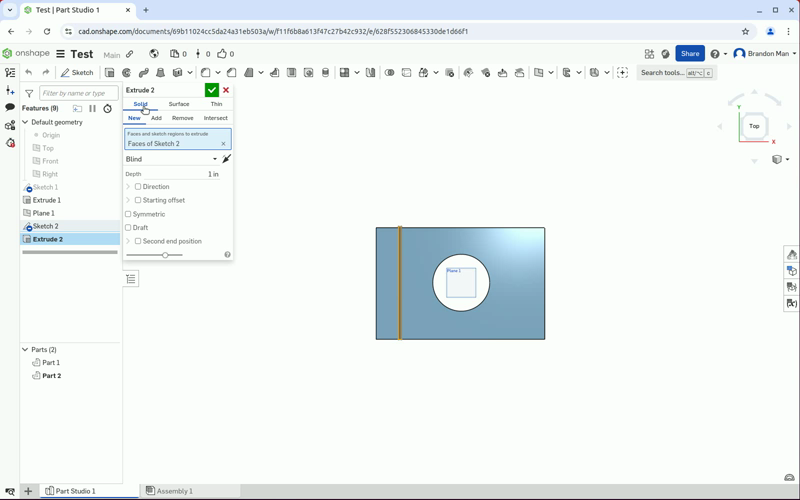
click(143, 106)
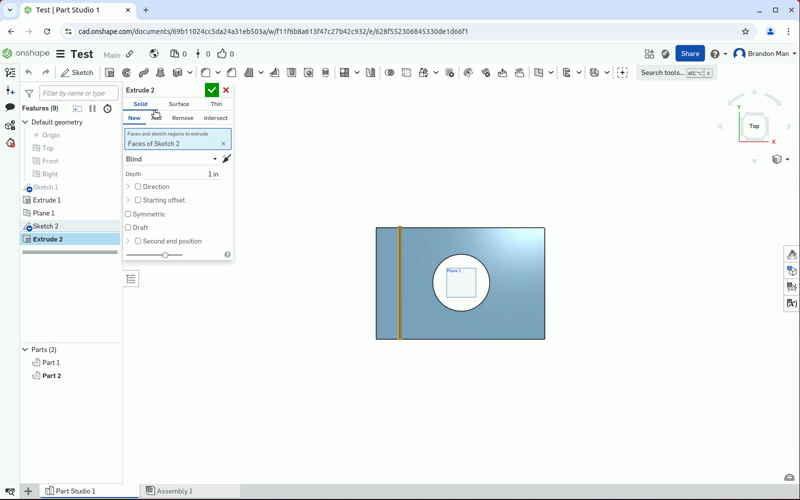
mouse_move(186, 120)
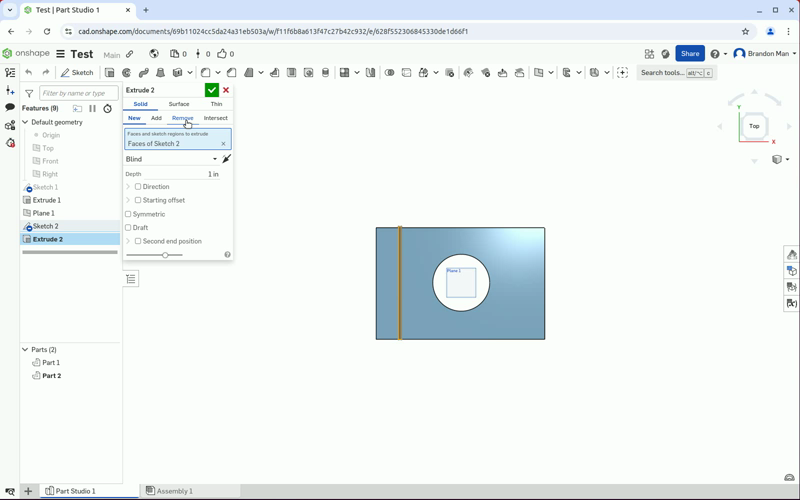
click(186, 120)
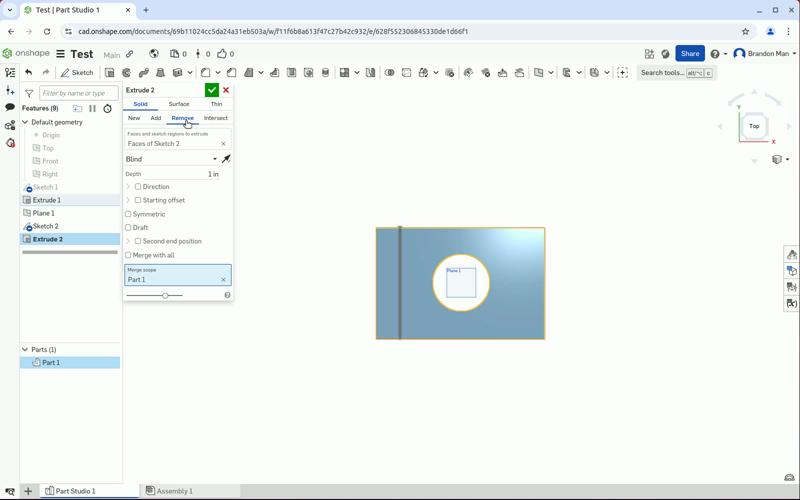
key(tab, 4)
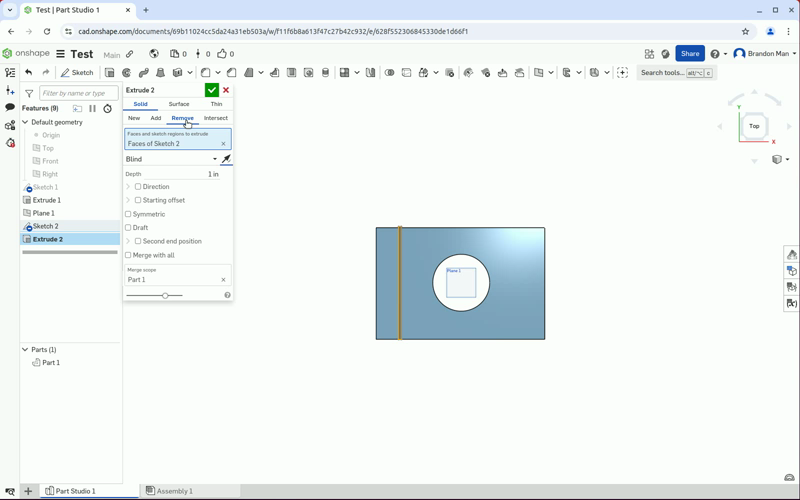
text(2.407)
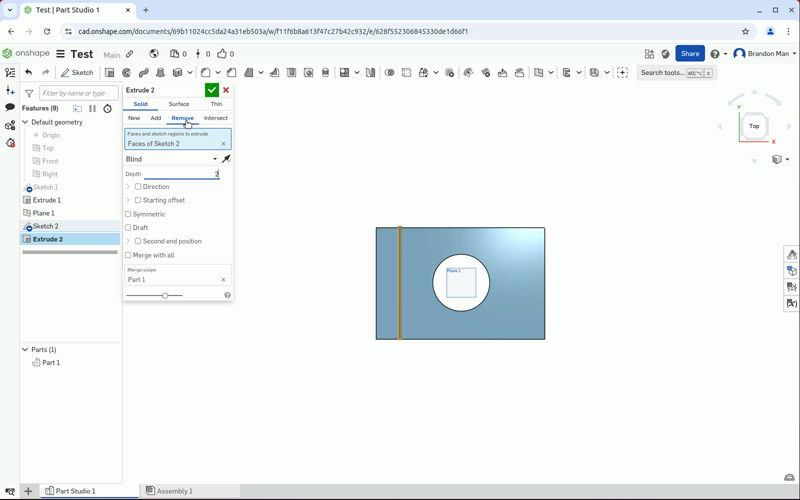
key(tab, 6)
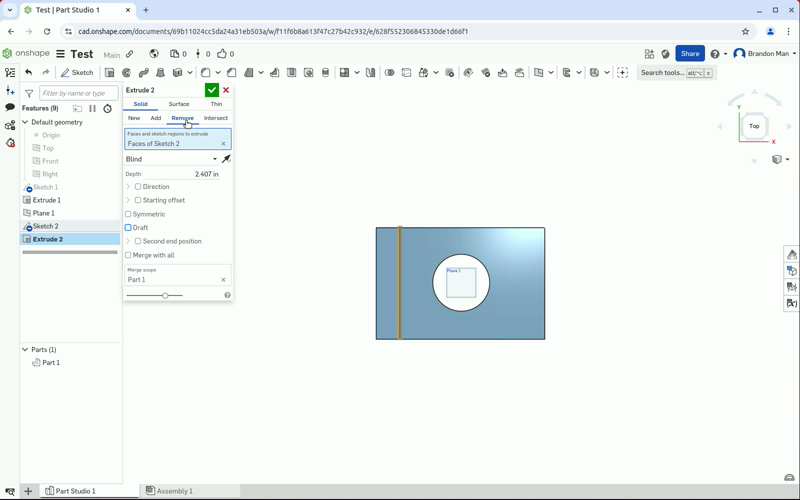
key(space)
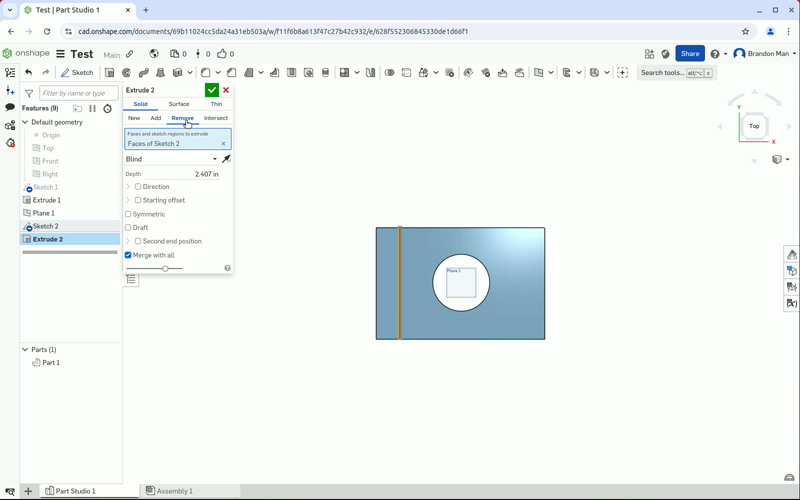
key(enter)
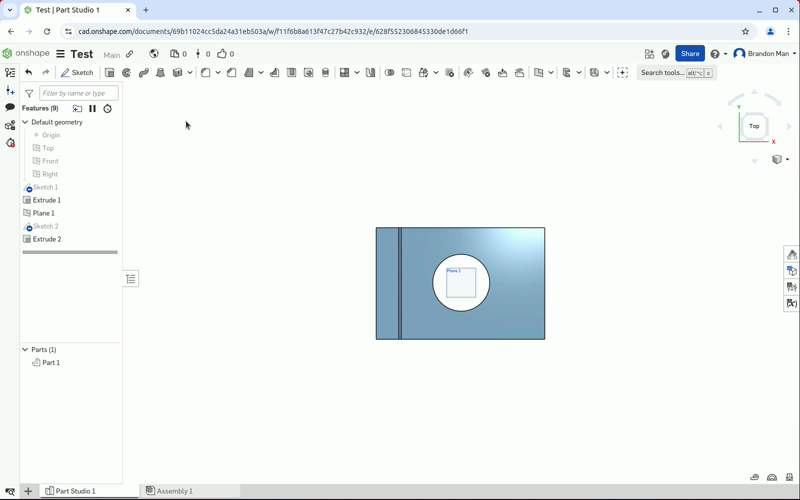
key(shift+h)
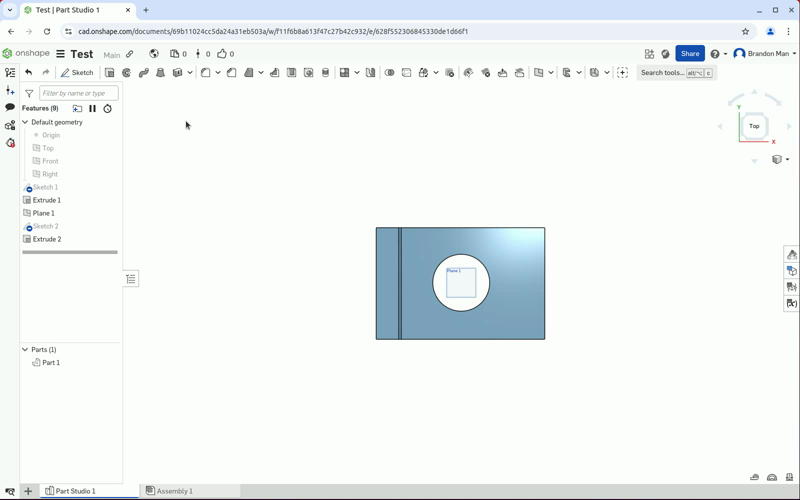
key(shift+h)
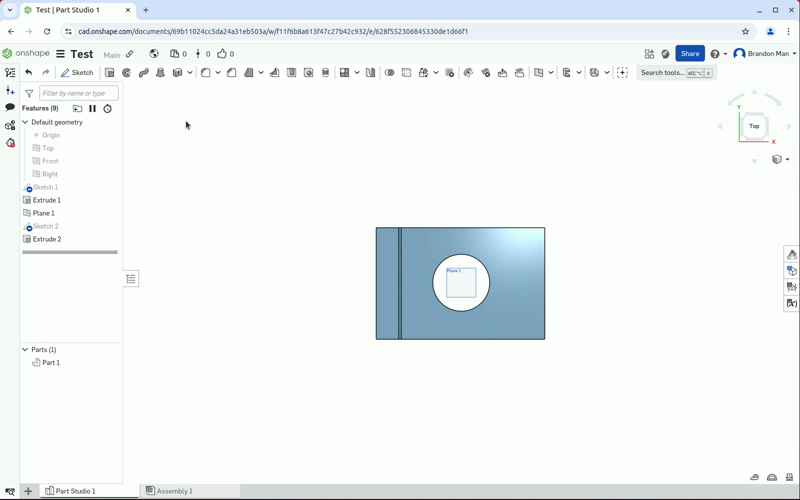
mouse_move(73, 189)
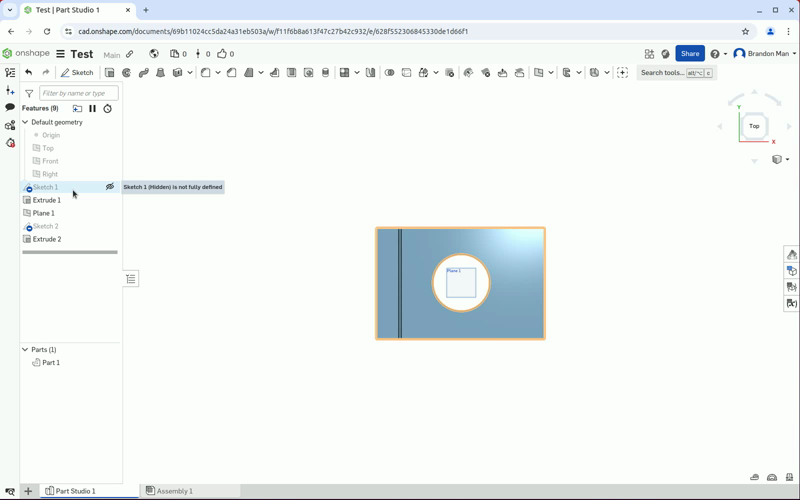
click(73, 189)
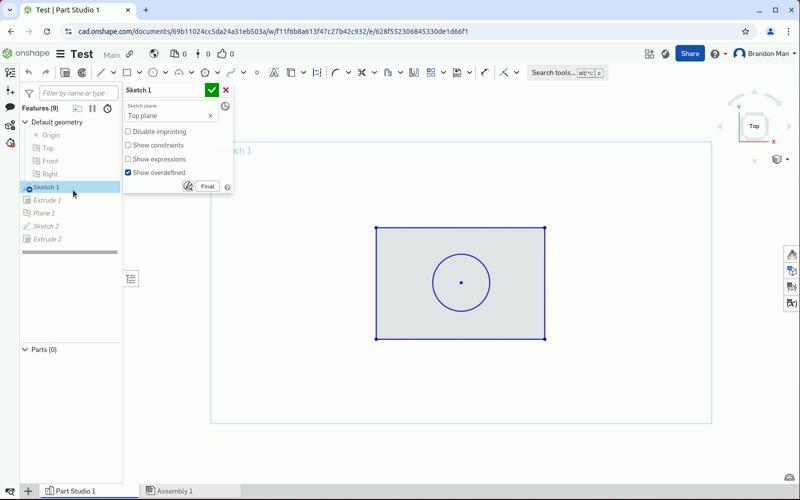
mouse_move(229, 92)
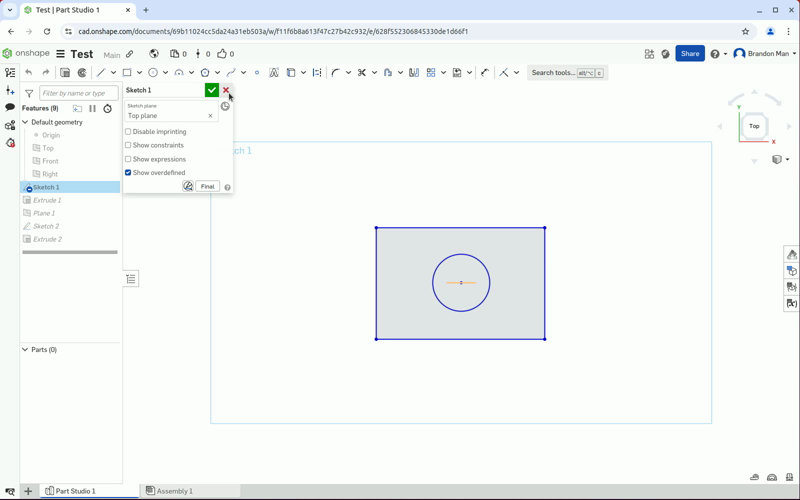
click(229, 92)
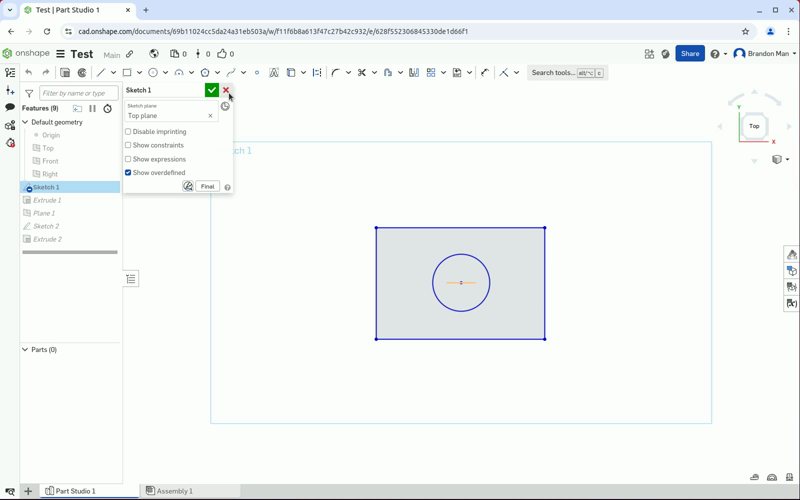
key(shift+s)
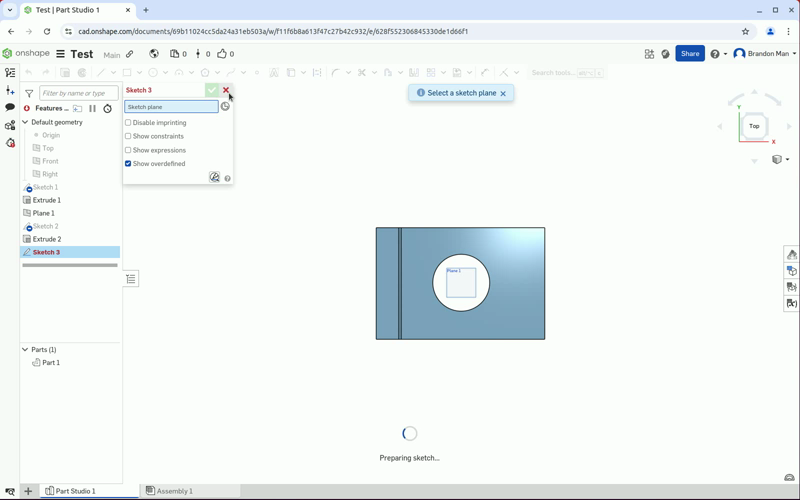
mouse_move(73, 215)
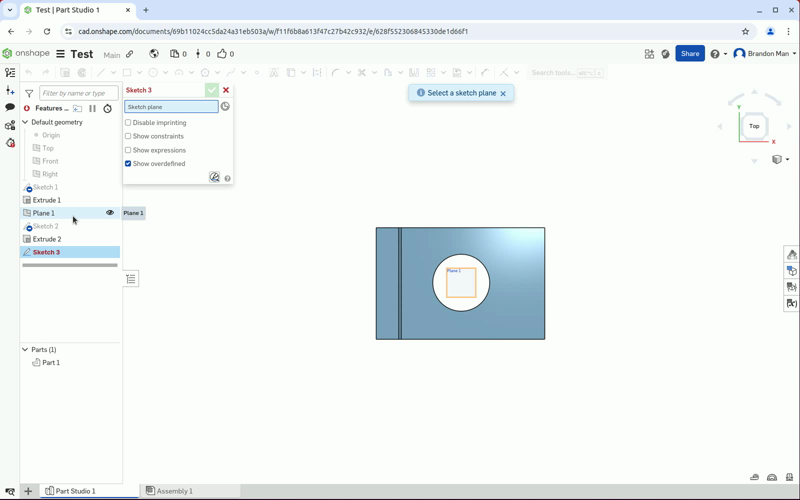
click(73, 215)
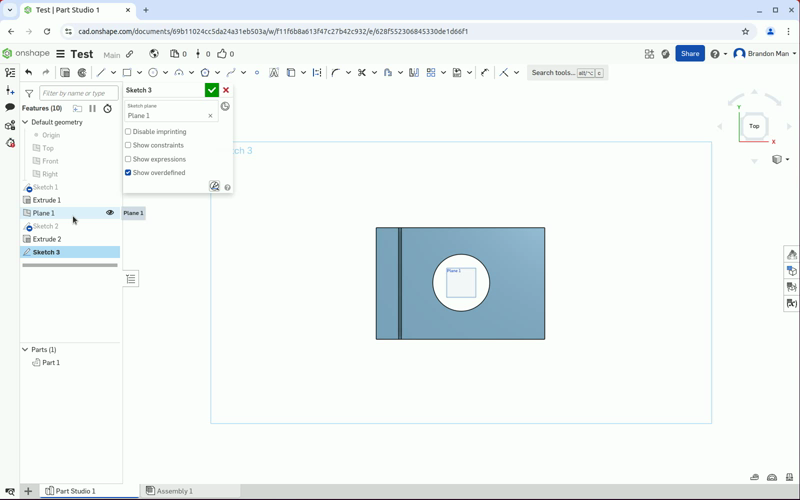
mouse_move(73, 352)
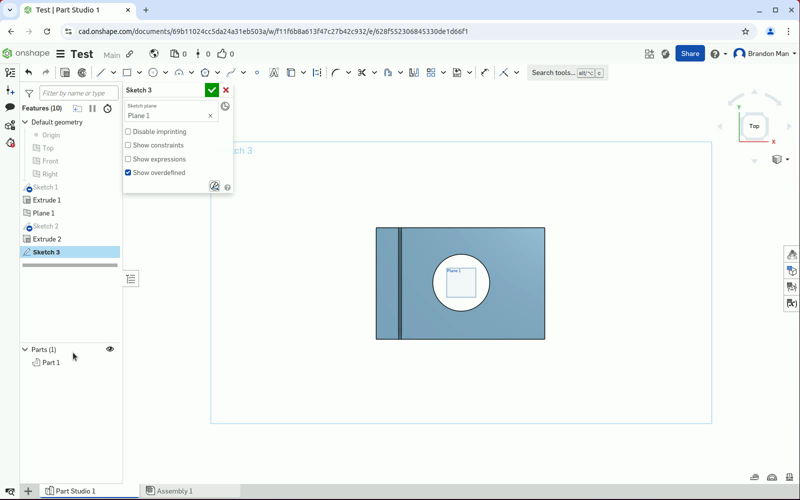
key(y)
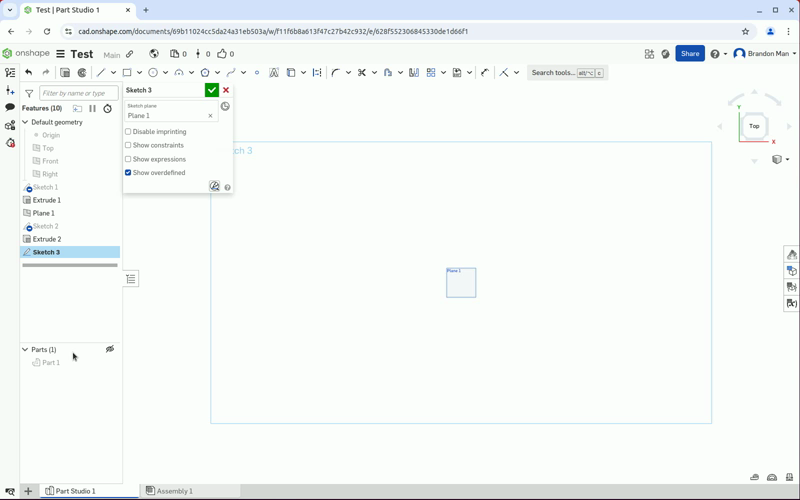
key(a)
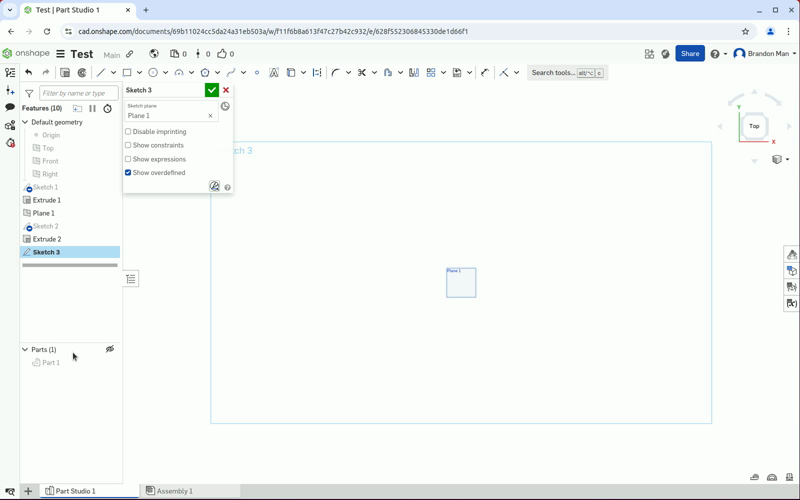
key_down(shift)
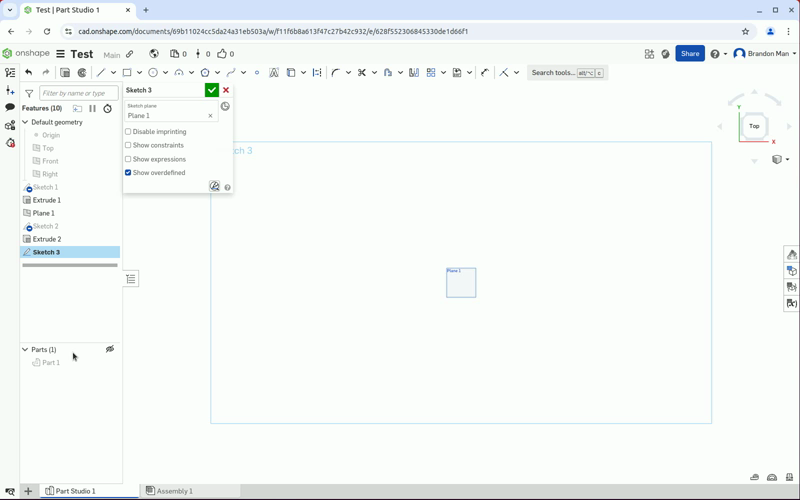
mouse_move(446, 258)
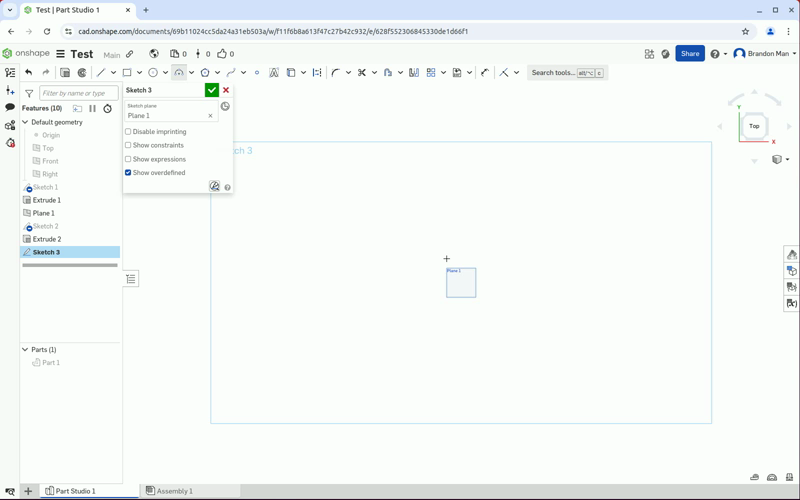
click(446, 258)
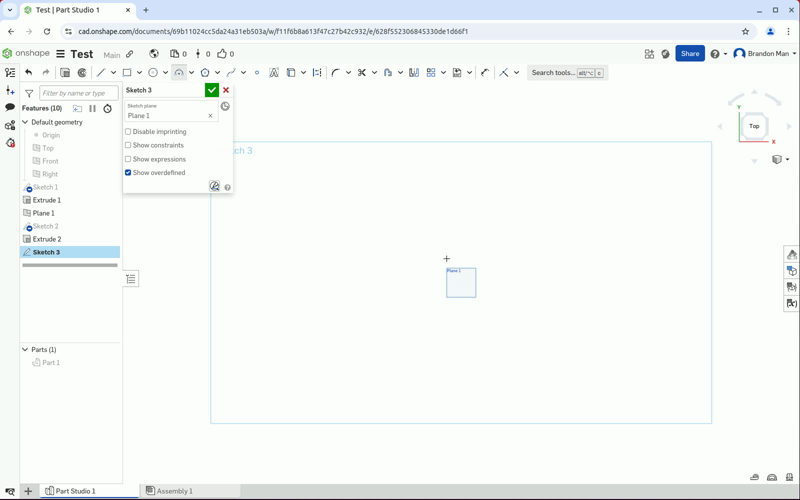
key_up(shift)
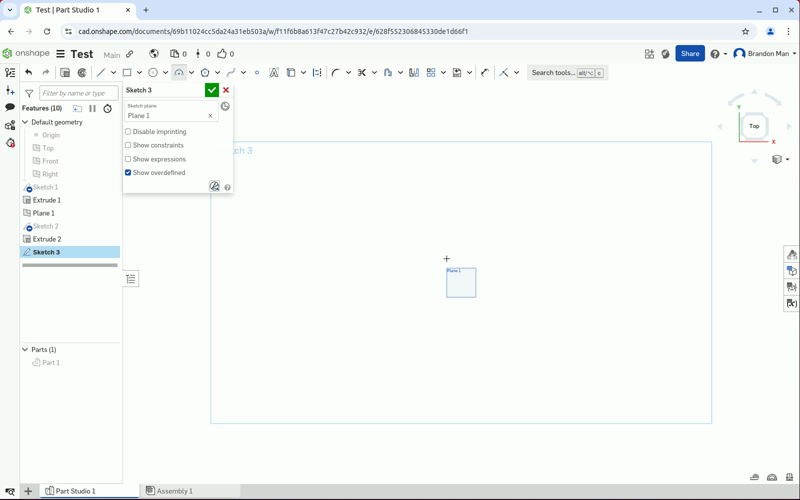
key_down(shift)
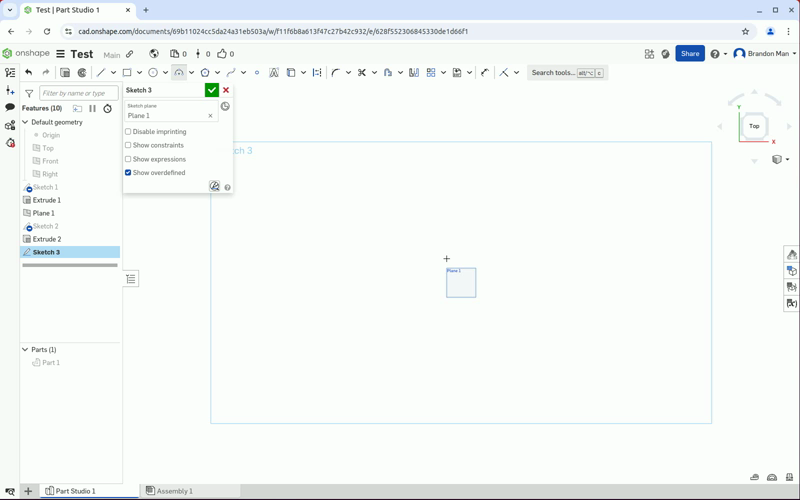
mouse_move(475, 258)
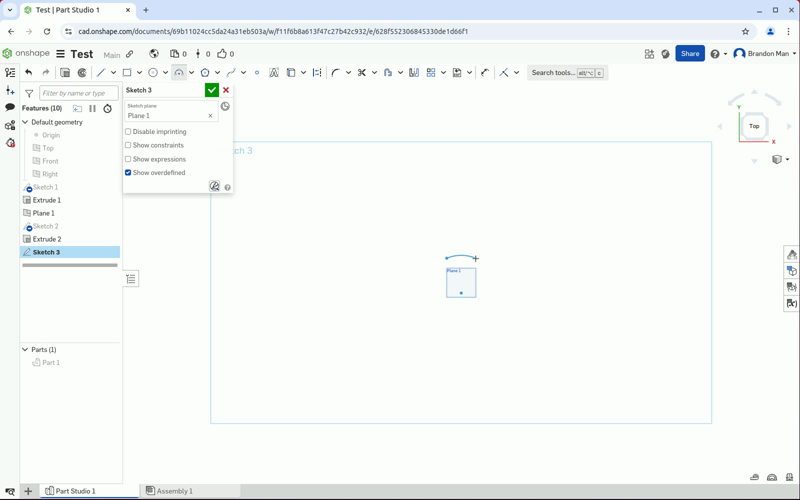
click(475, 258)
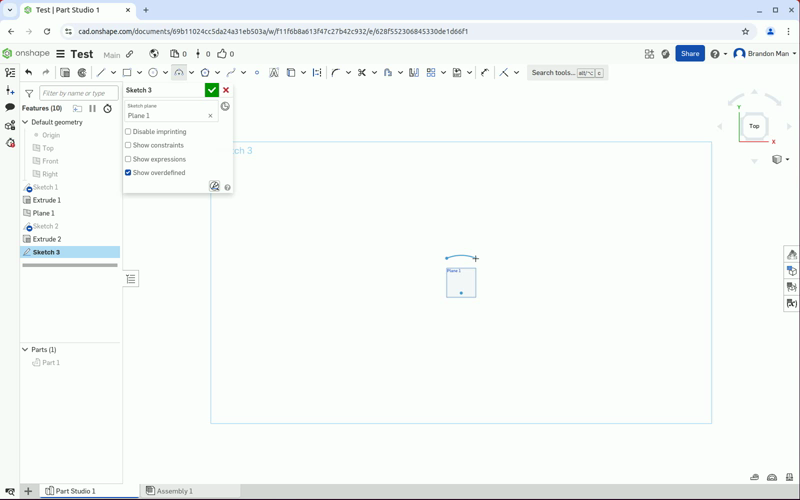
mouse_move(461, 254)
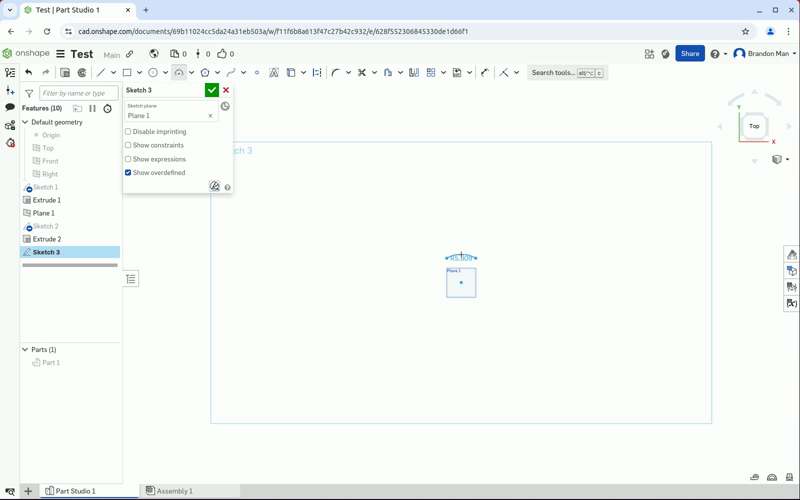
click(461, 254)
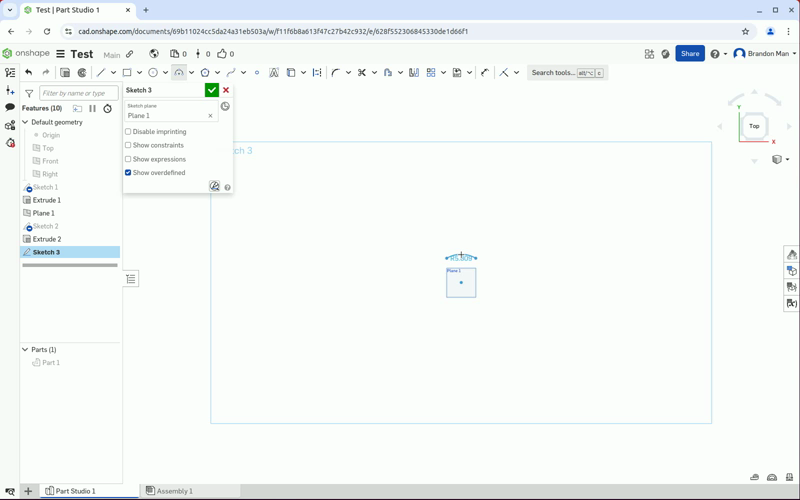
key_up(shift)
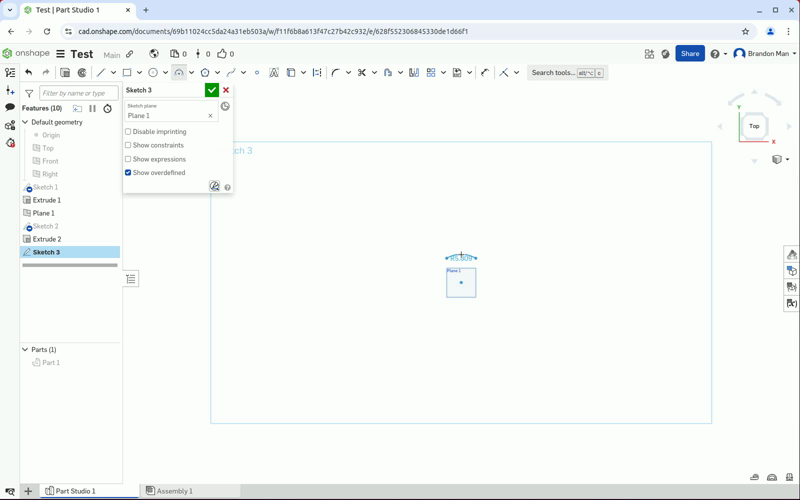
key(esc)
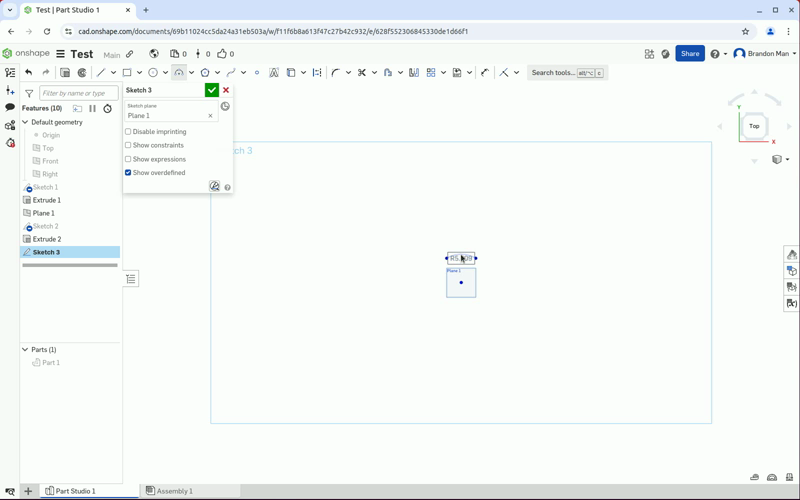
key(l)
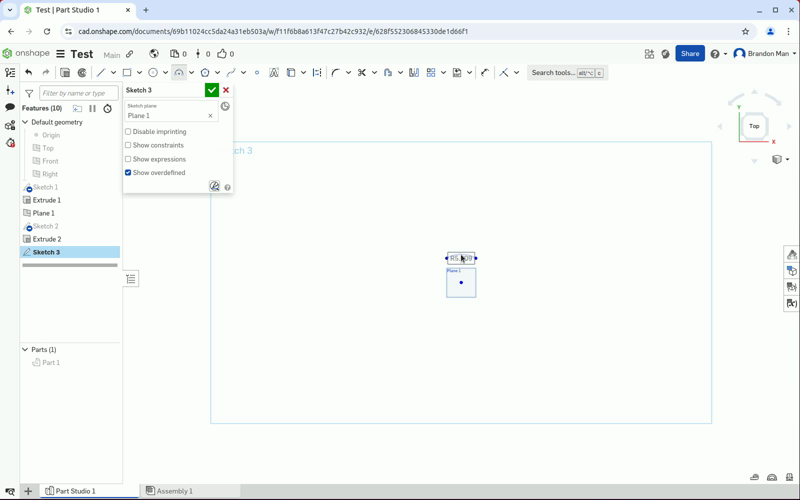
mouse_move(475, 258)
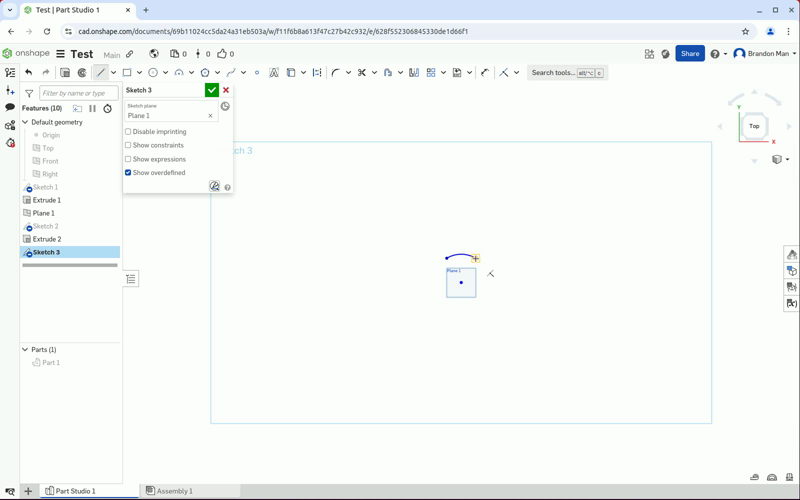
click(475, 258)
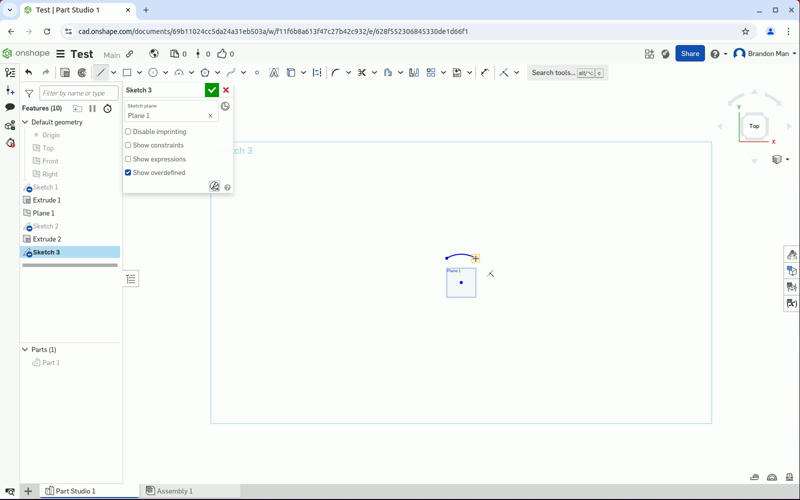
key_down(shift)
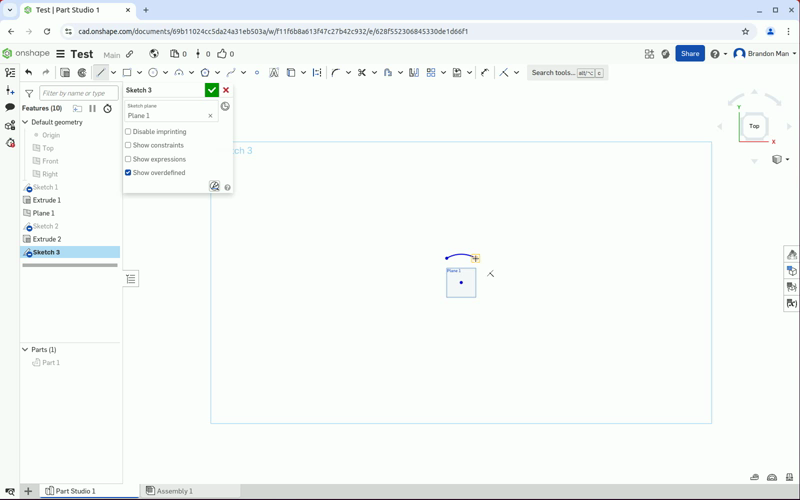
mouse_move(505, 258)
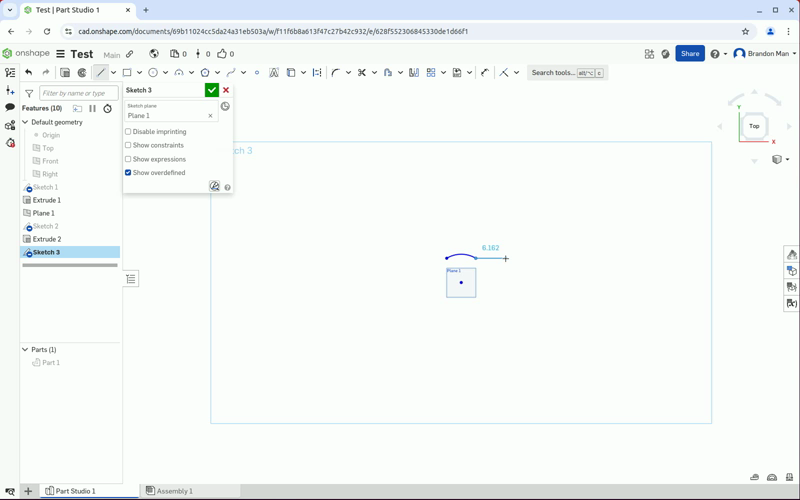
mouse_move(475, 225)
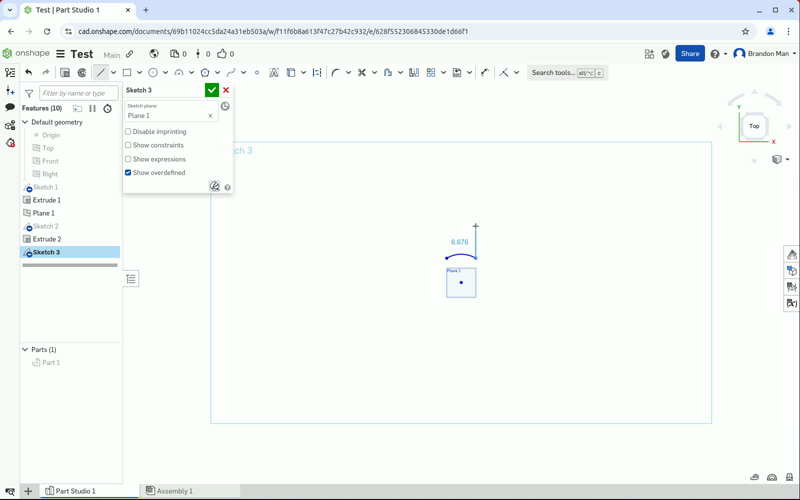
click(475, 225)
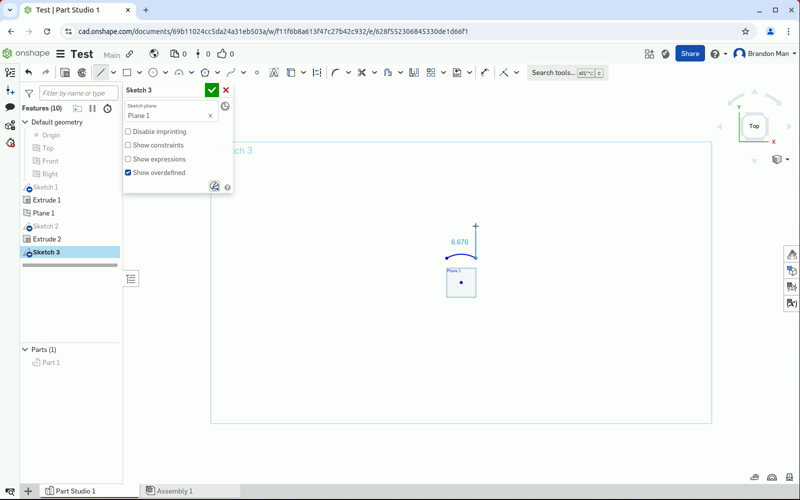
key_up(shift)
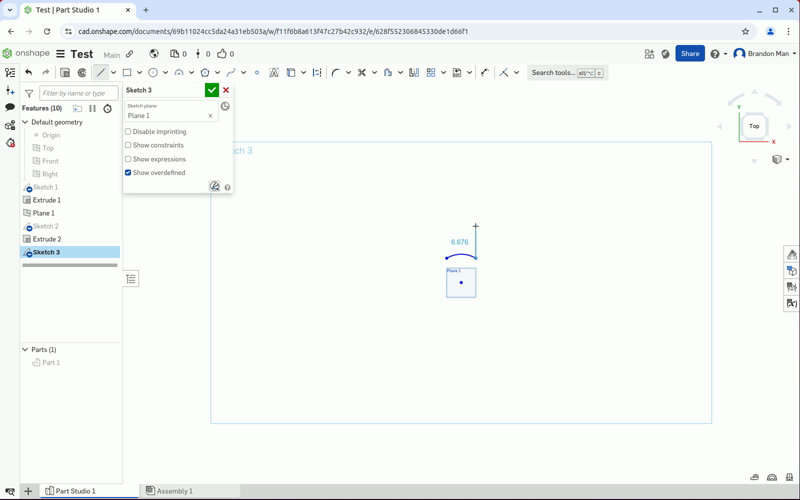
key_down(shift)
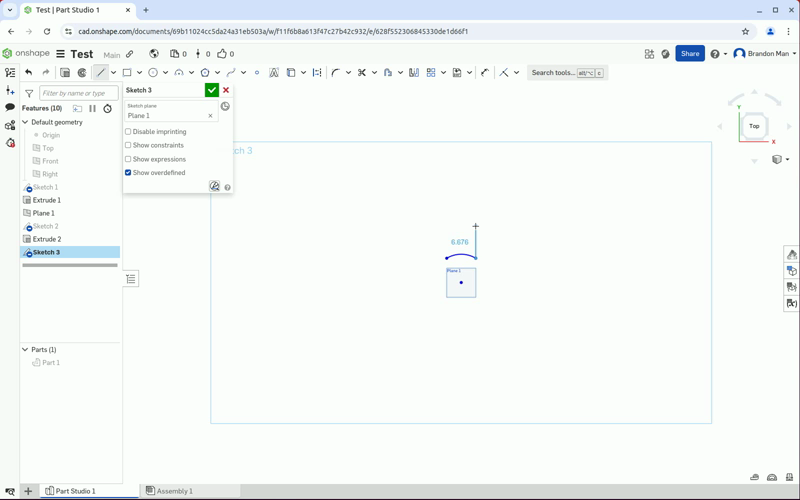
mouse_move(505, 225)
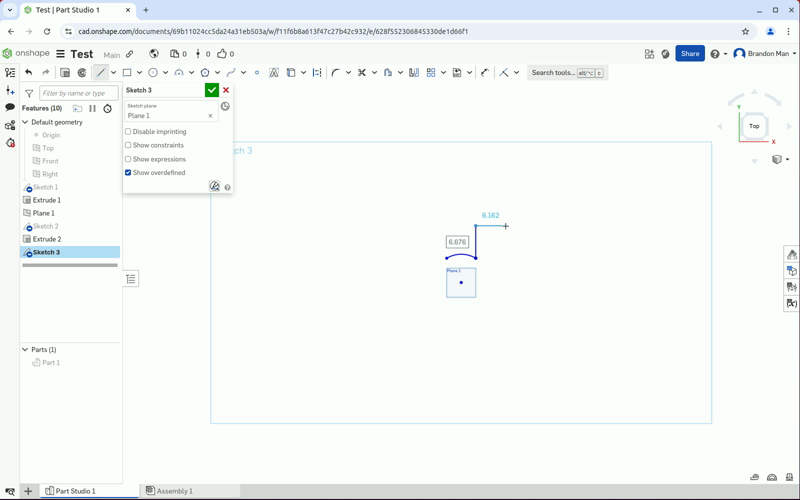
mouse_move(446, 225)
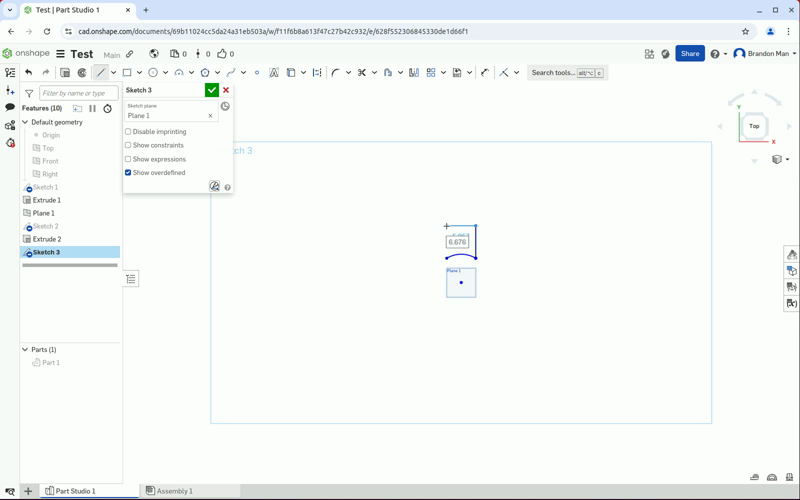
click(446, 225)
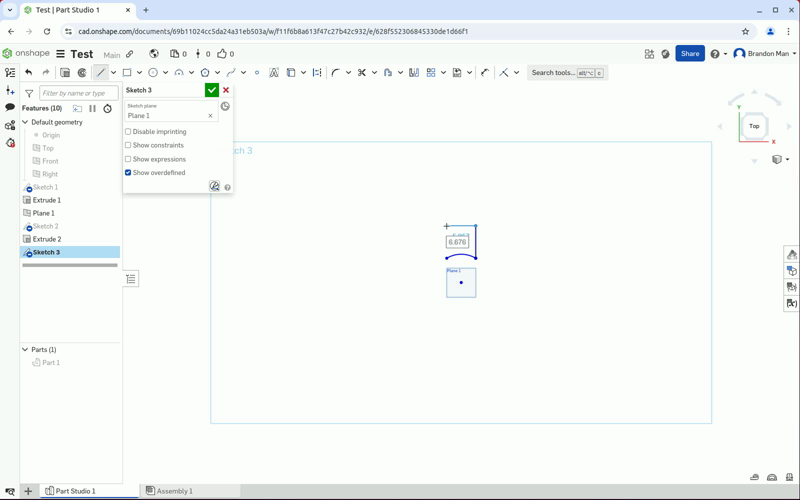
key_up(shift)
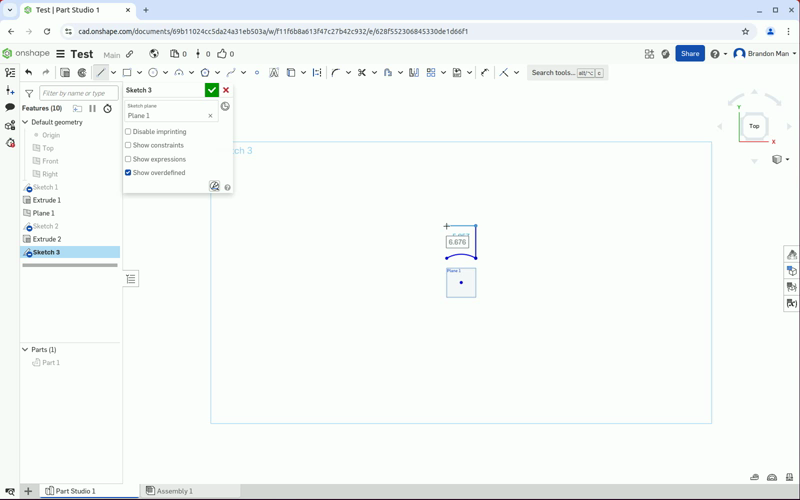
mouse_move(476, 225)
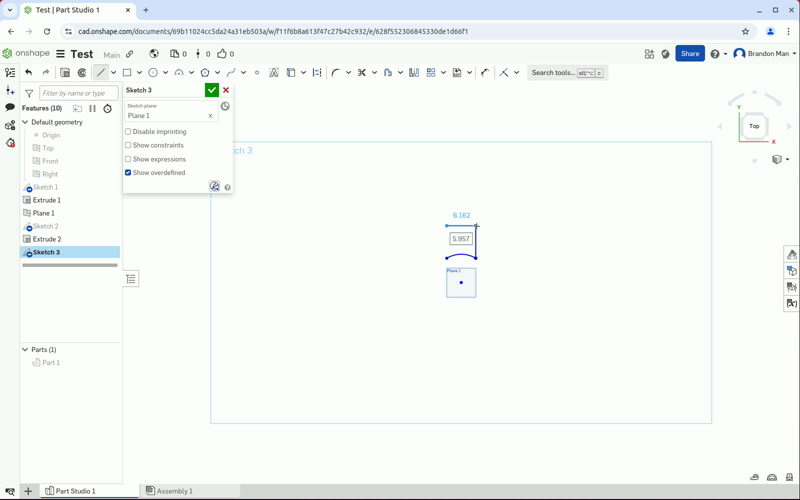
key_down(shift)
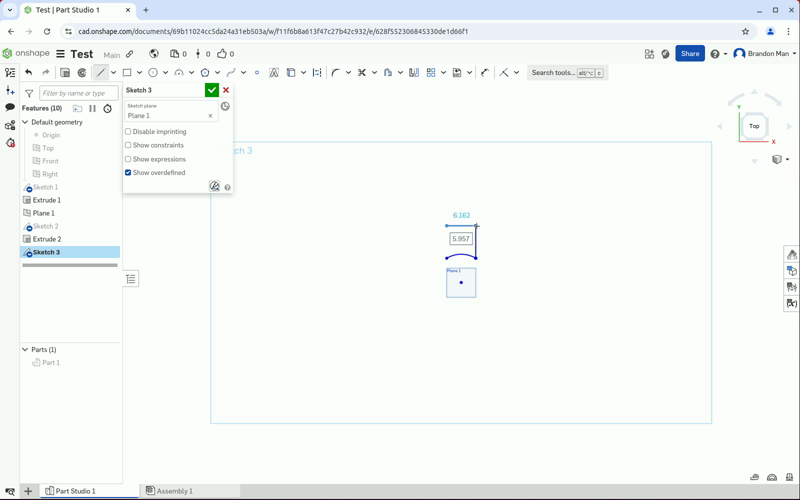
mouse_move(446, 258)
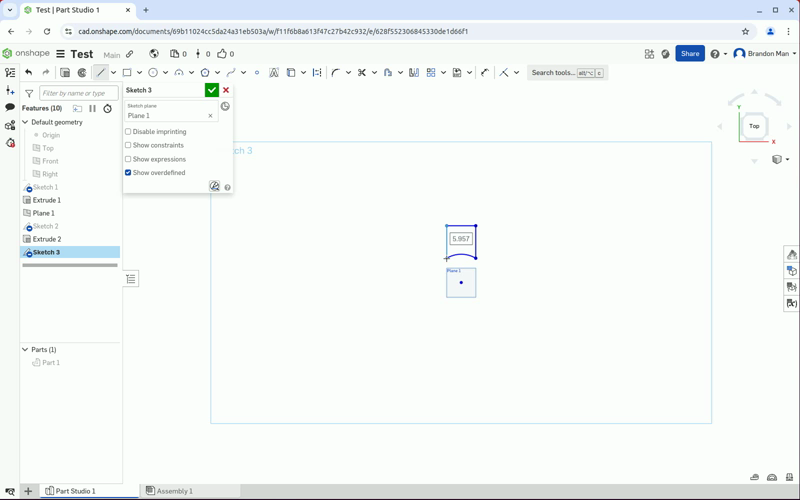
key_up(shift)
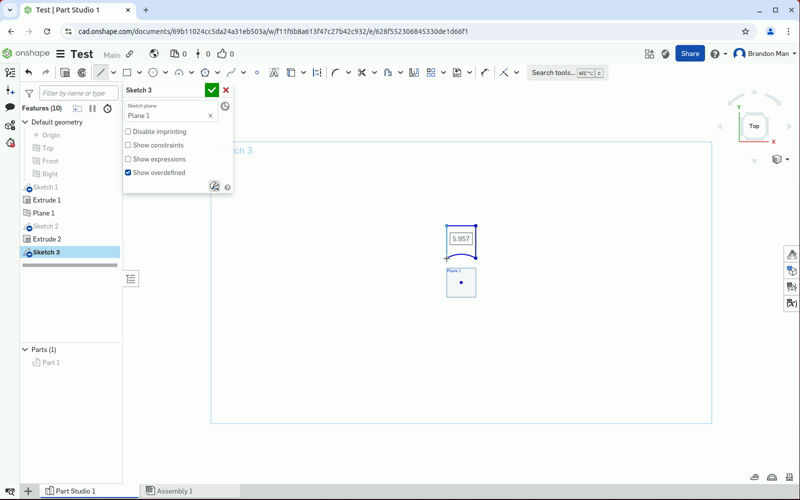
click(446, 258)
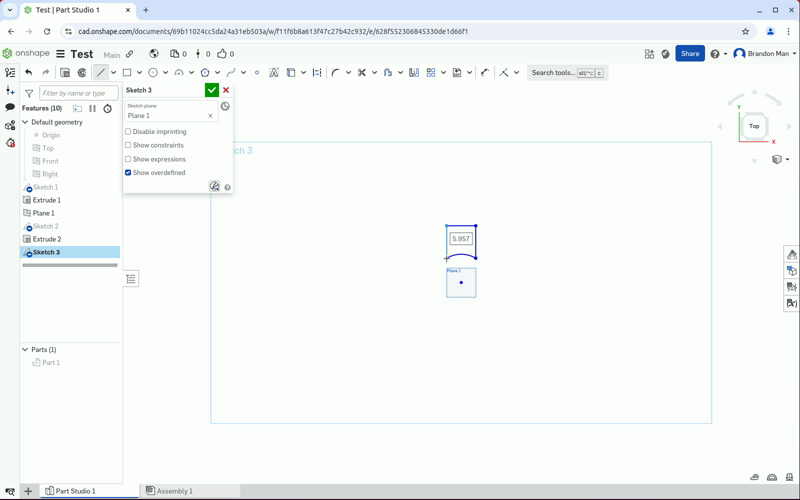
key(esc)
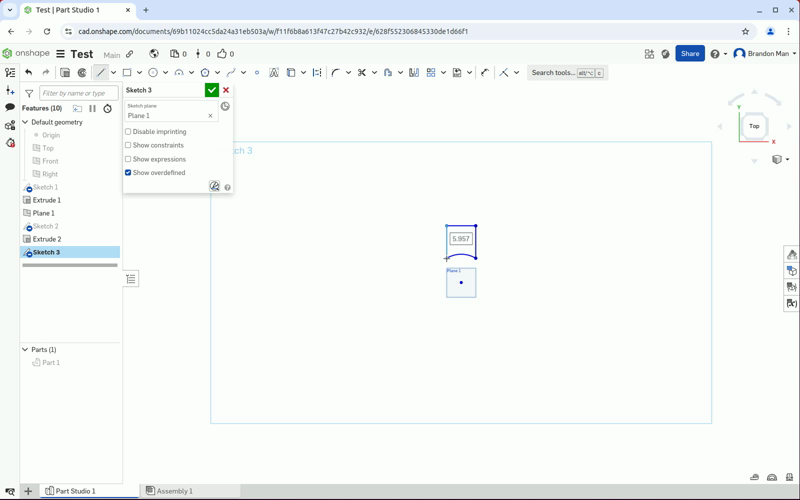
mouse_move(472, 235)
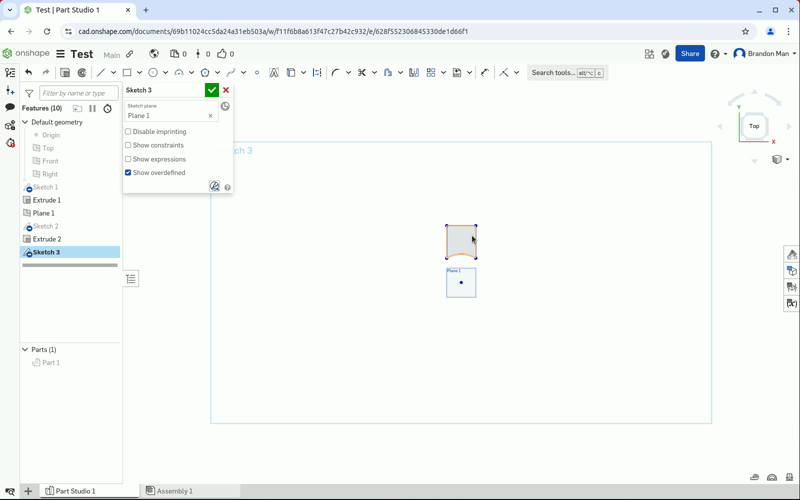
scroll(6)
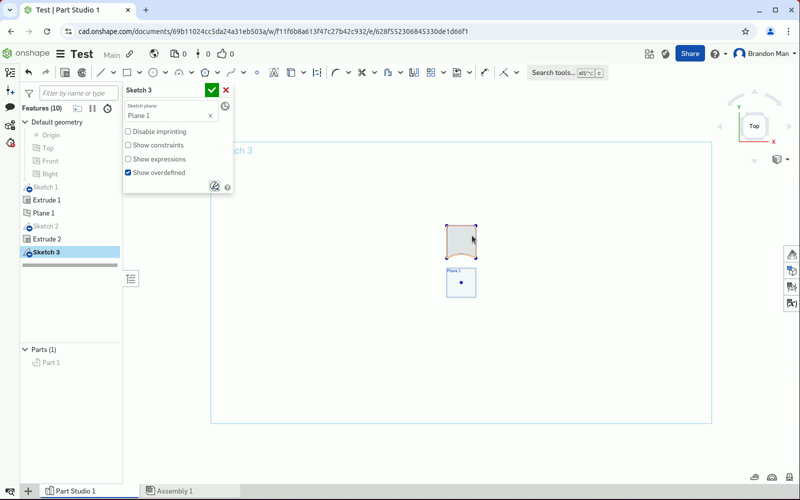
scroll(6)
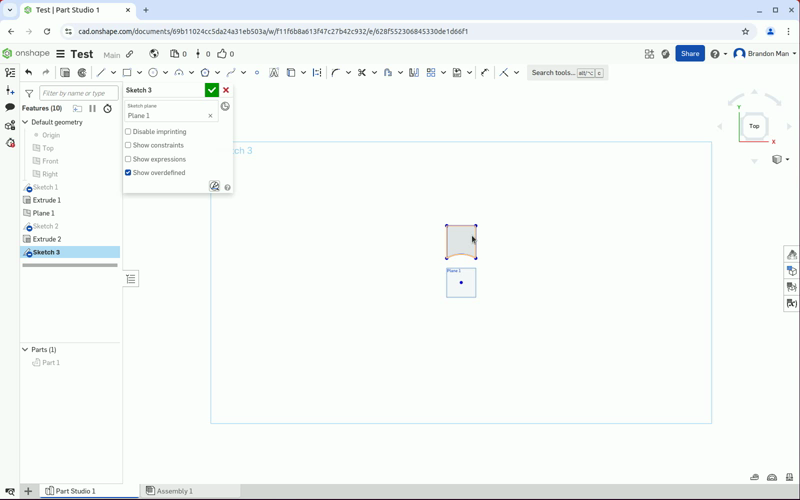
scroll(6)
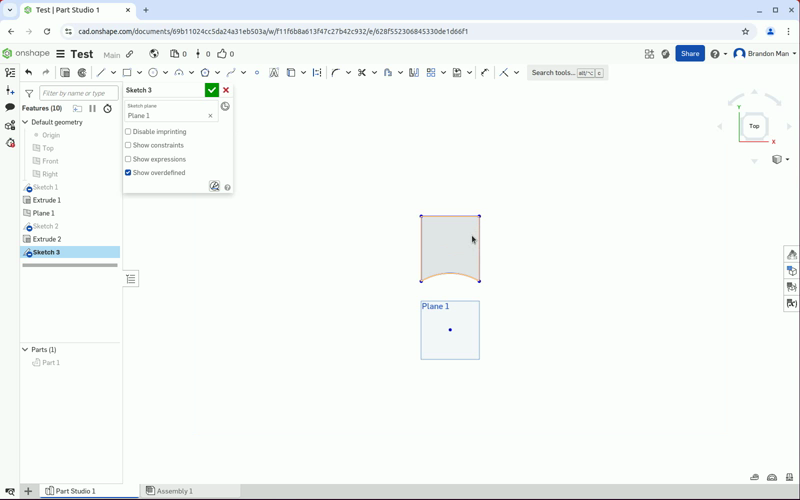
scroll(6)
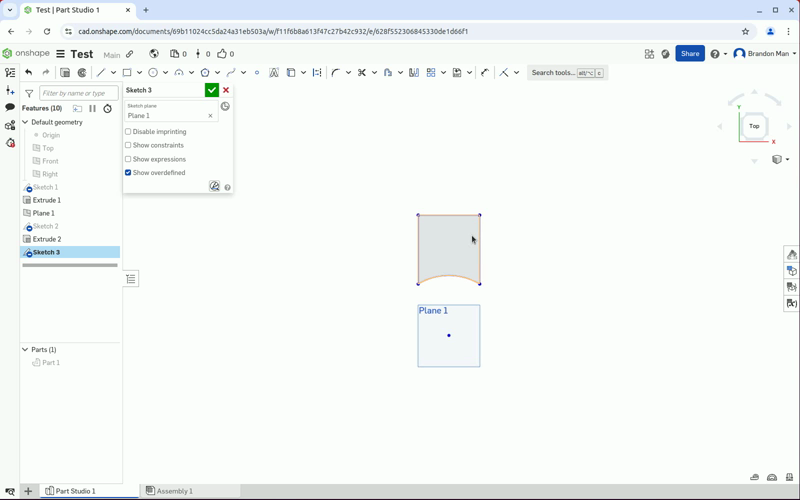
scroll(6)
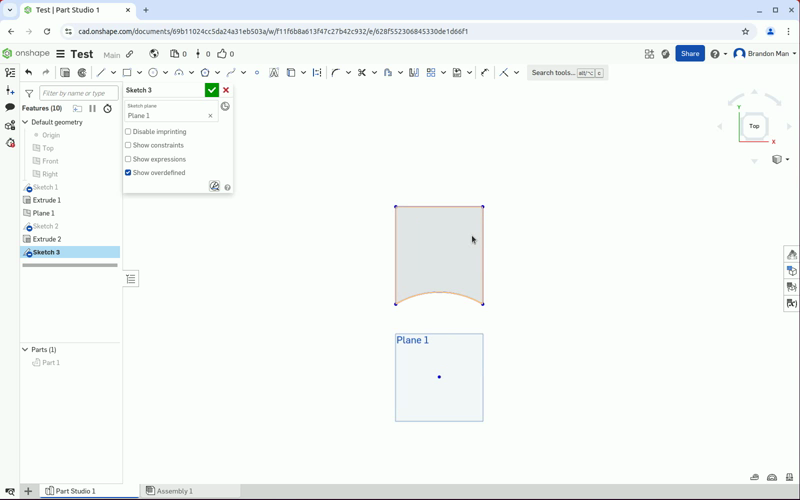
scroll(6)
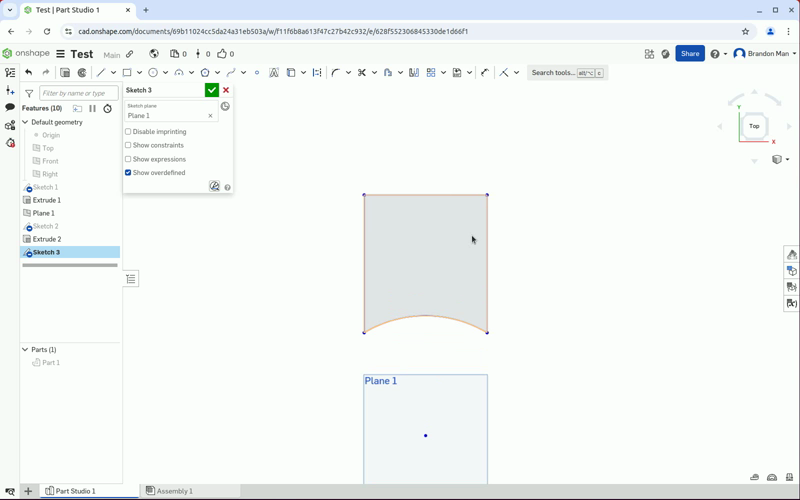
scroll(6)
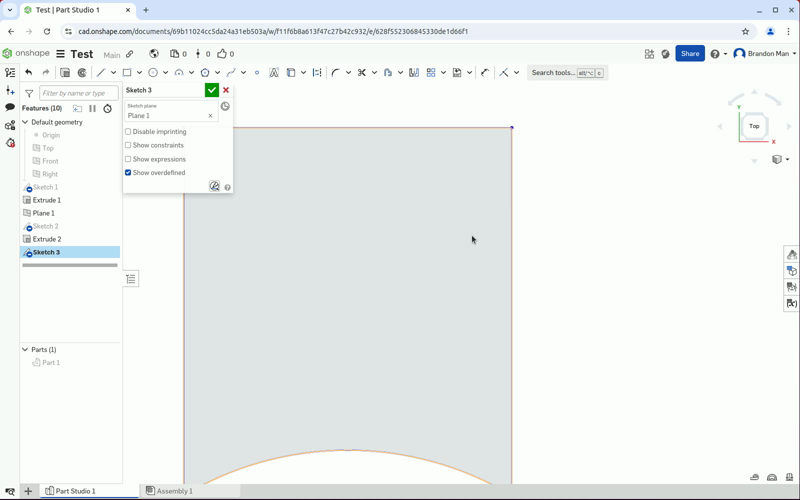
click(472, 235)
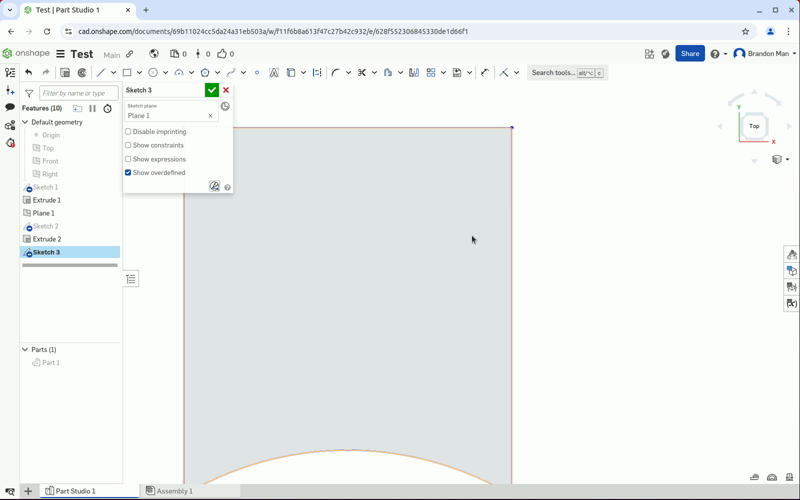
scroll(-6)
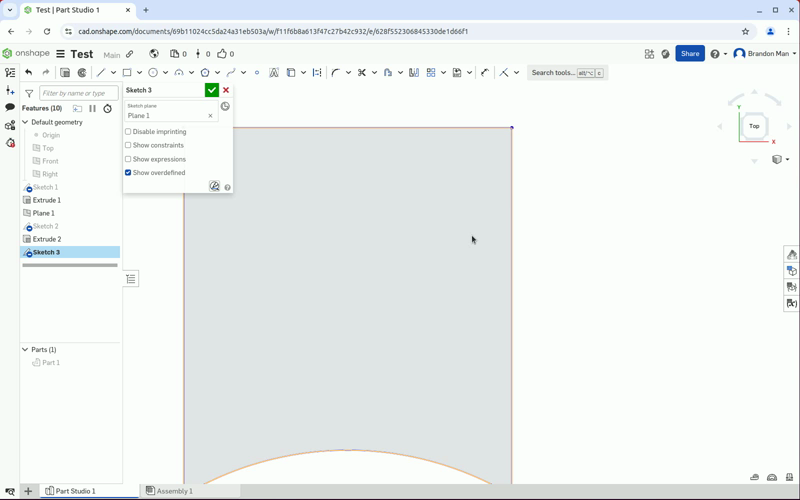
scroll(-6)
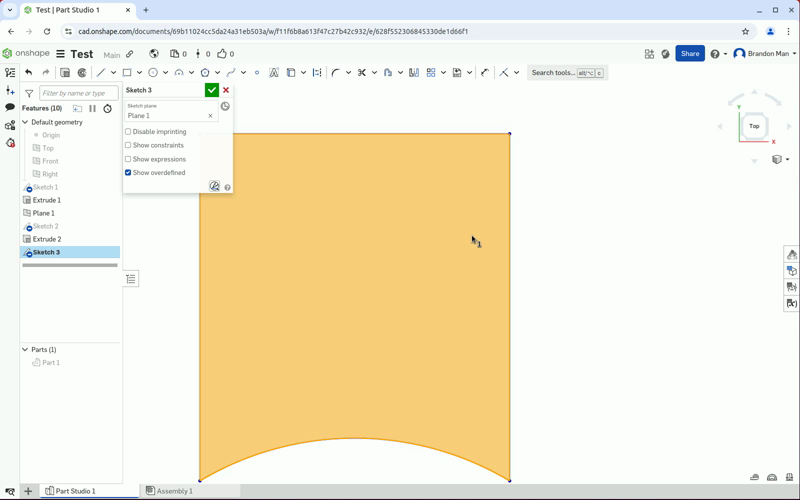
scroll(-6)
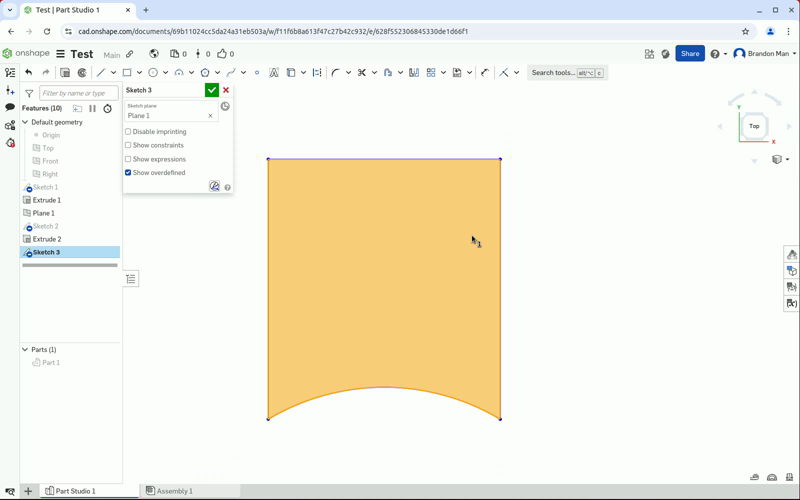
scroll(-6)
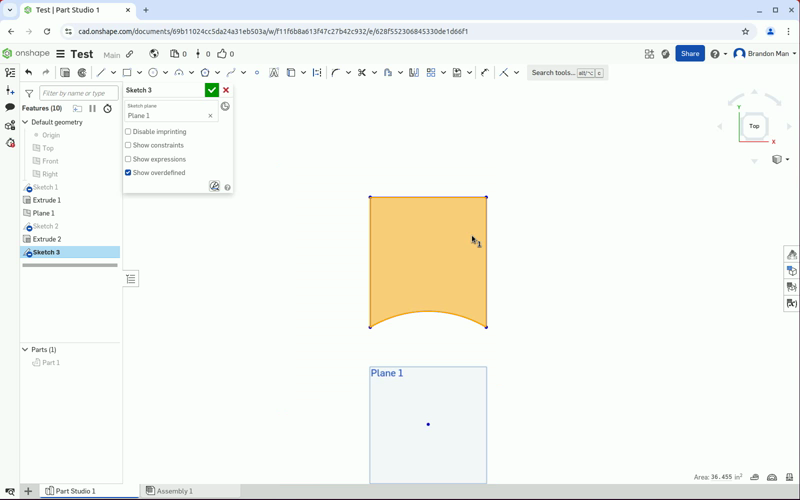
scroll(-6)
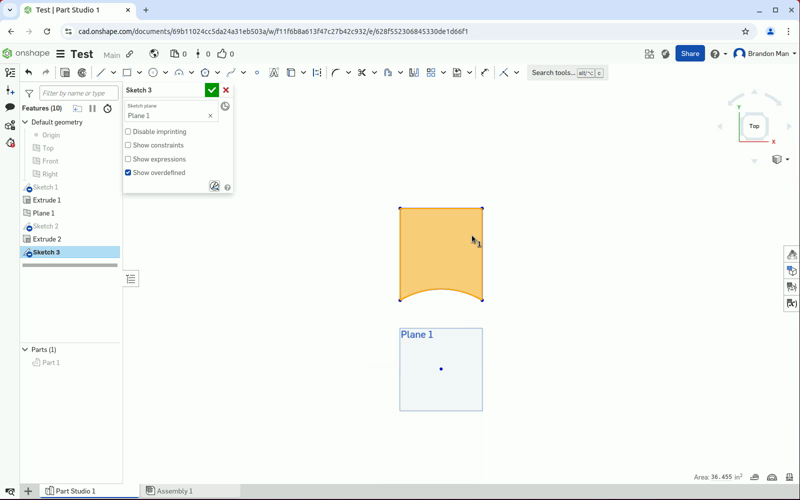
scroll(-6)
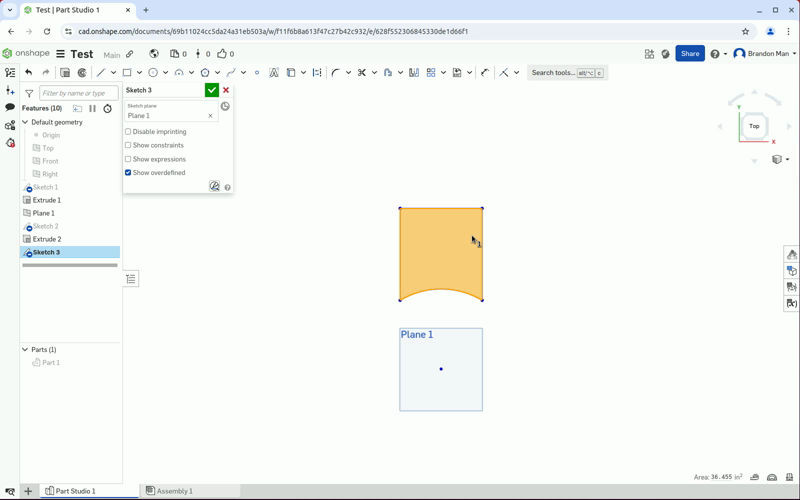
scroll(-6)
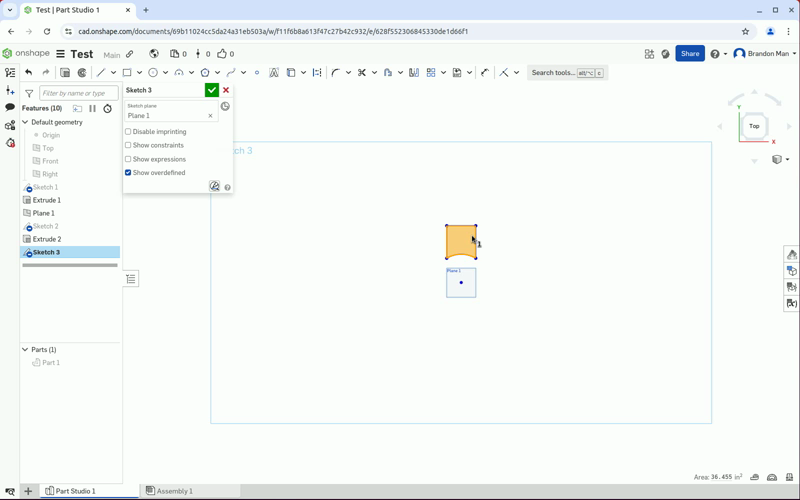
mouse_move(73, 352)
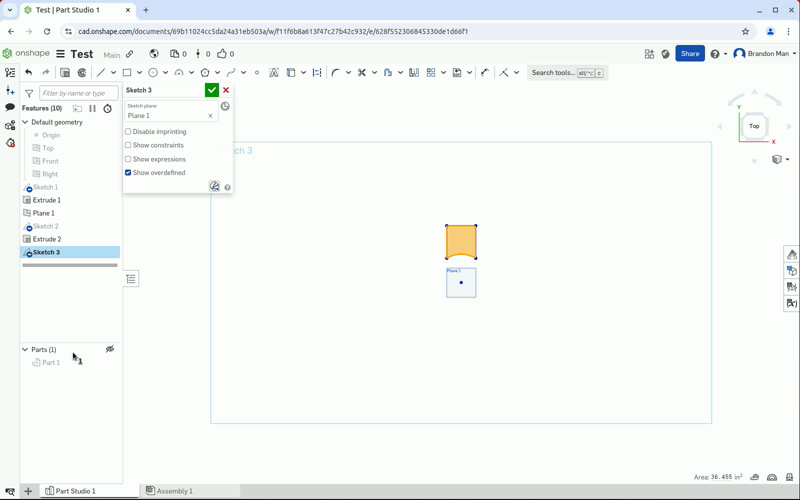
key(shift+y)
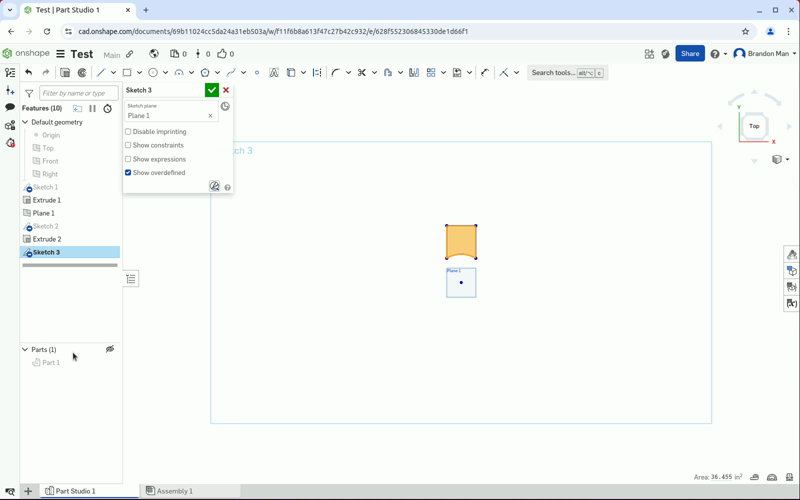
key(shift+e)
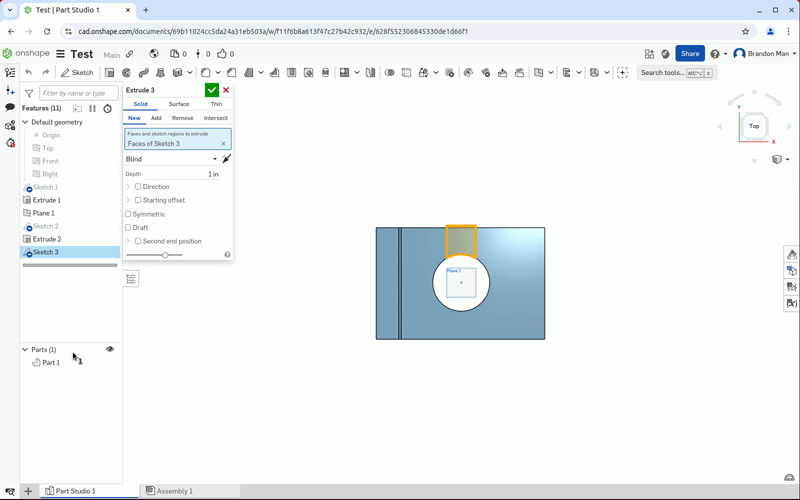
mouse_move(143, 106)
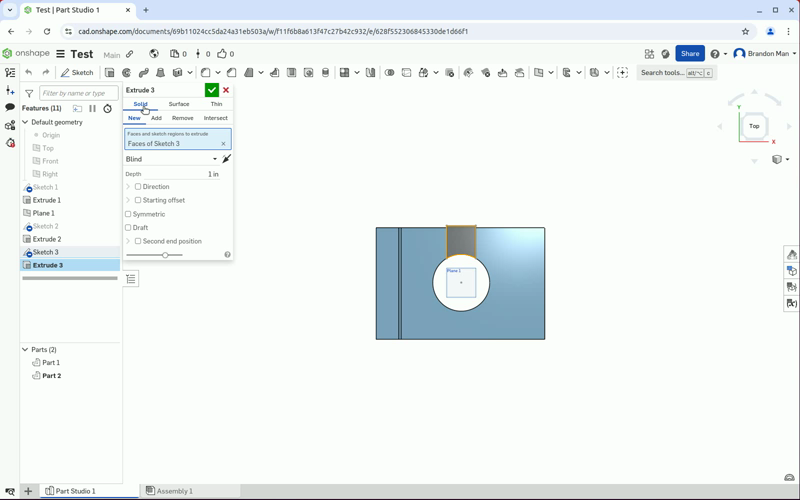
click(143, 106)
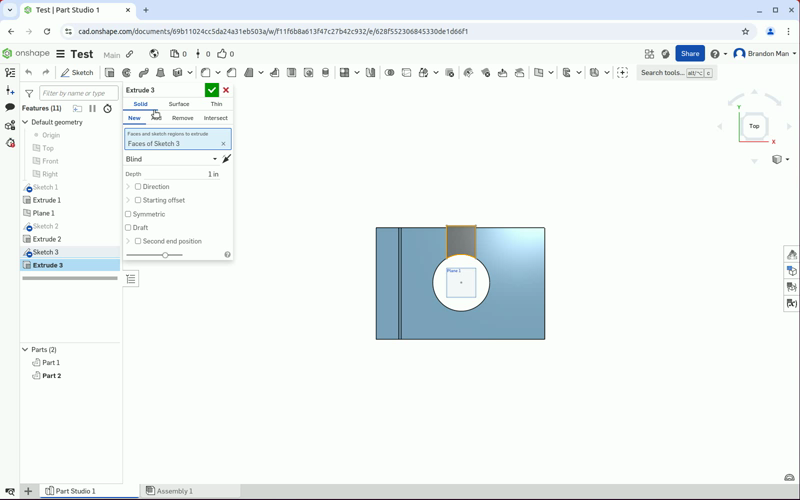
mouse_move(186, 120)
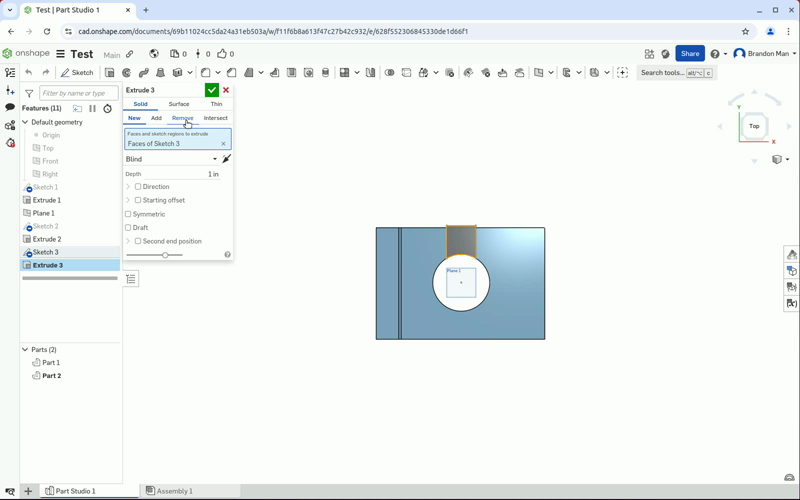
click(186, 120)
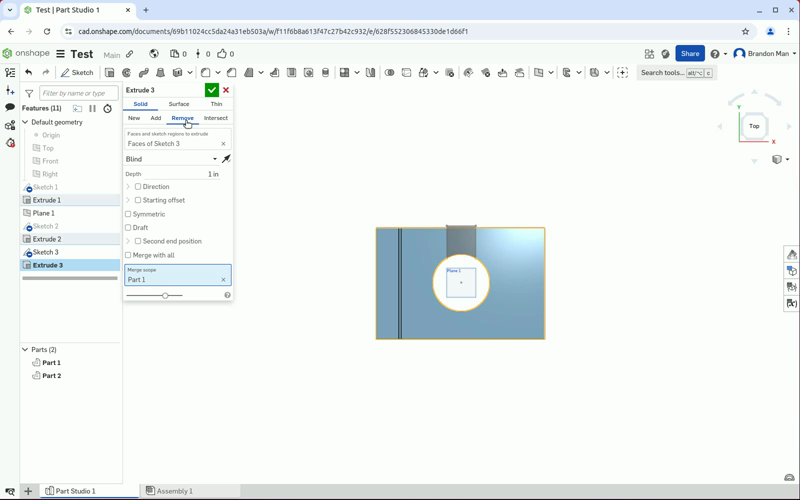
key(tab, 4)
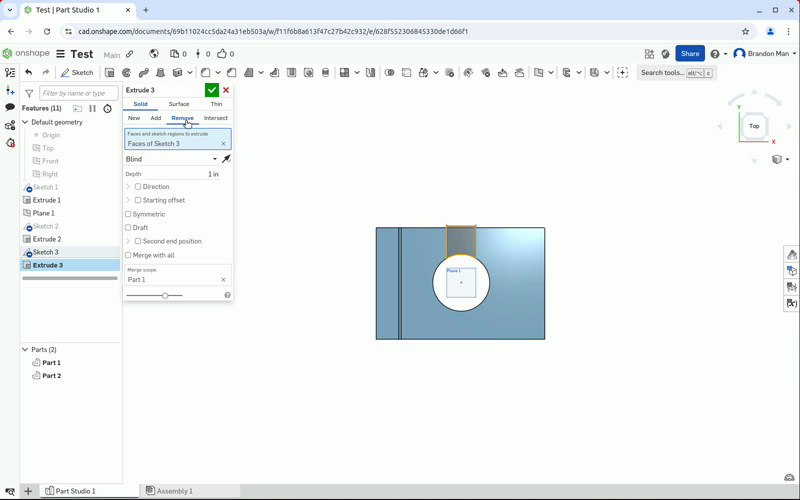
text(2.407)
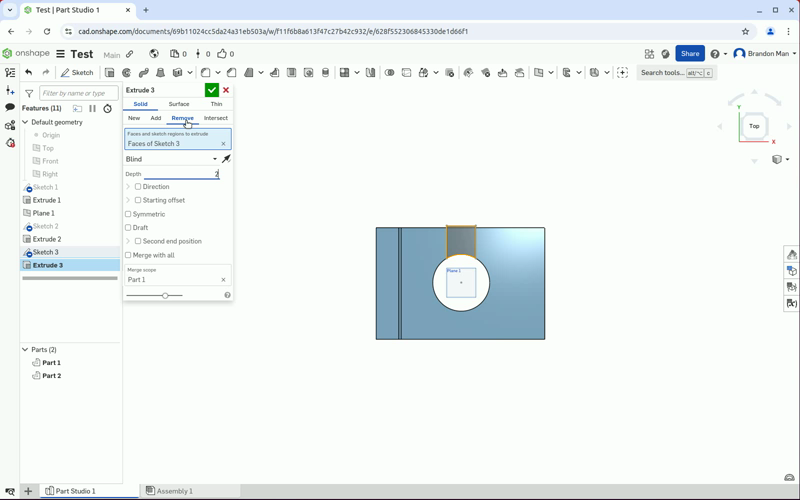
key(tab, 6)
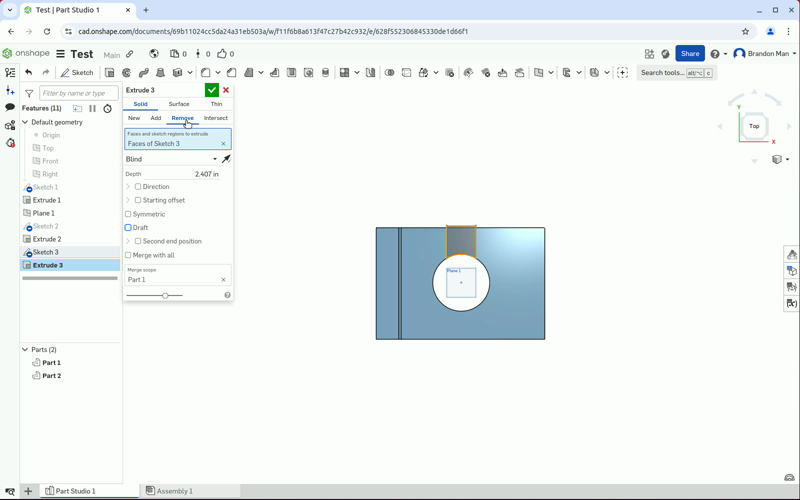
key(space)
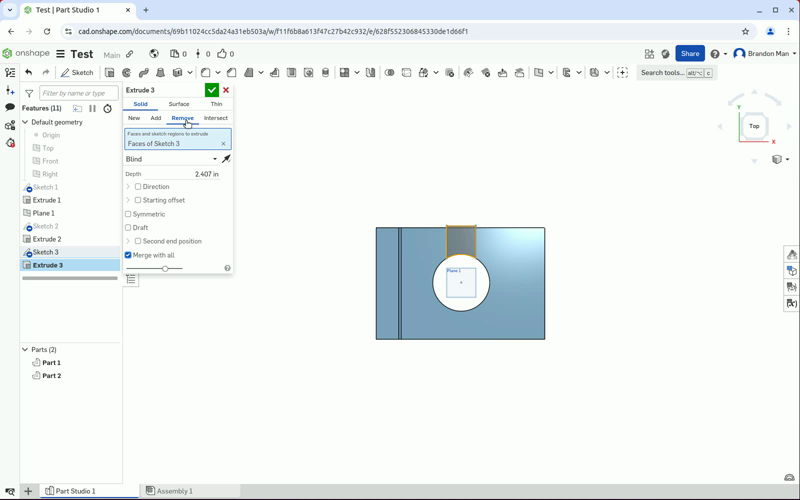
key(enter)
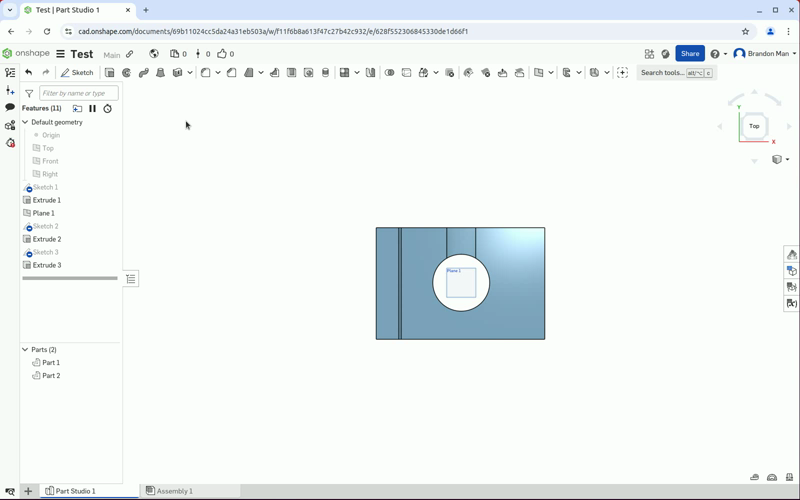
key(shift+h)
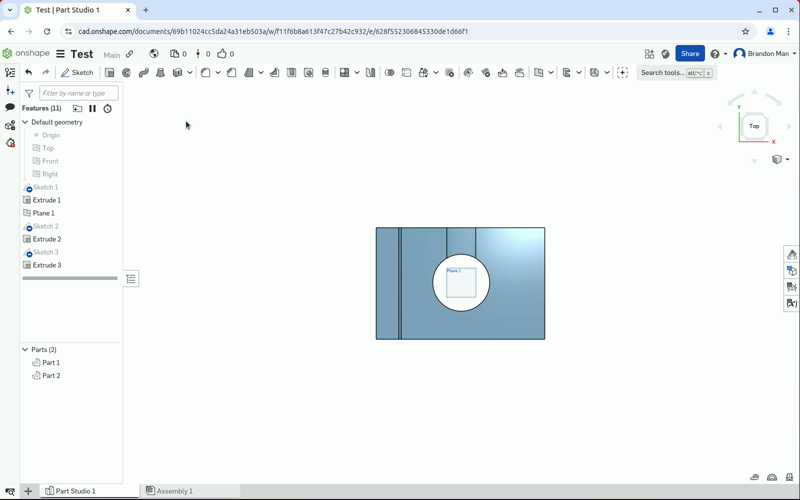
key(shift+h)
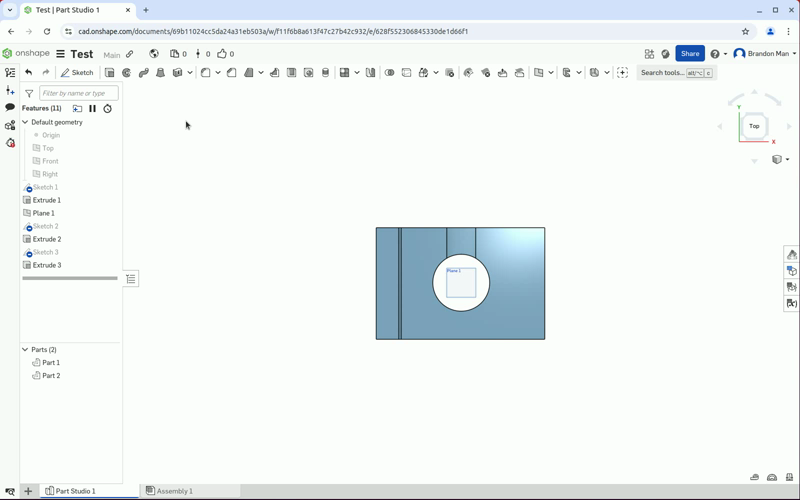
mouse_move(73, 189)
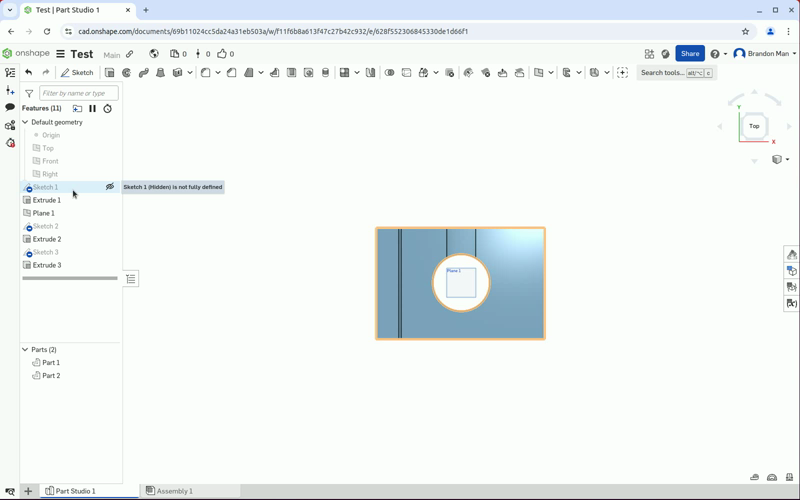
click(73, 189)
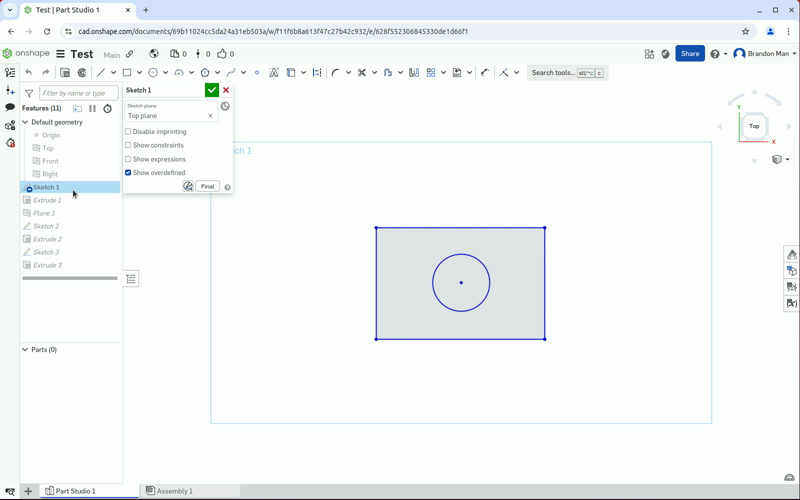
mouse_move(229, 92)
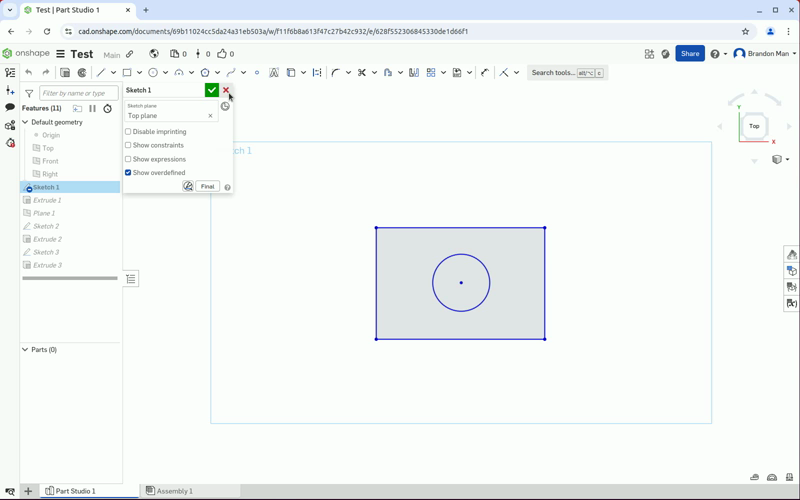
click(229, 92)
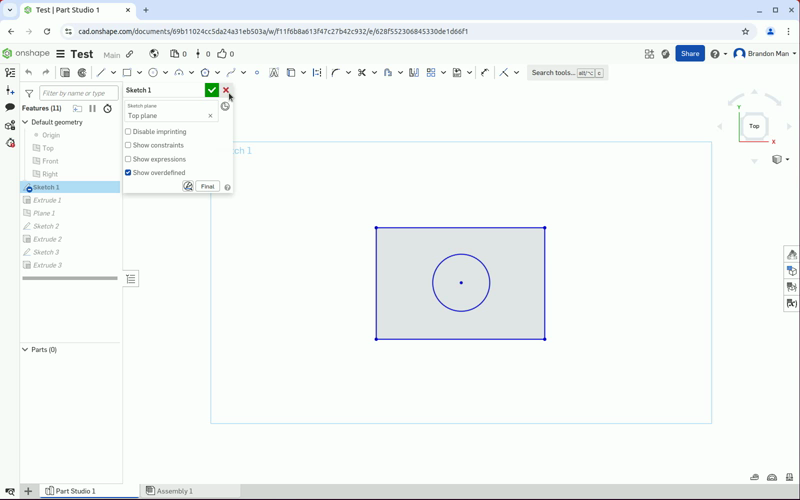
key(shift+s)
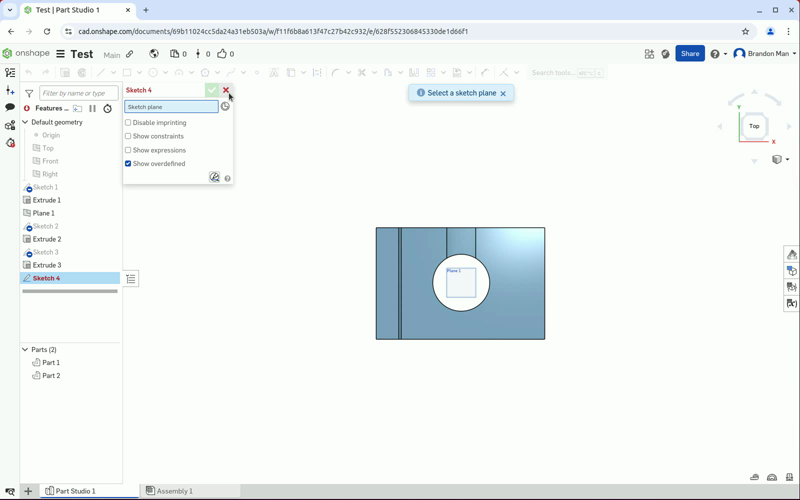
mouse_move(73, 215)
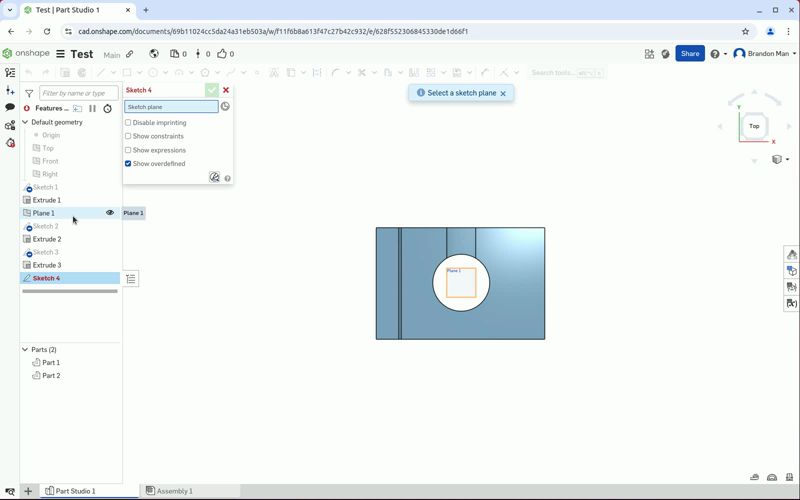
click(73, 215)
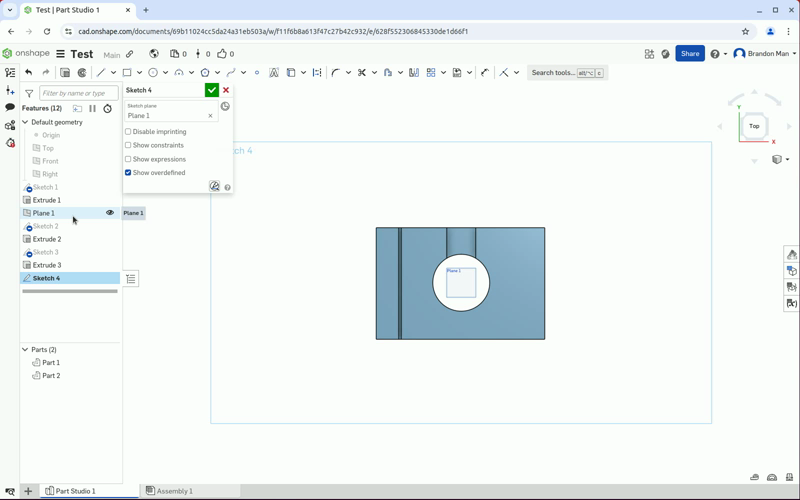
mouse_move(73, 352)
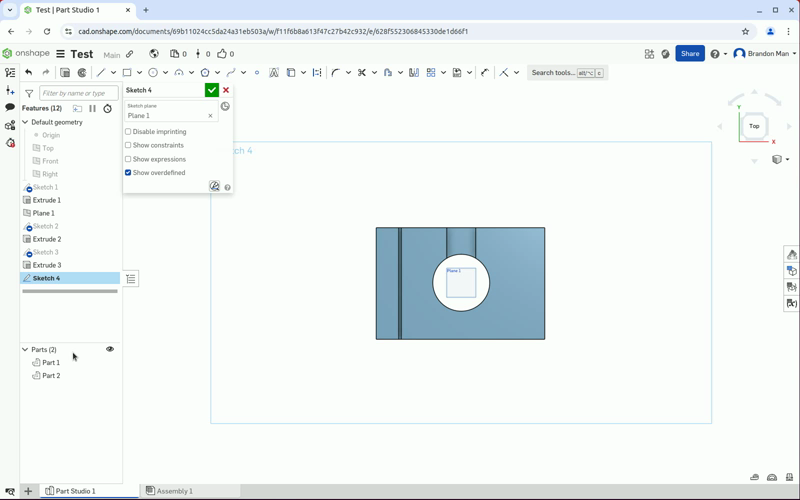
key(y)
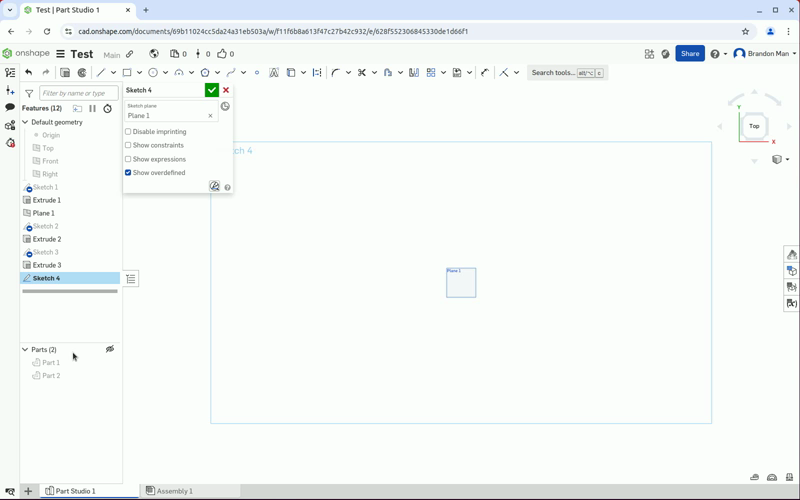
key(l)
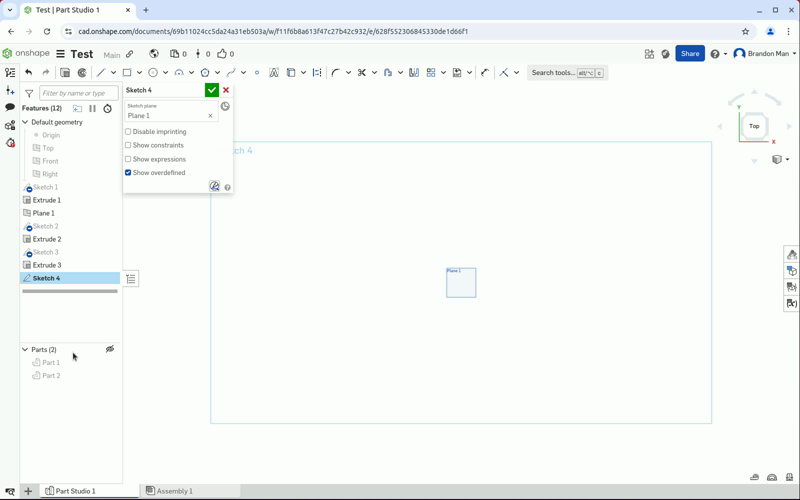
key_down(shift)
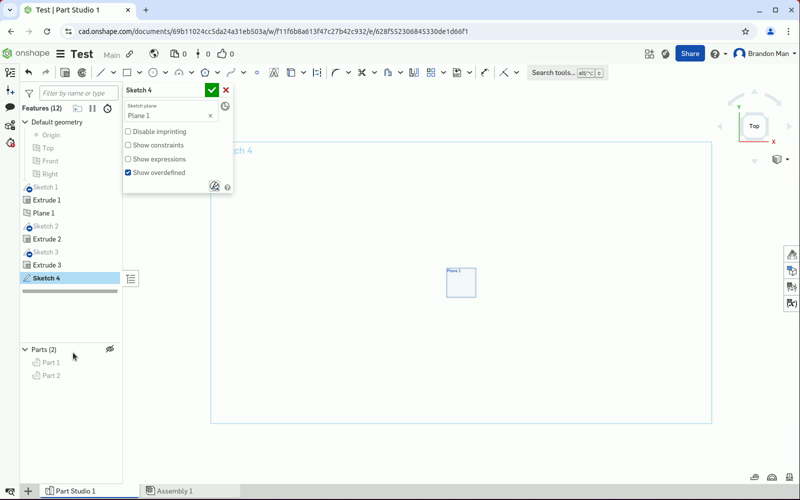
mouse_move(446, 339)
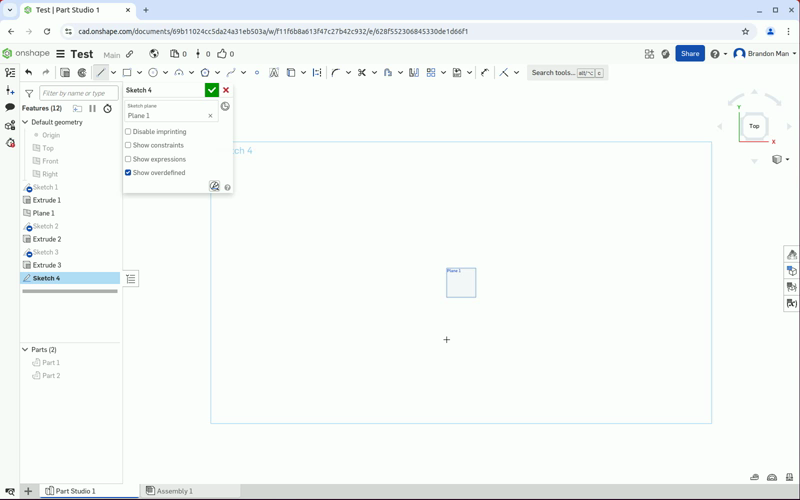
click(446, 339)
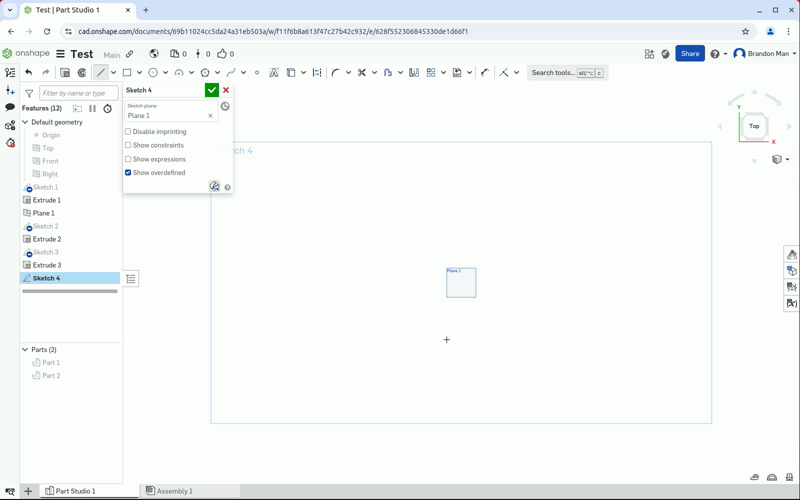
key_up(shift)
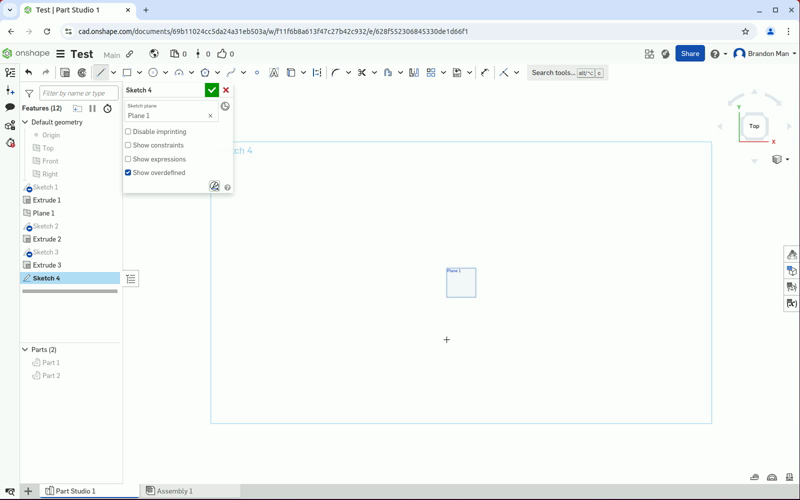
key_down(shift)
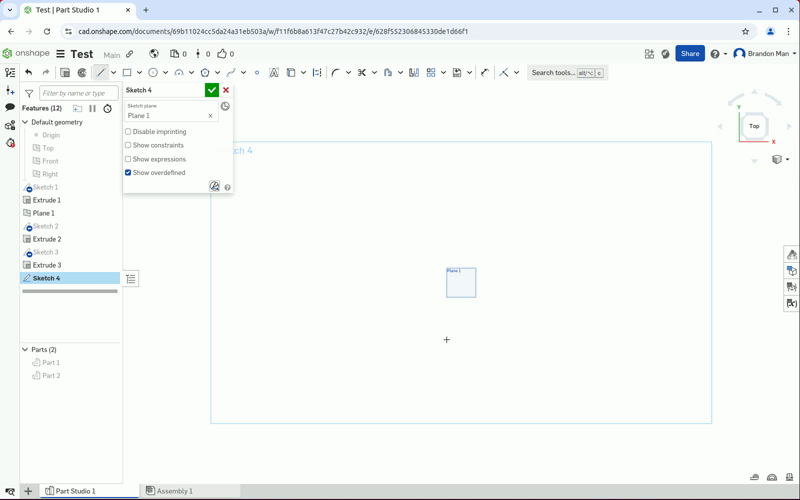
mouse_move(476, 339)
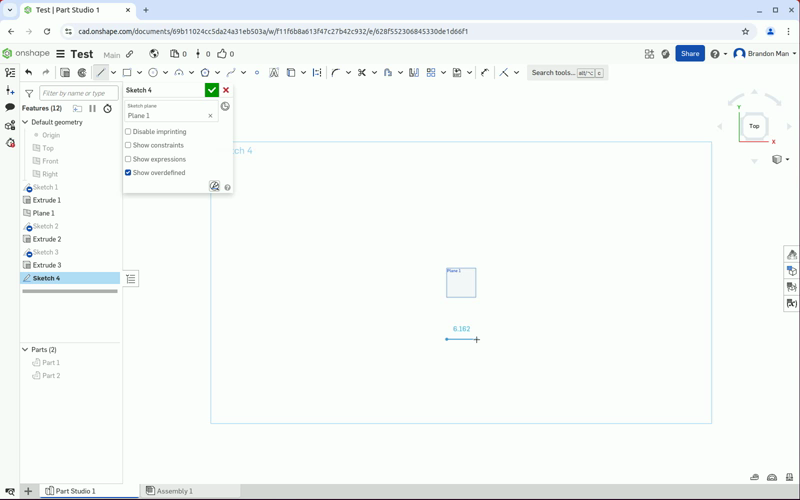
mouse_move(475, 339)
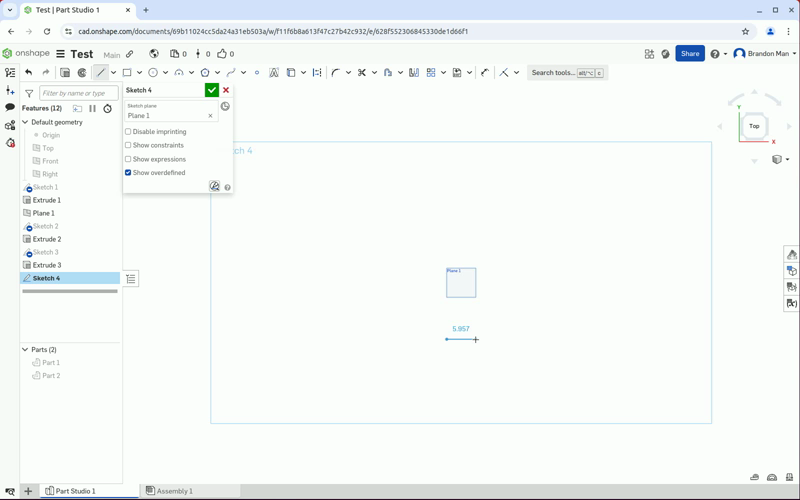
click(475, 339)
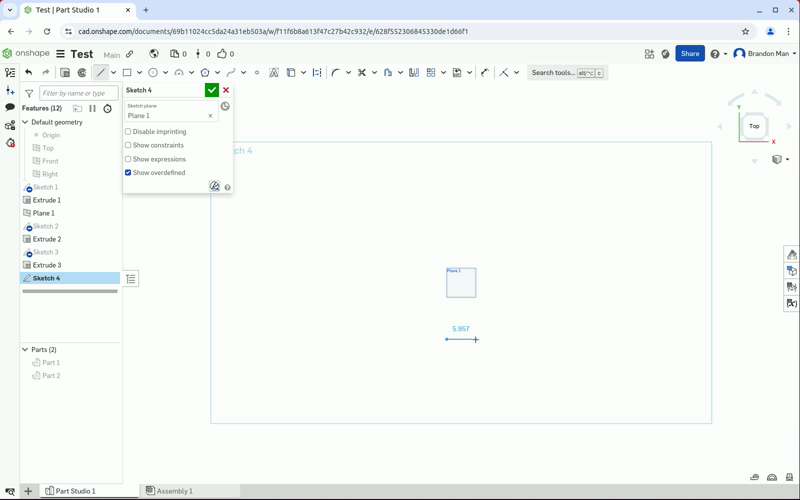
key_up(shift)
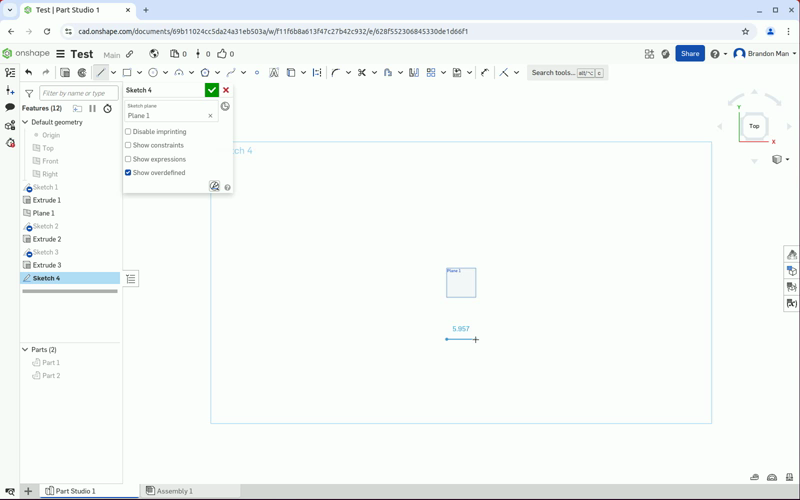
key_down(shift)
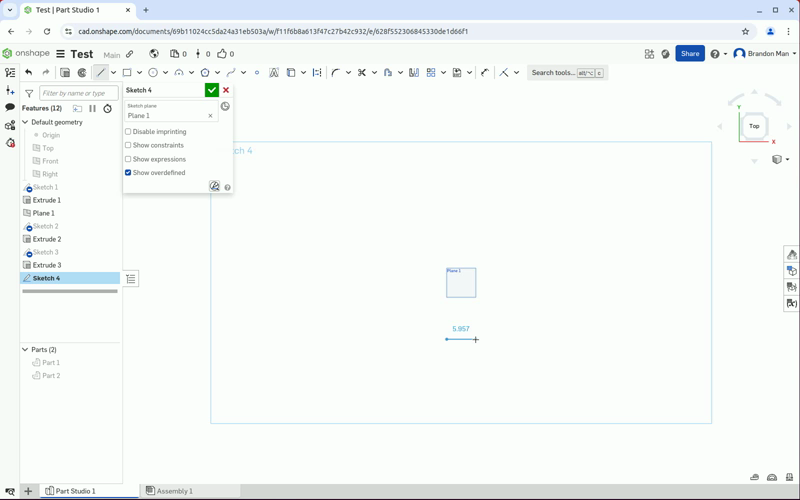
mouse_move(505, 339)
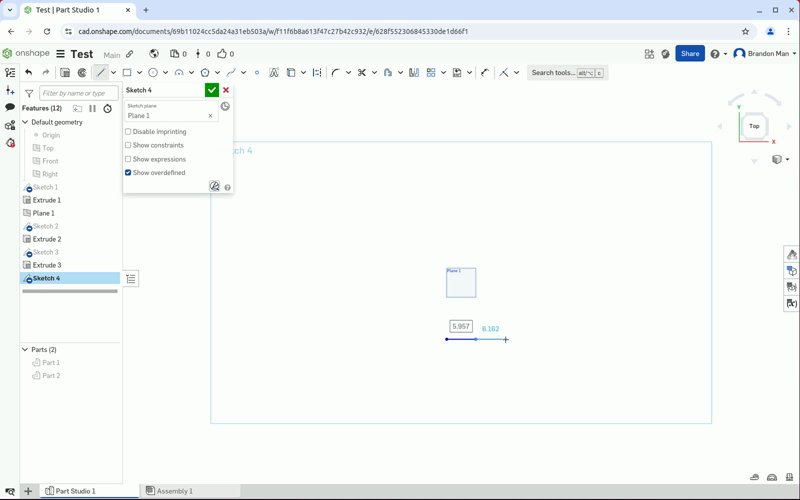
mouse_move(475, 306)
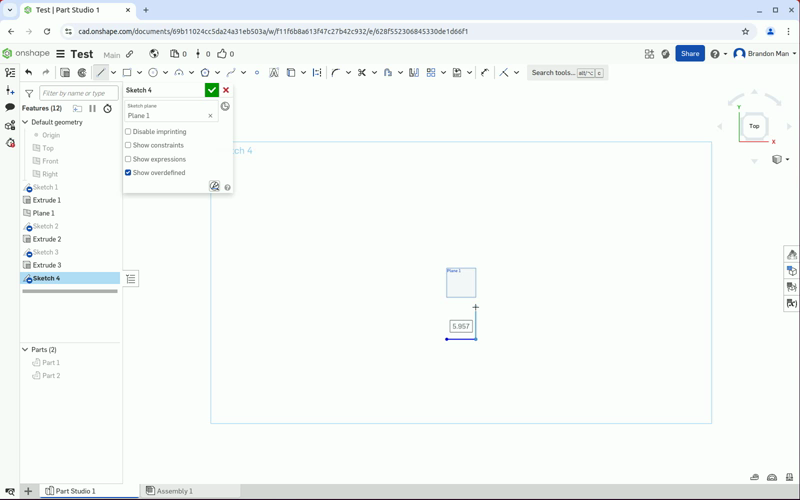
click(475, 306)
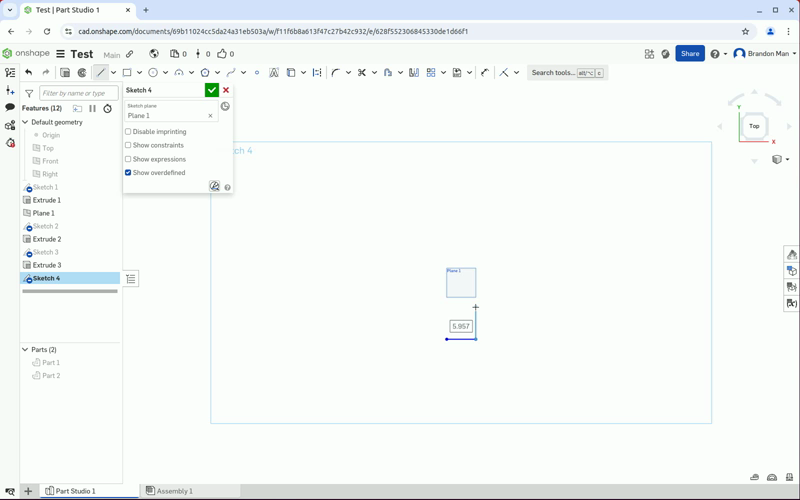
key_up(shift)
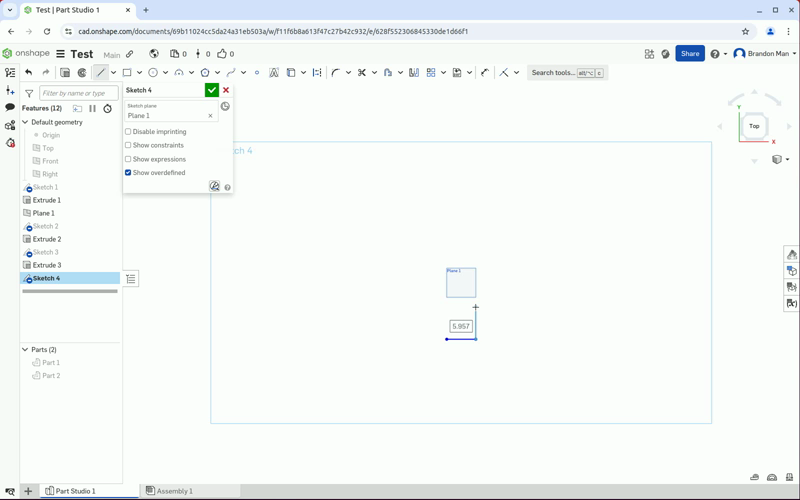
key(esc)
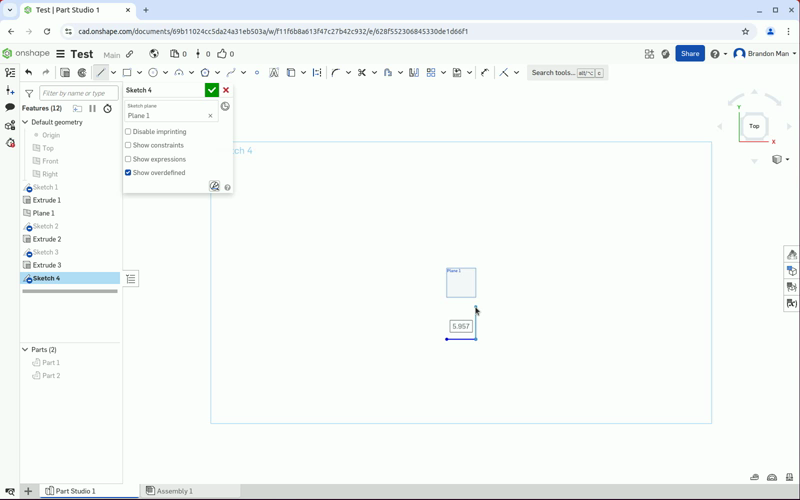
key(a)
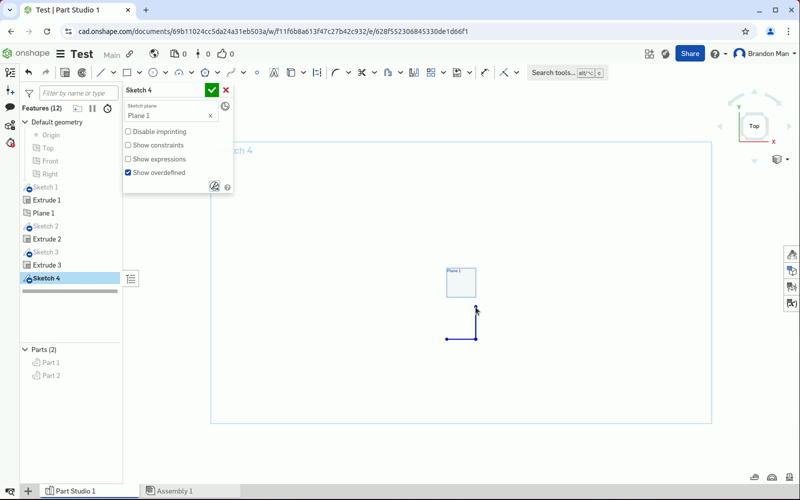
mouse_move(475, 306)
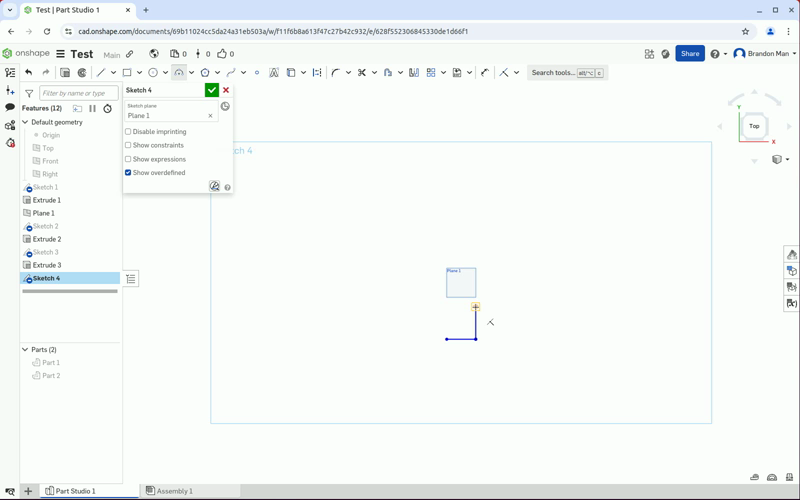
click(475, 306)
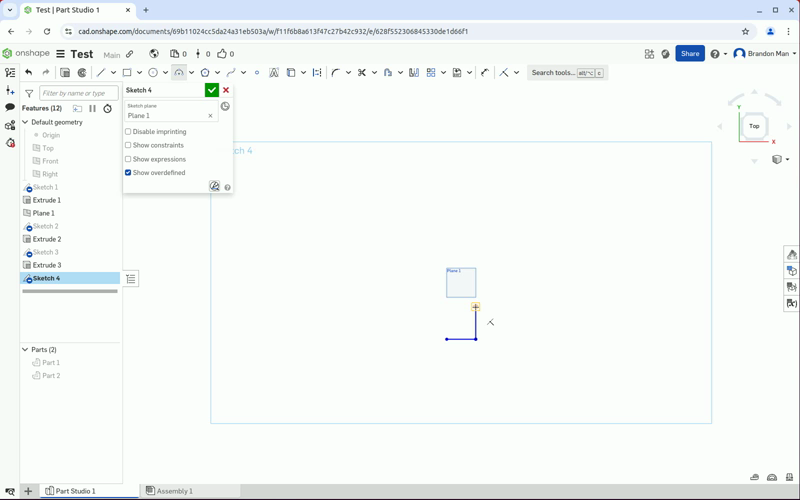
key_down(shift)
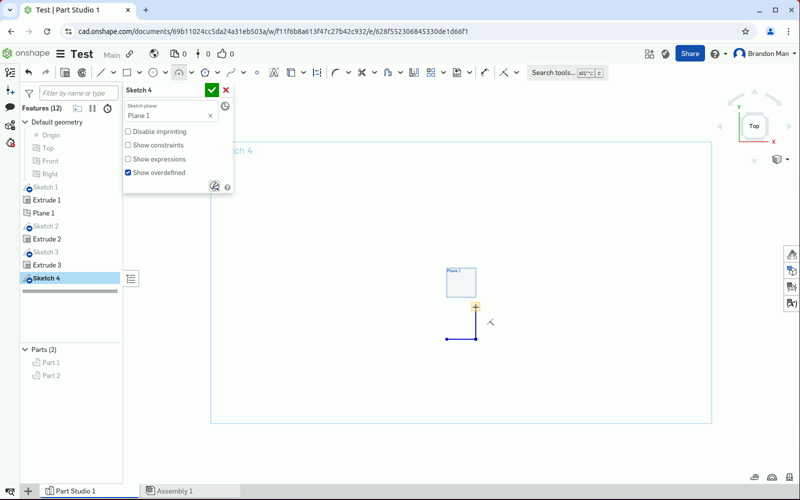
mouse_move(446, 306)
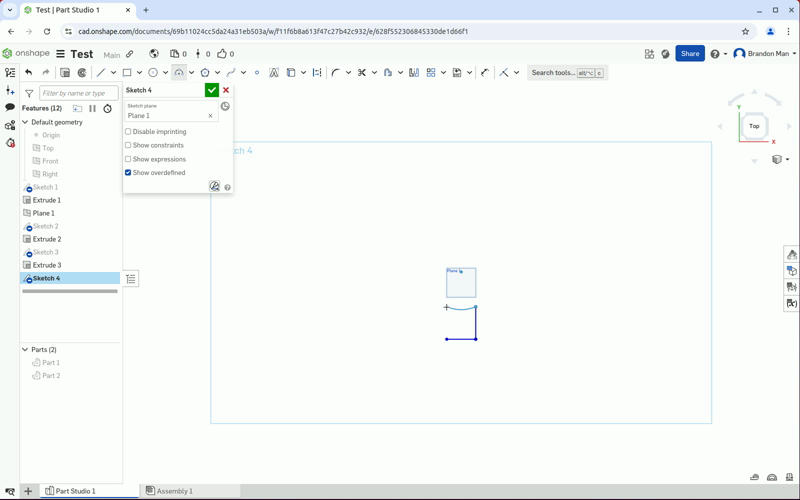
click(446, 306)
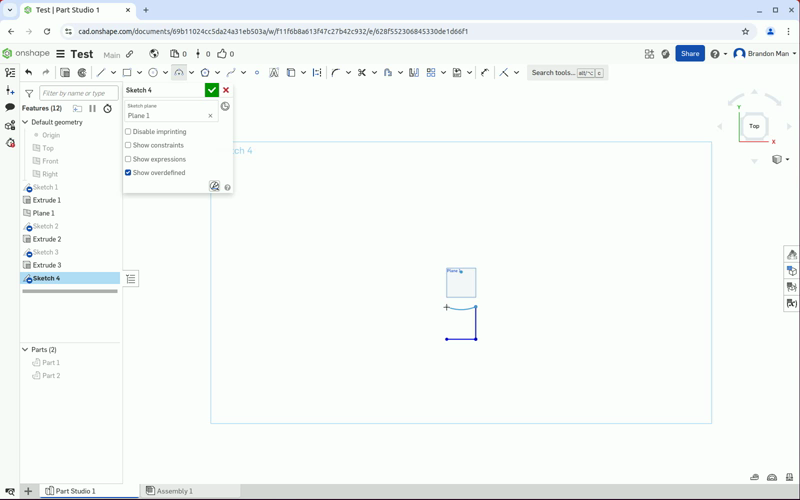
mouse_move(461, 310)
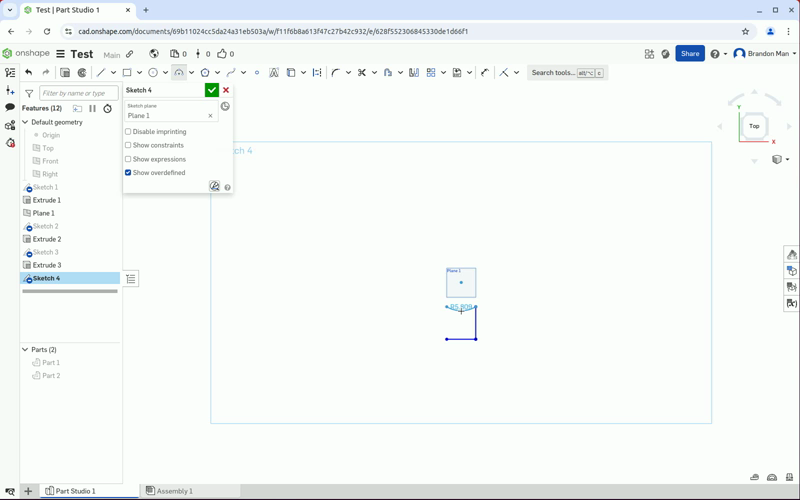
click(461, 310)
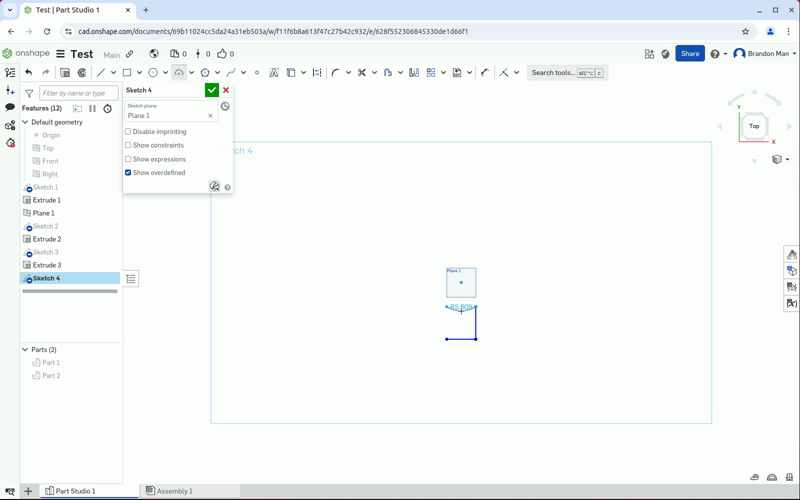
key_up(shift)
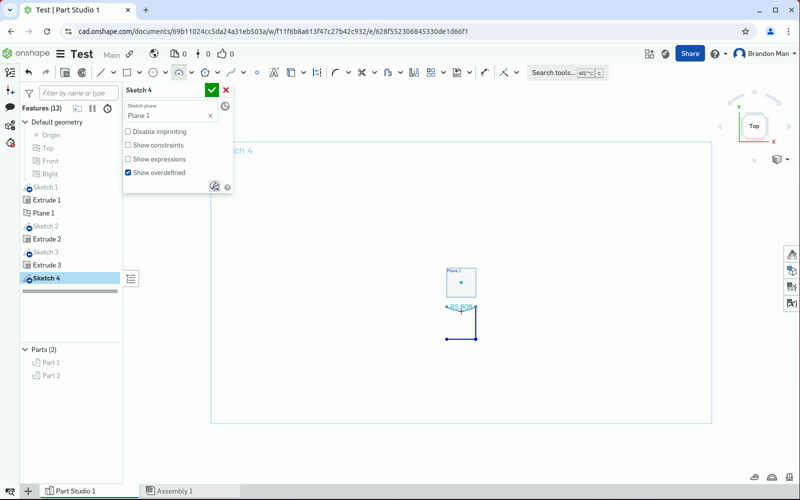
key(esc)
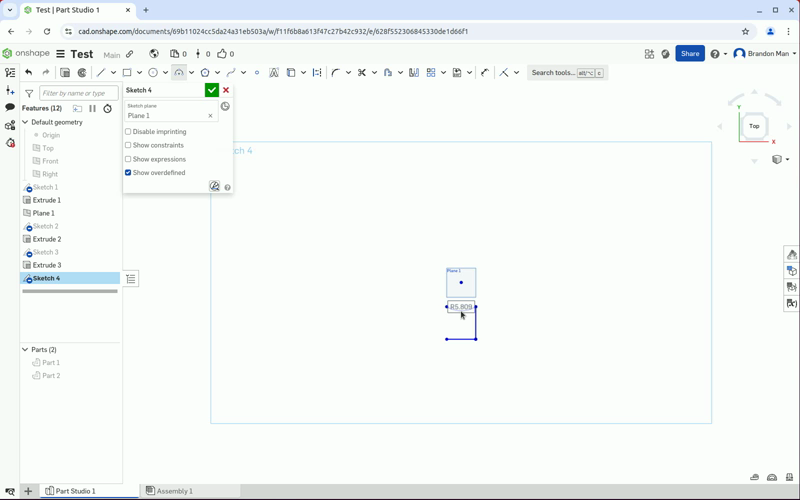
key(l)
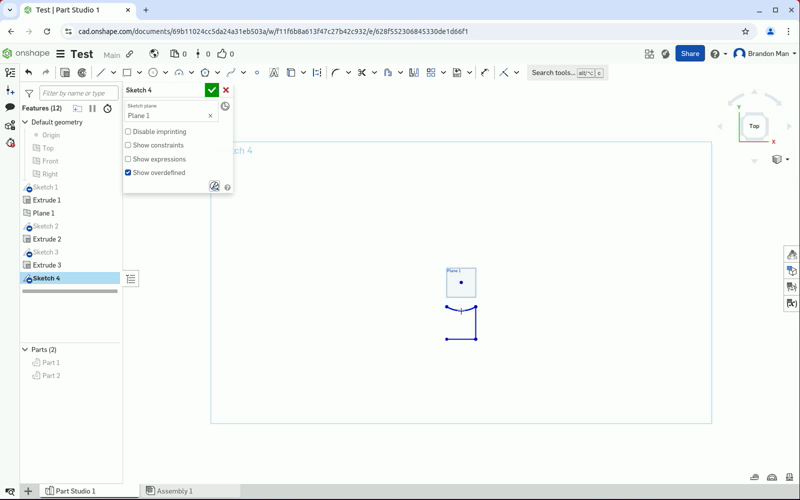
mouse_move(446, 306)
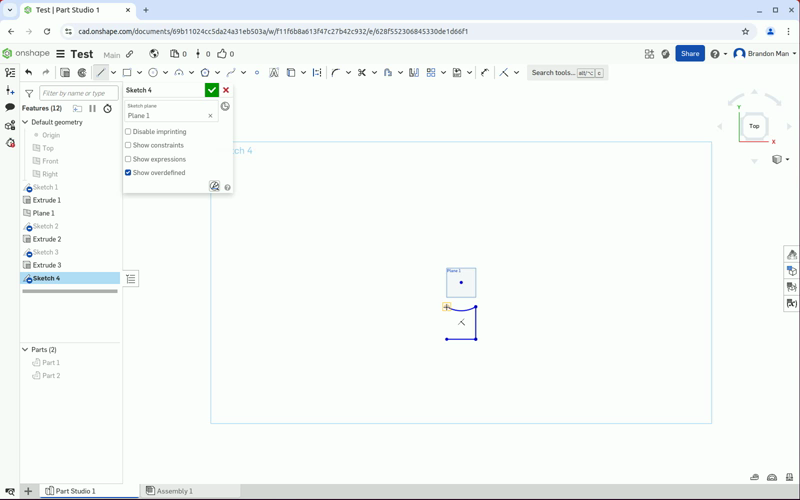
click(446, 306)
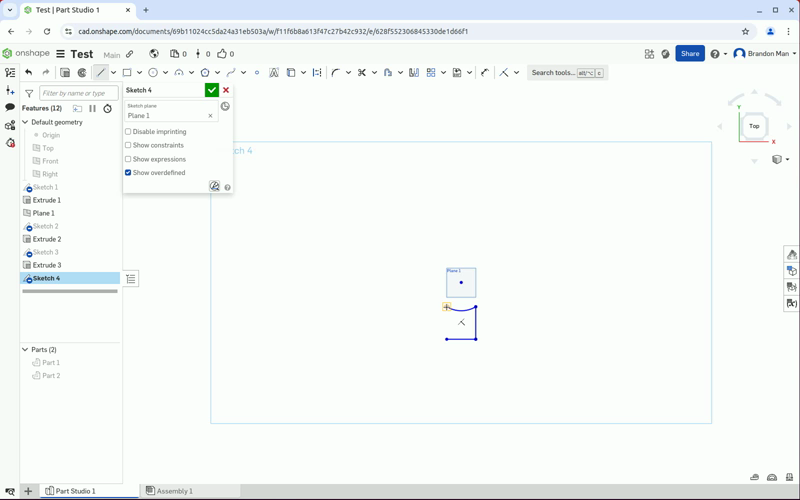
mouse_move(476, 306)
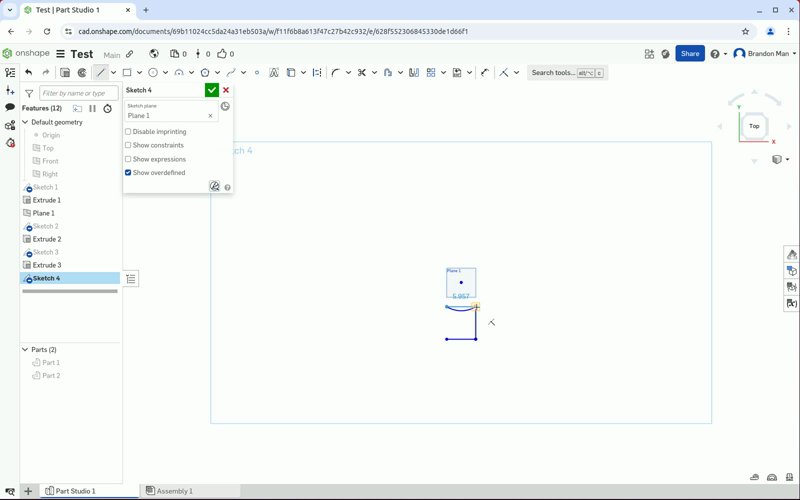
key_down(shift)
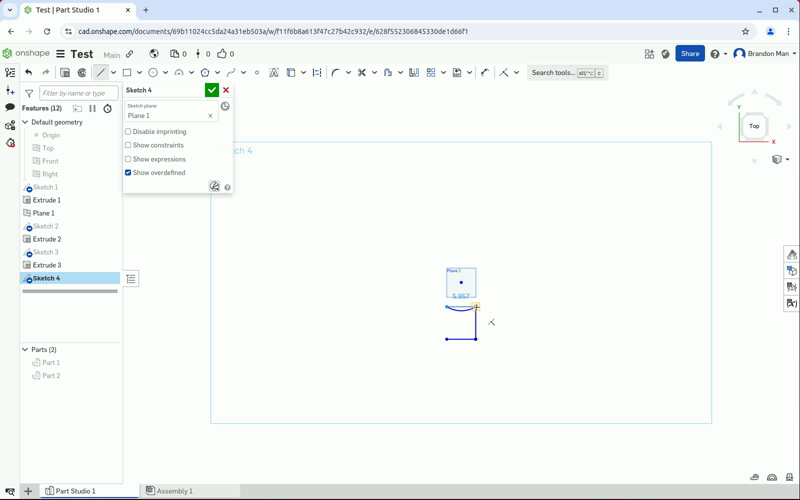
mouse_move(446, 339)
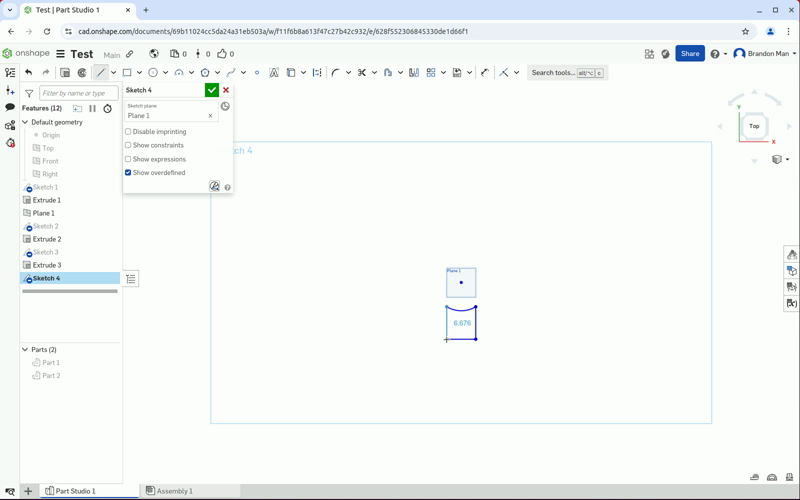
key_up(shift)
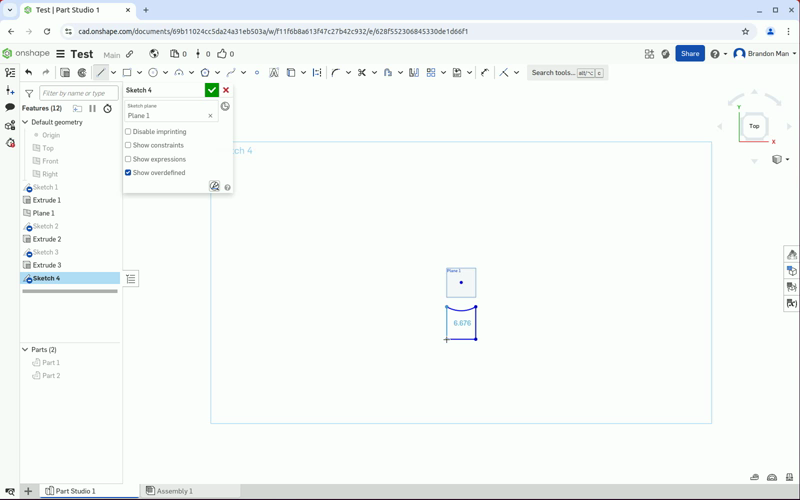
click(446, 339)
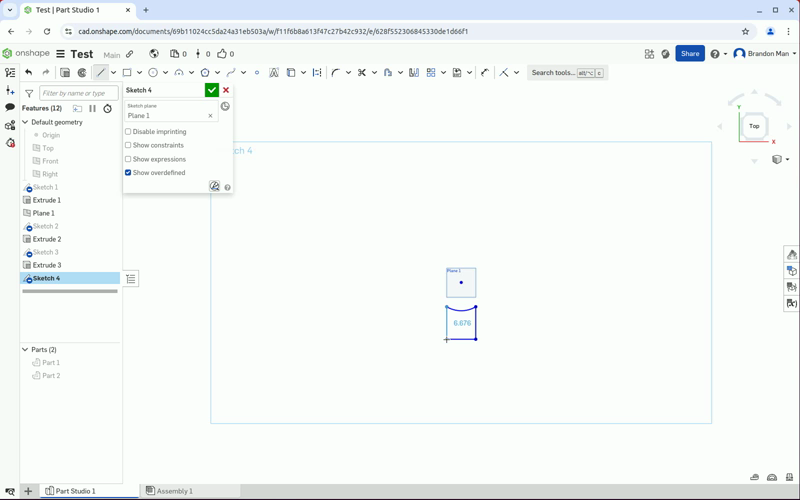
key(esc)
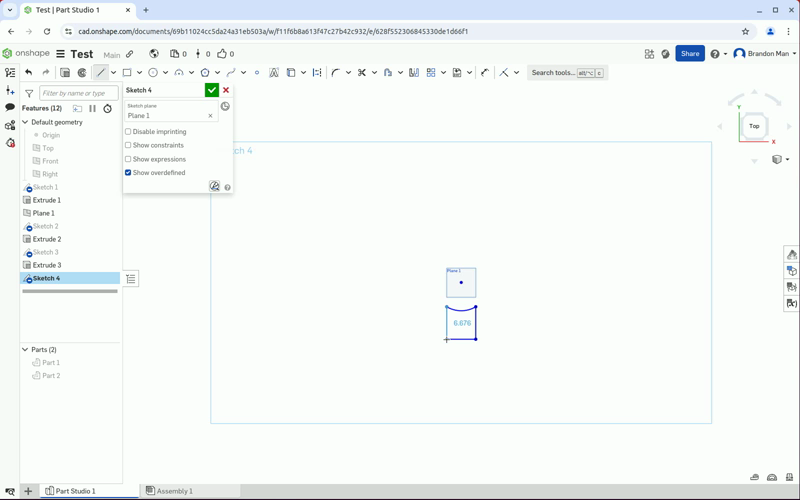
mouse_move(454, 316)
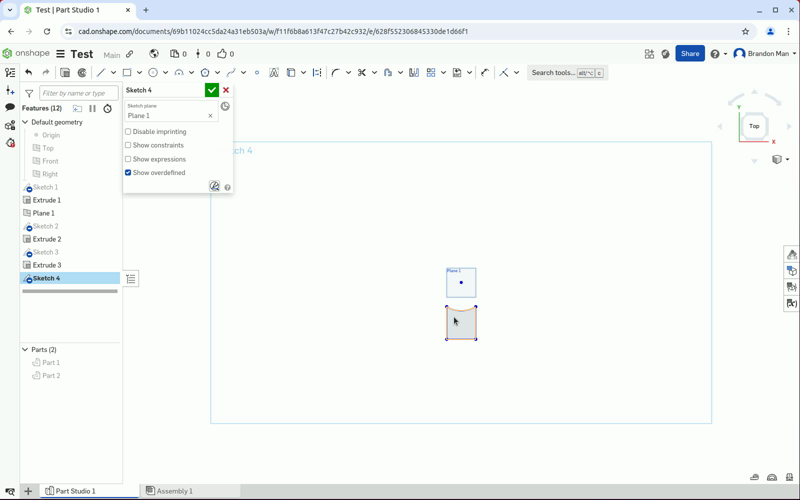
scroll(6)
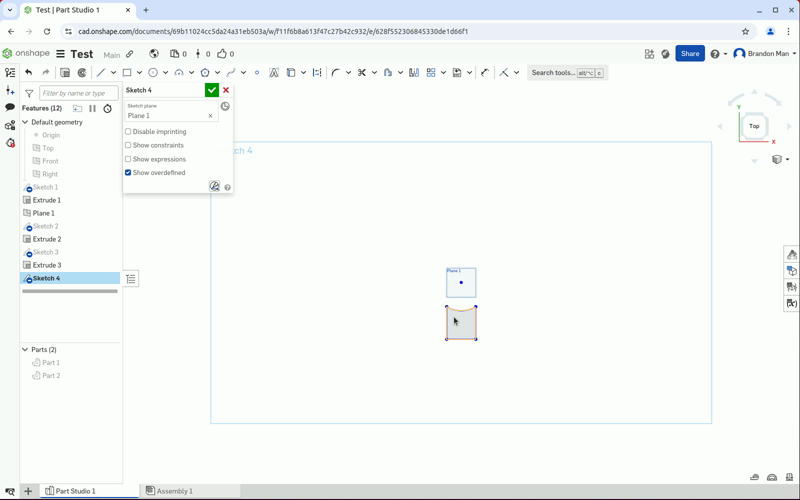
scroll(6)
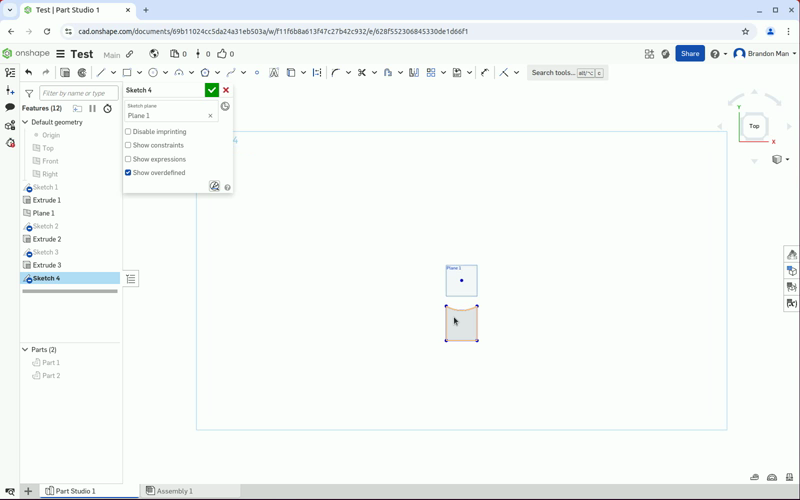
scroll(6)
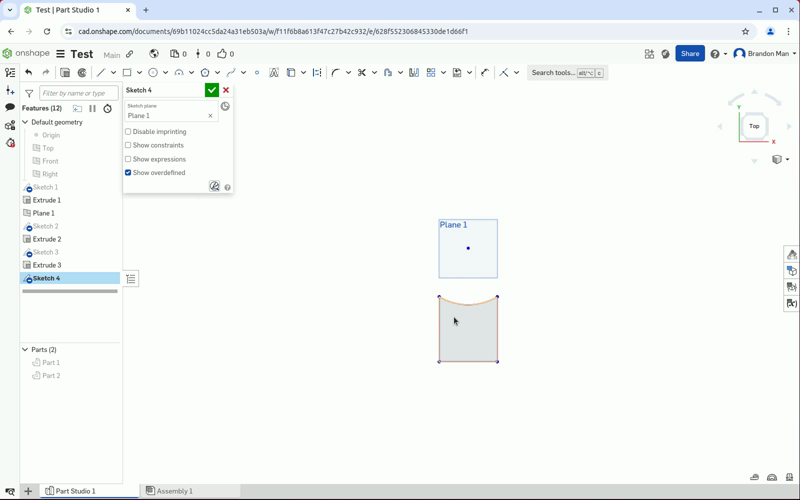
scroll(6)
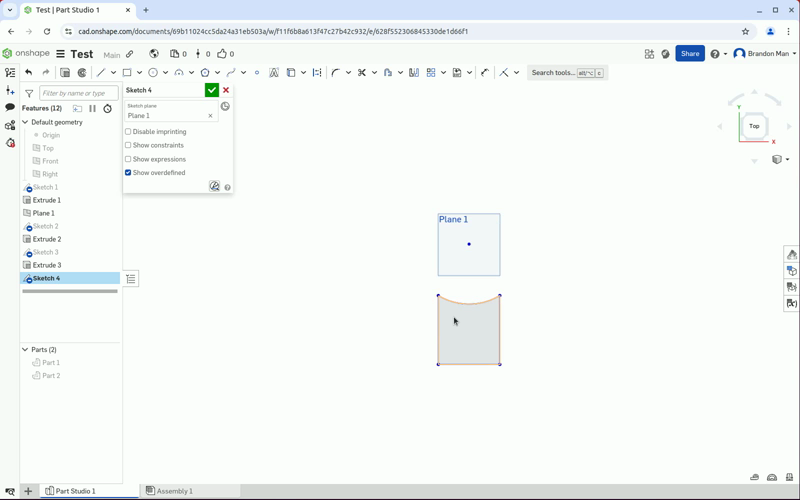
scroll(6)
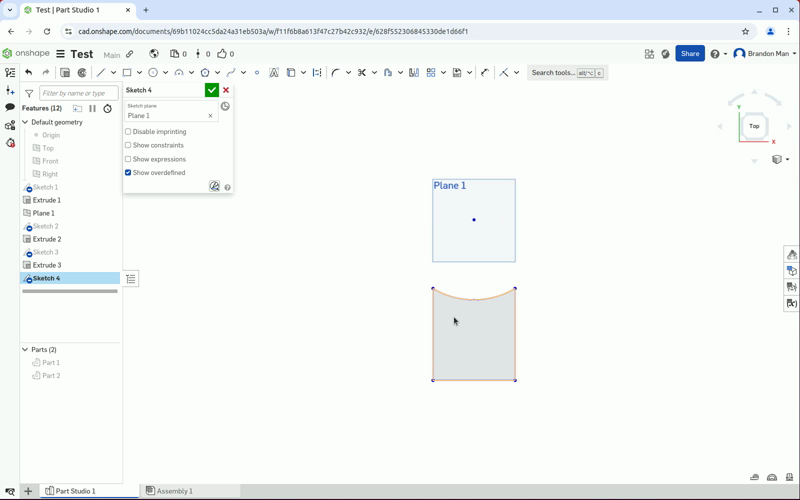
scroll(6)
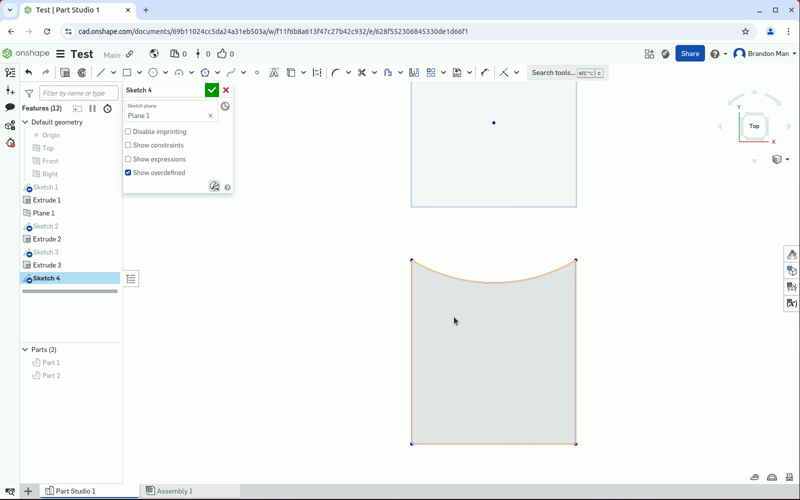
scroll(6)
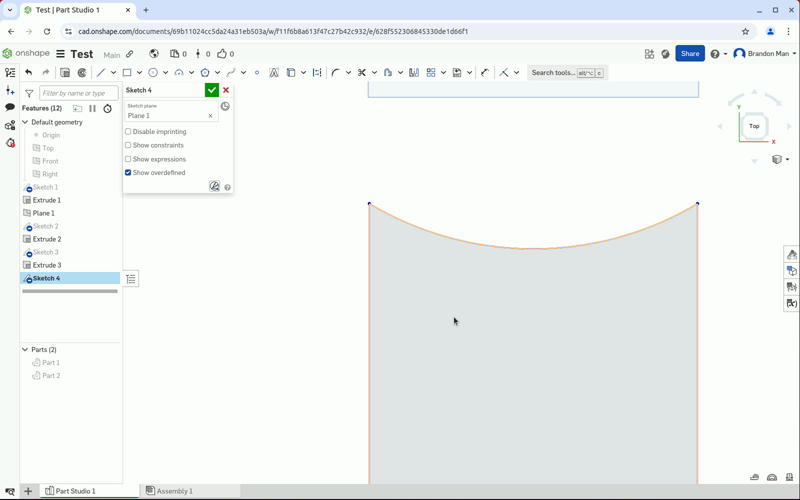
click(454, 316)
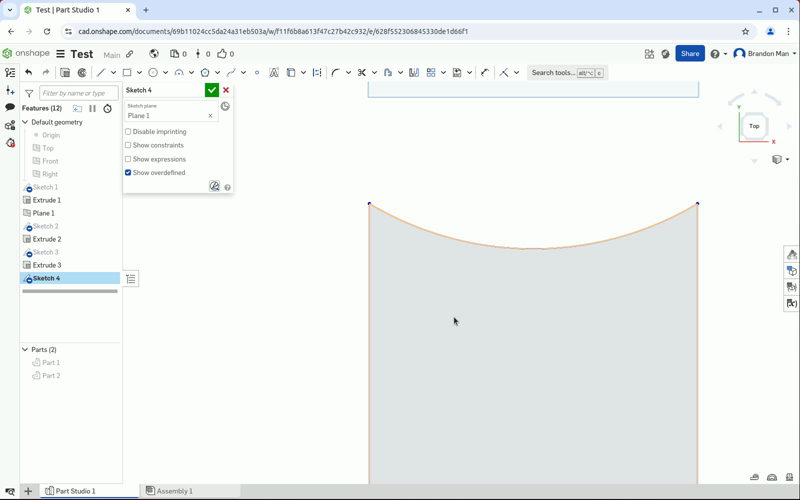
scroll(-6)
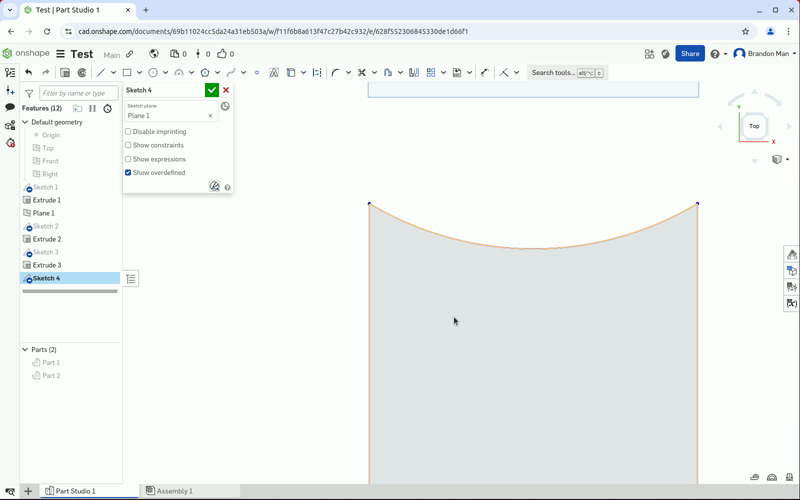
scroll(-6)
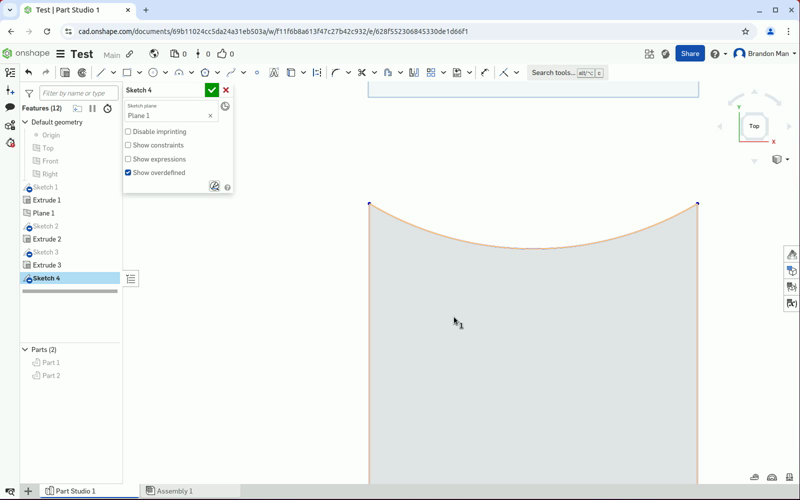
scroll(-6)
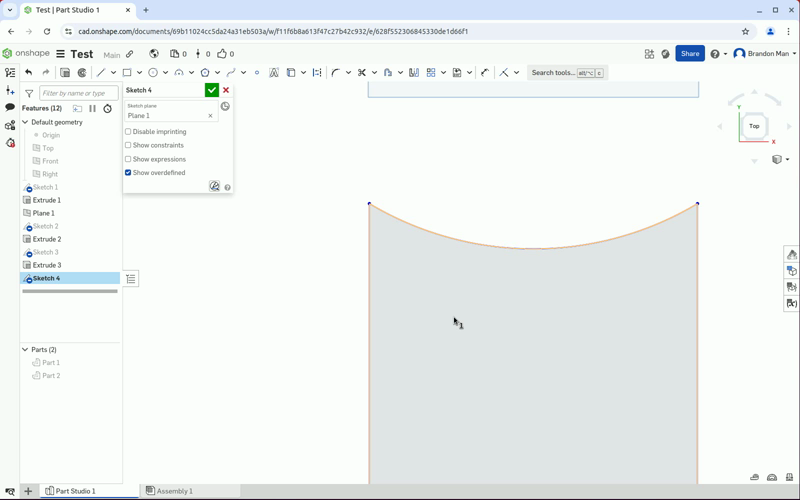
scroll(-6)
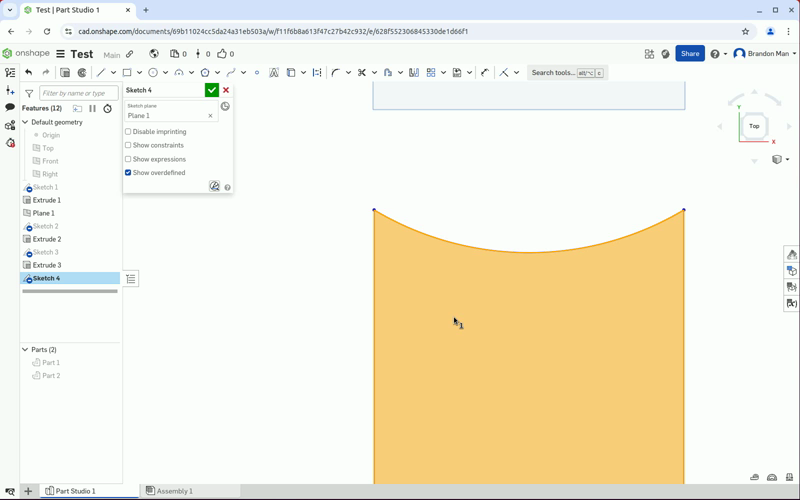
scroll(-6)
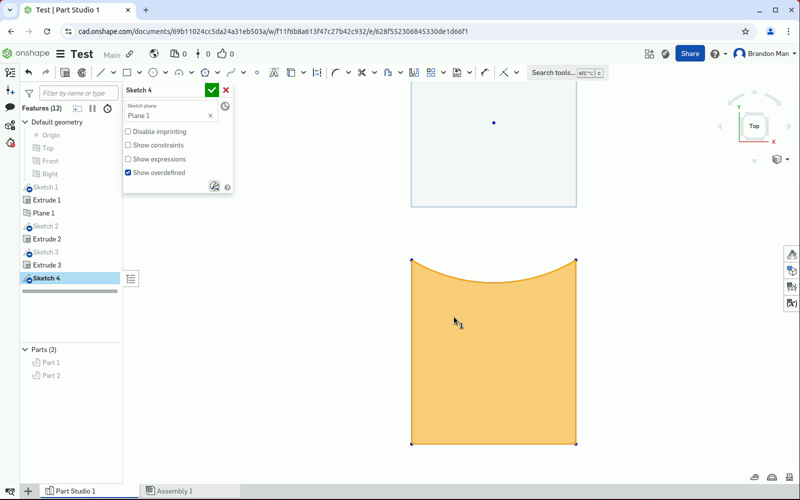
scroll(-6)
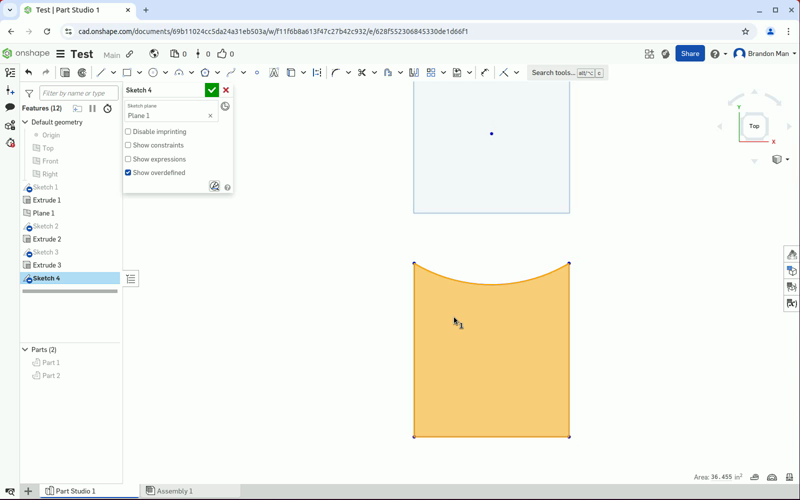
scroll(-6)
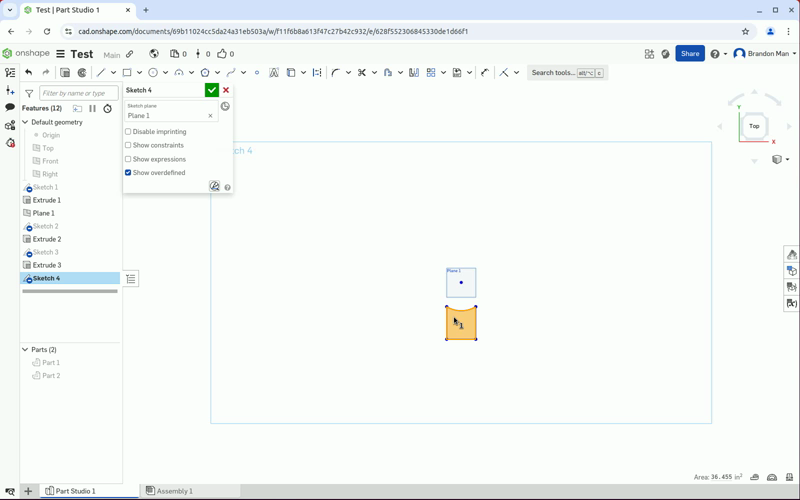
mouse_move(73, 352)
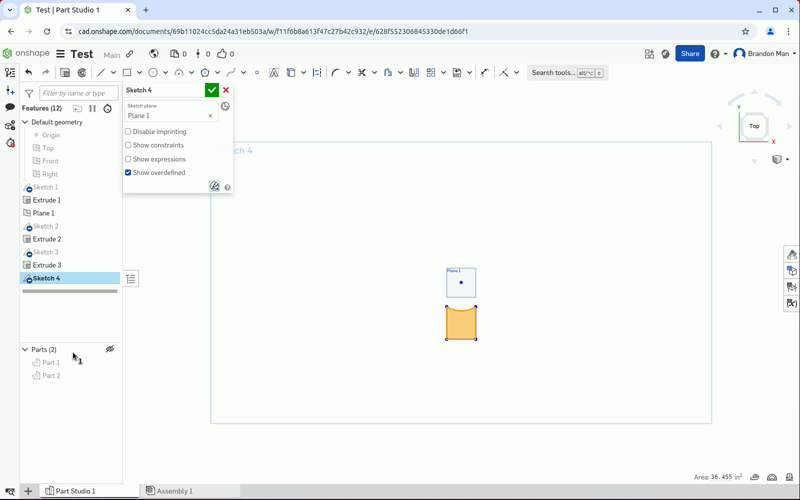
key(shift+y)
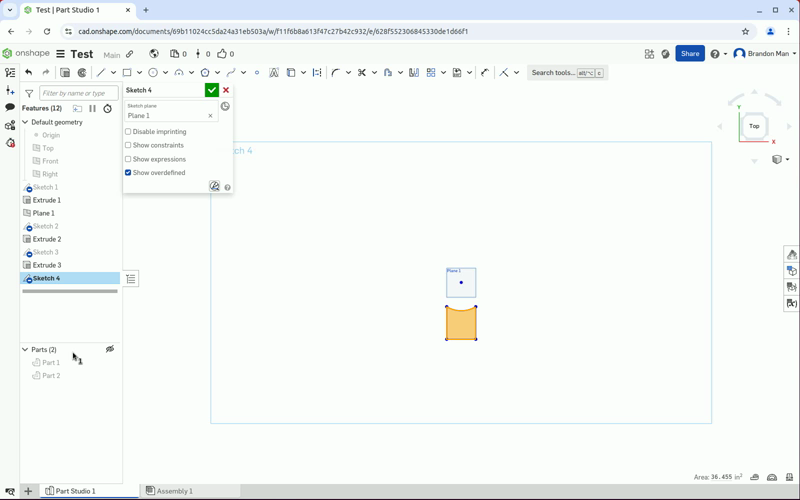
key(shift+e)
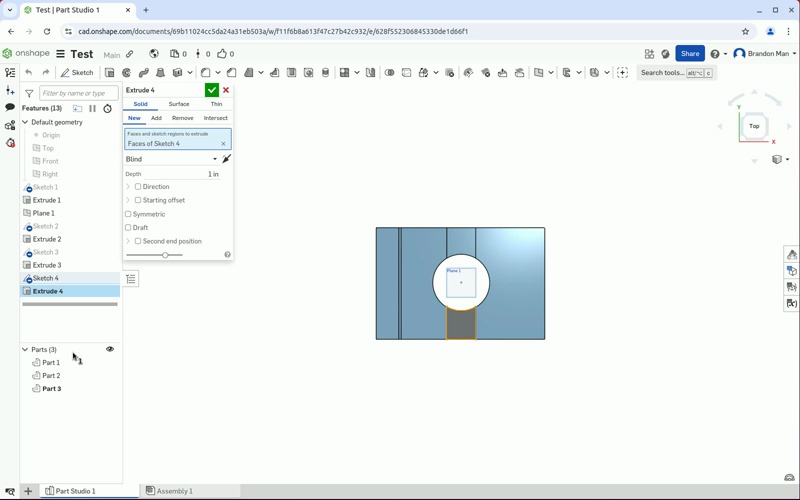
mouse_move(143, 106)
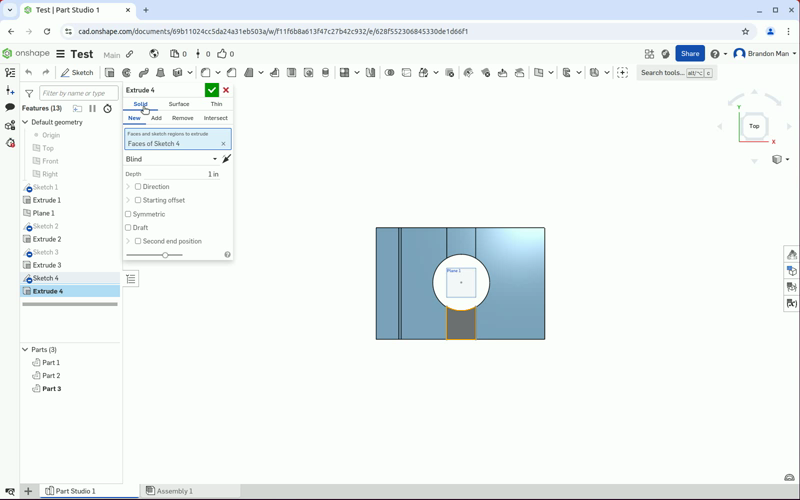
click(143, 106)
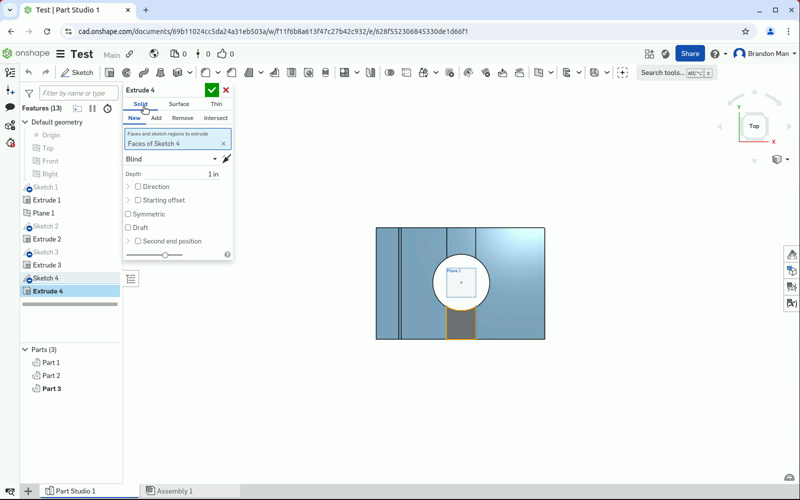
mouse_move(186, 120)
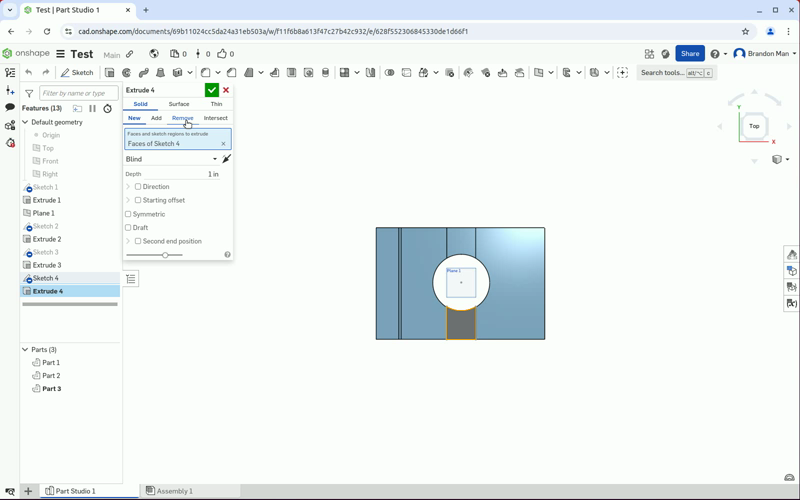
click(186, 120)
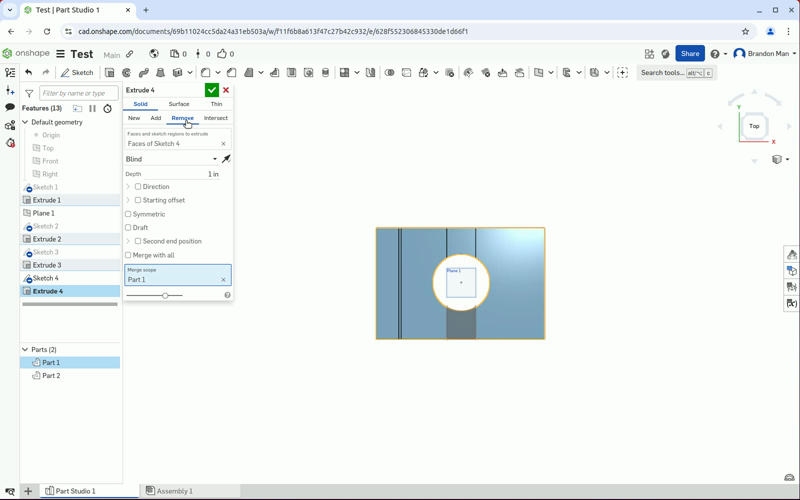
key(tab, 4)
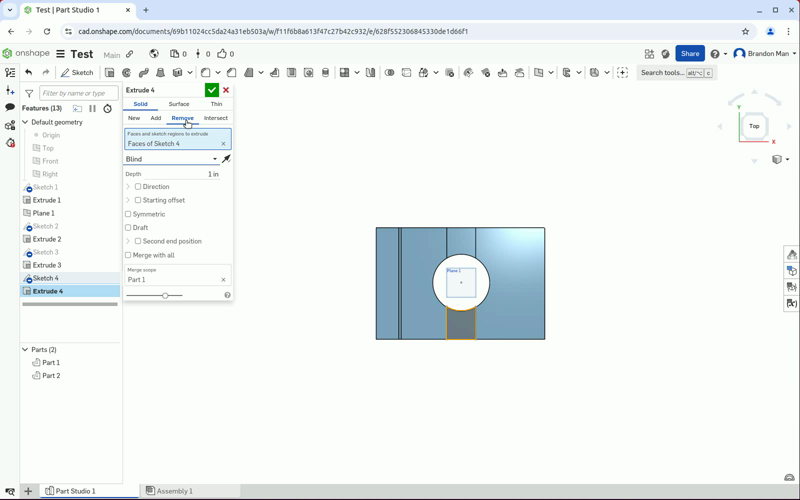
text(2.407)
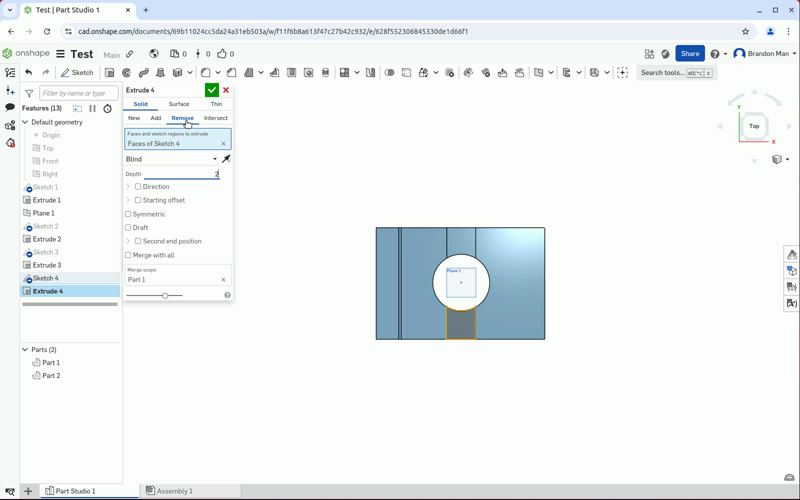
key(tab, 6)
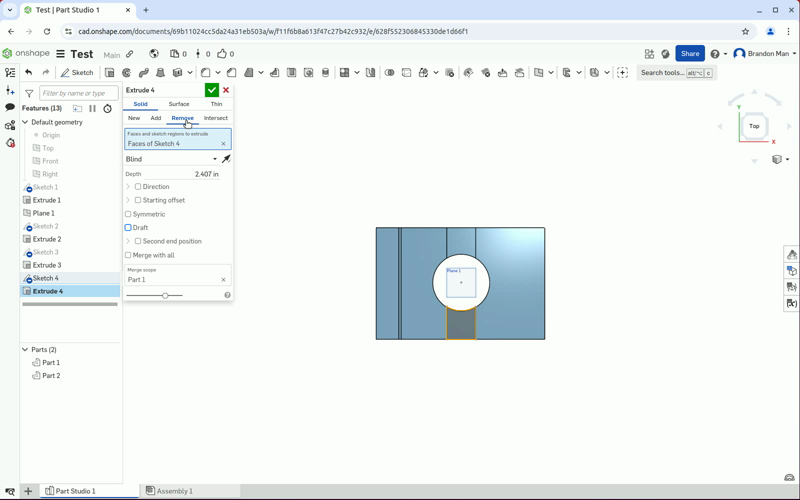
key(space)
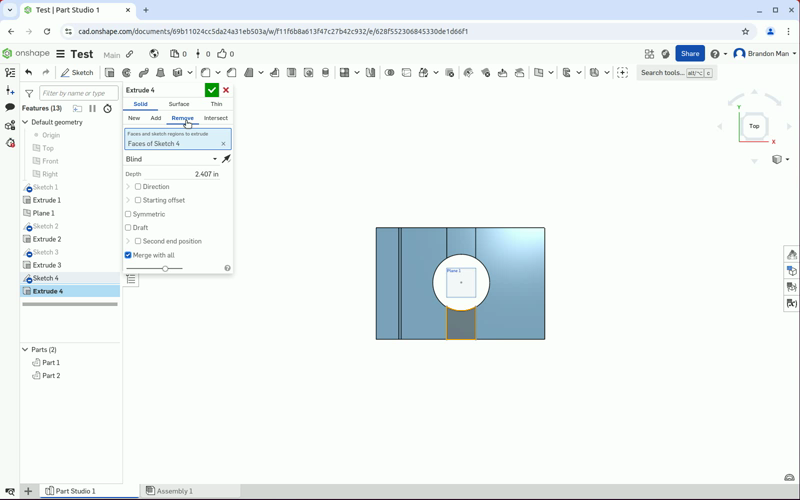
key(enter)
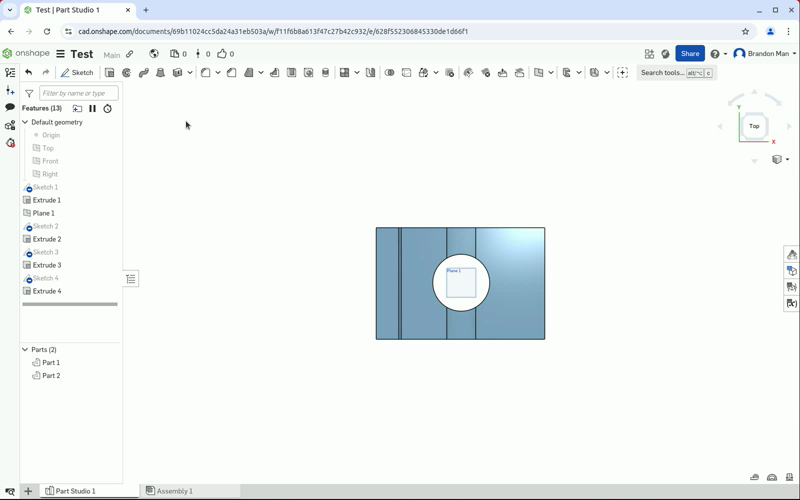
key(shift+h)
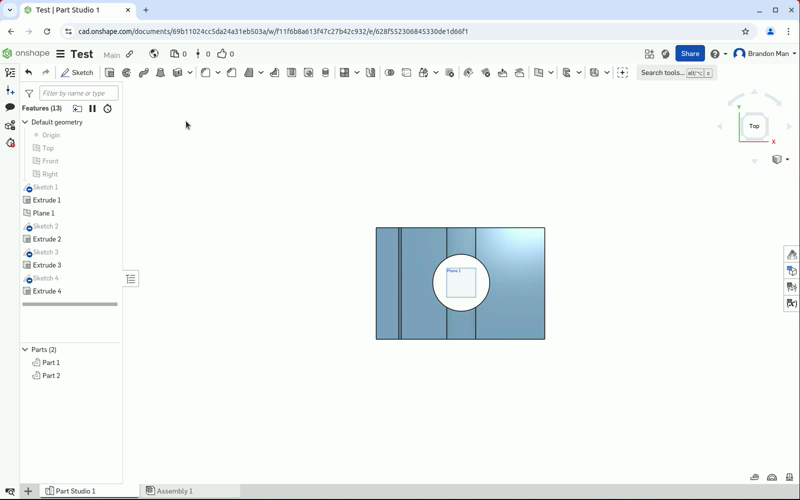
key(shift+h)
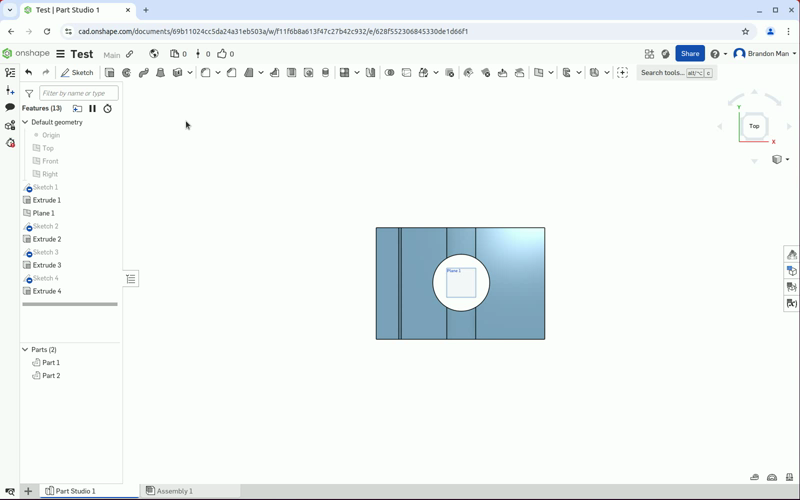
key(shift+7)
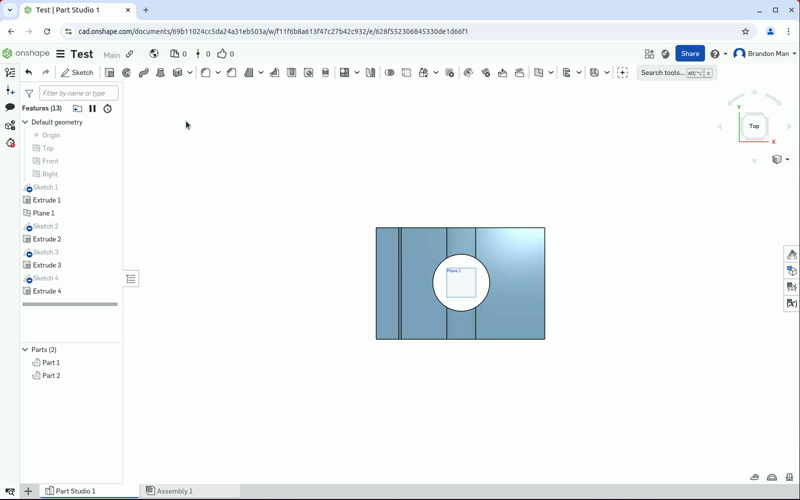
key(up, 3)
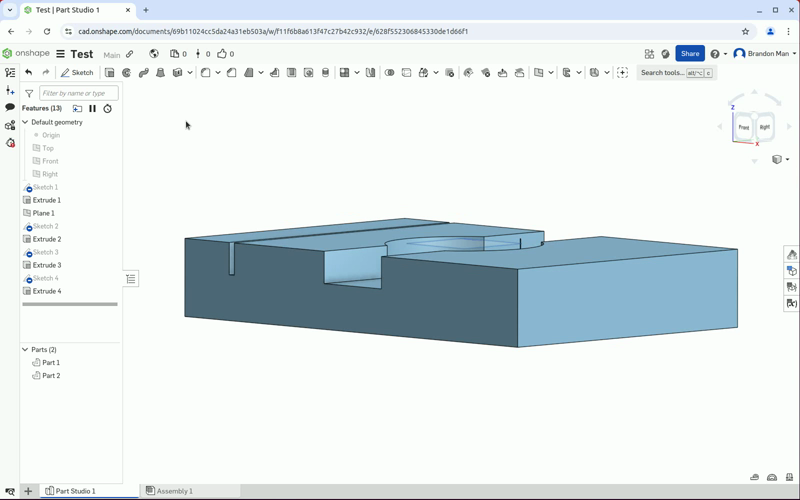
key(left, 3)
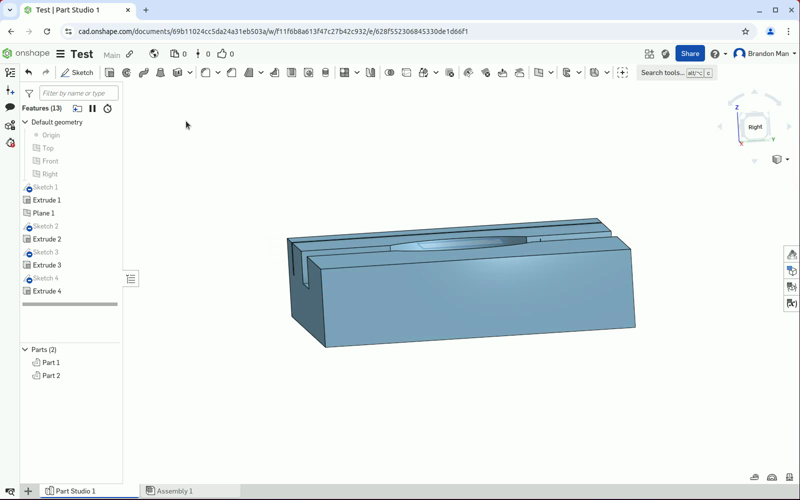
key(right, 3)
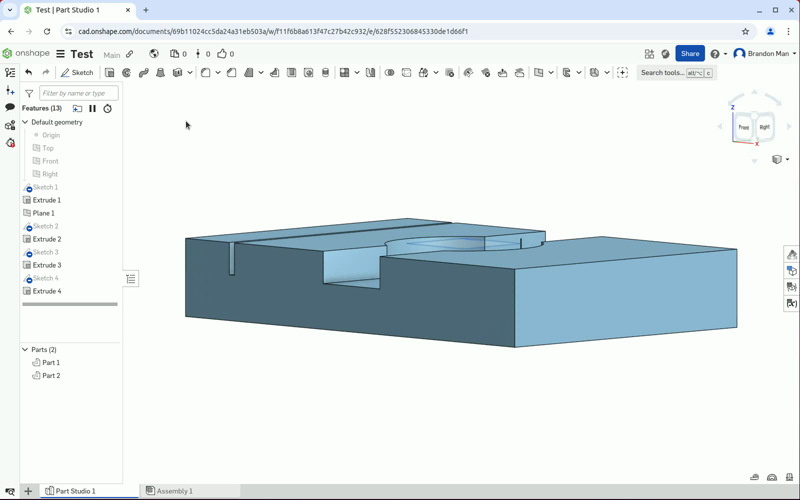
key(down, 3)
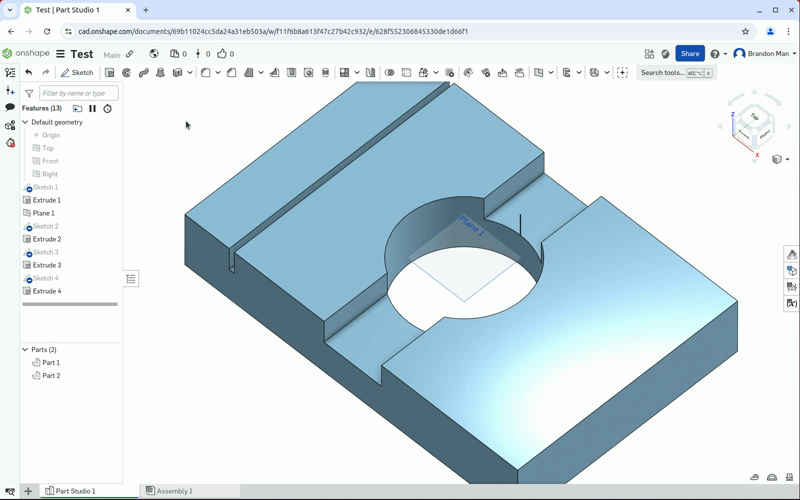
mouse_move(73, 189)
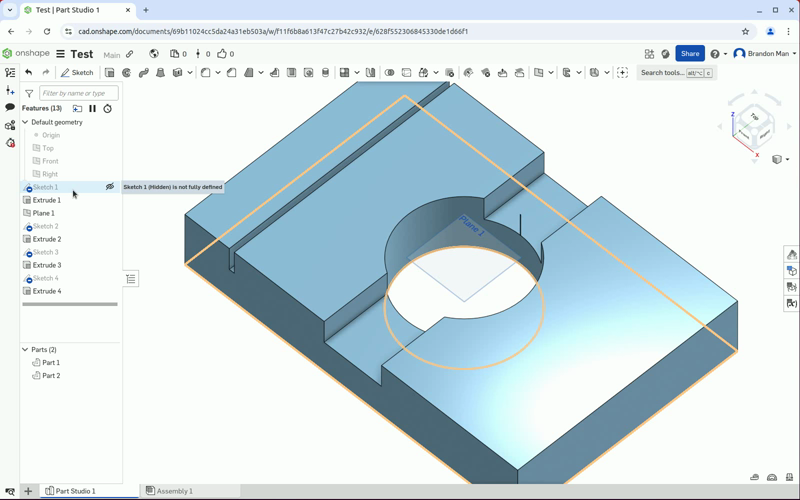
click(73, 189)